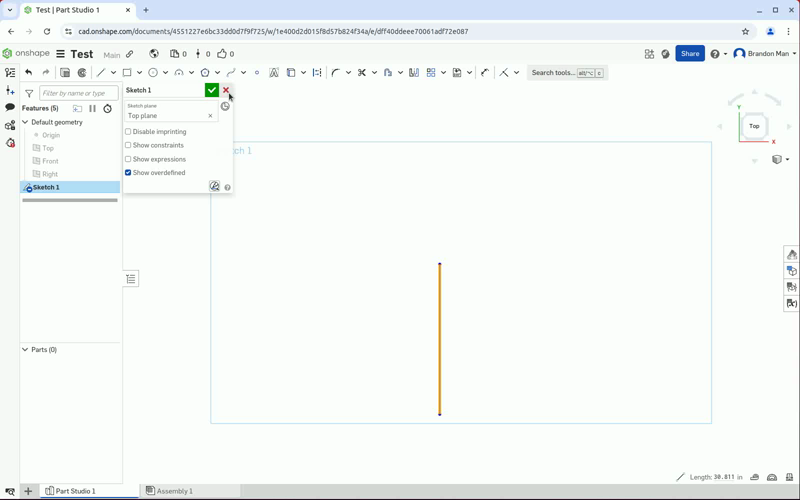
key(shift+h)
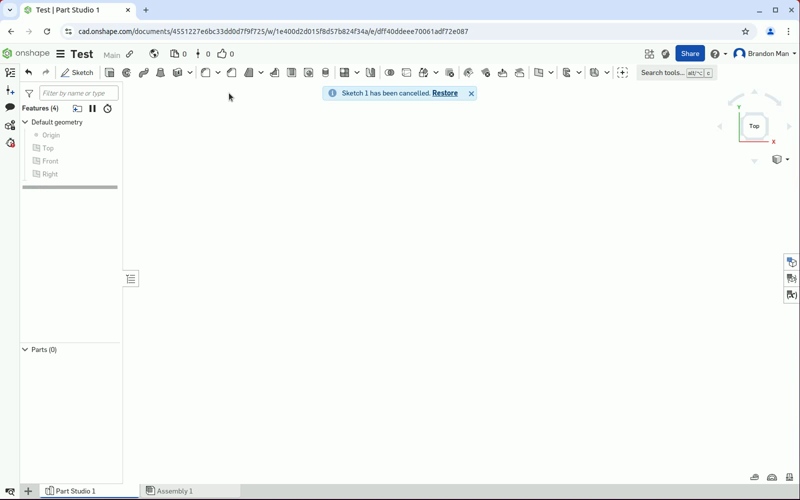
mouse_move(73, 352)
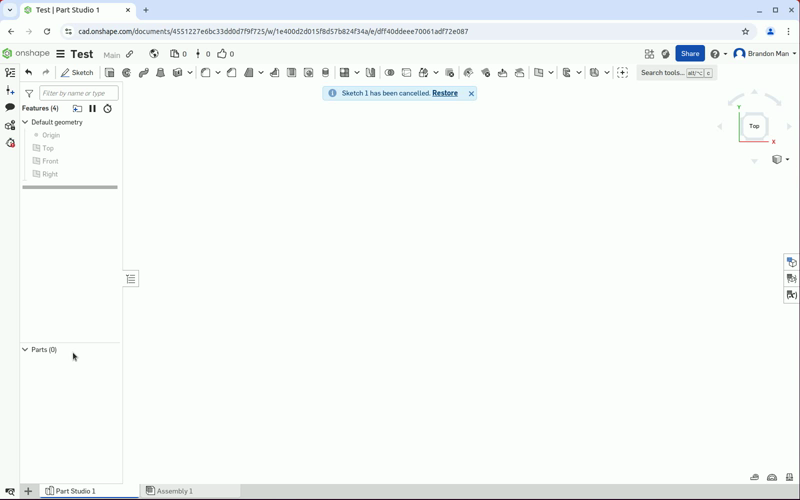
key(y)
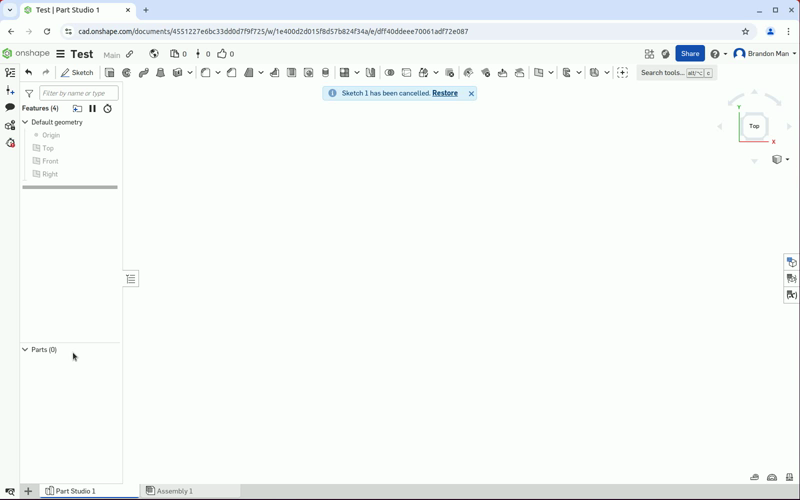
key(shift+p)
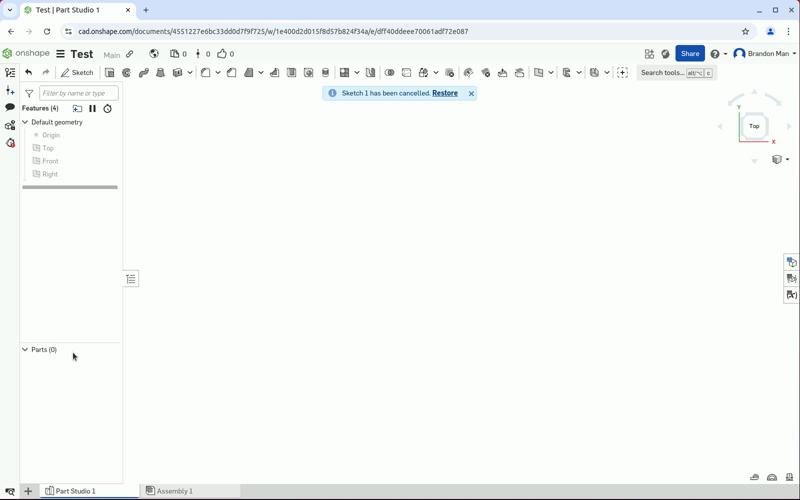
key(space)
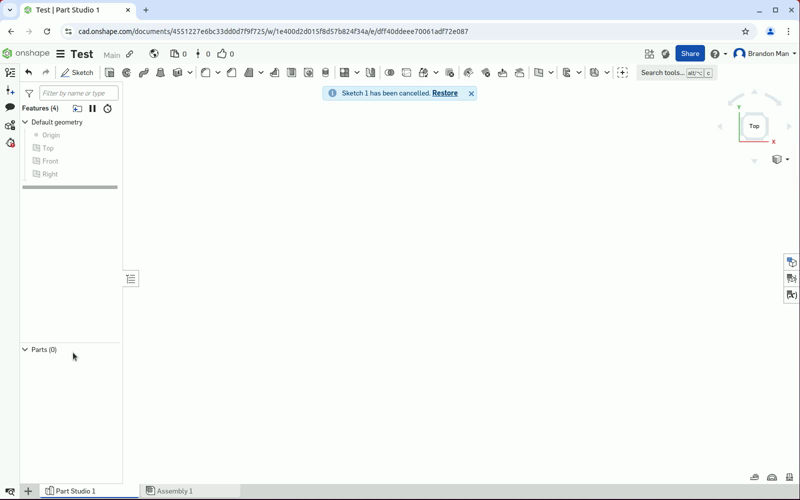
key_down(shift)
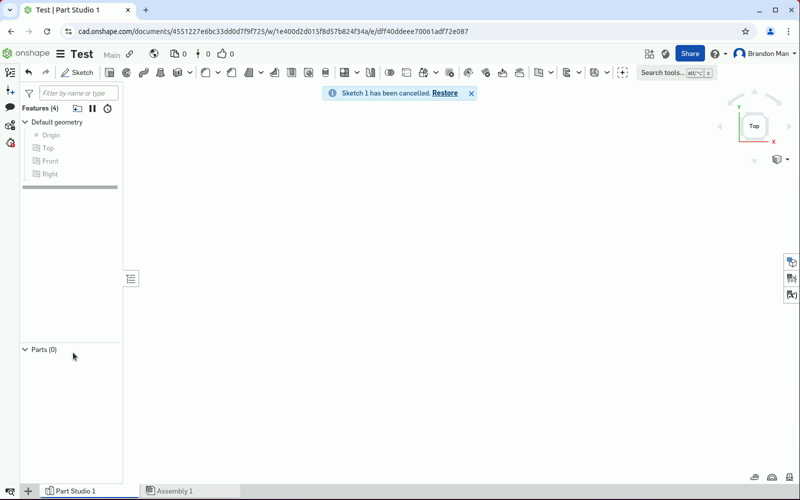
key(up)
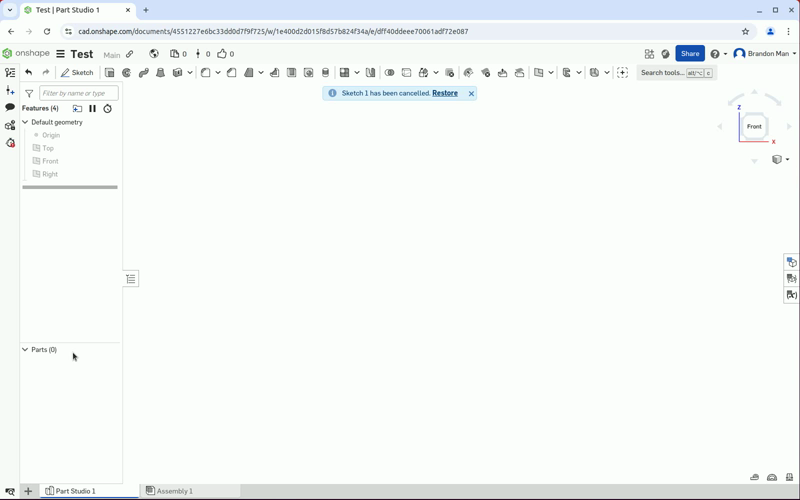
key_up(shift)
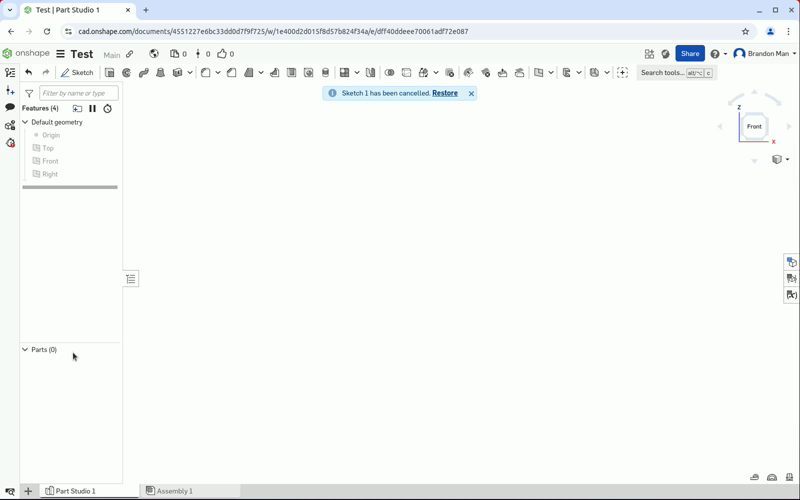
mouse_move(73, 352)
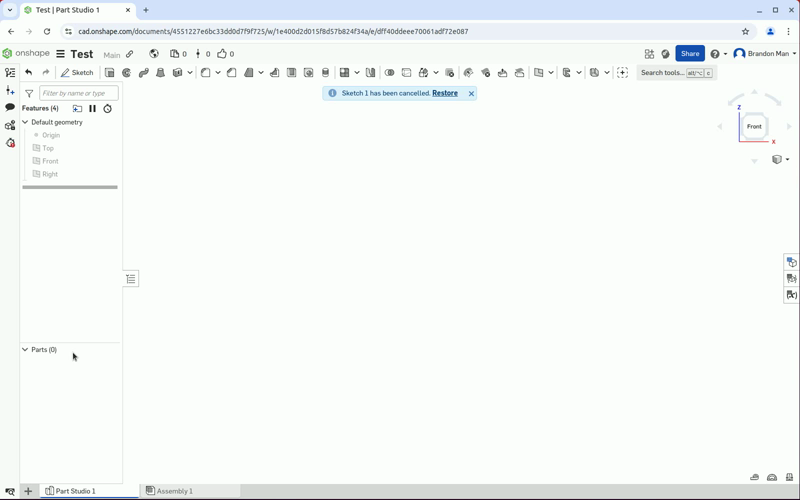
key(shift+y)
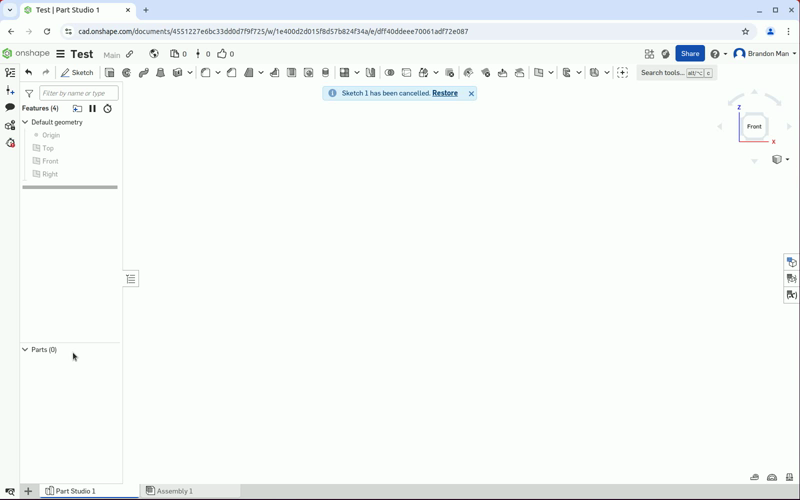
key(shift+s)
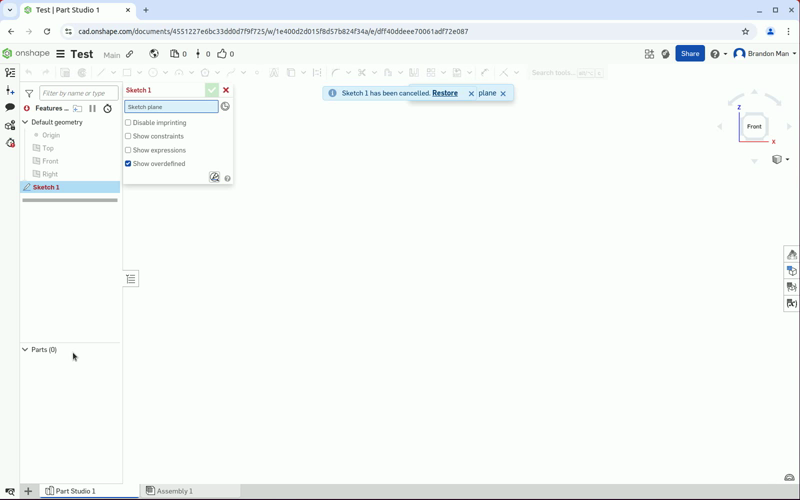
mouse_move(73, 163)
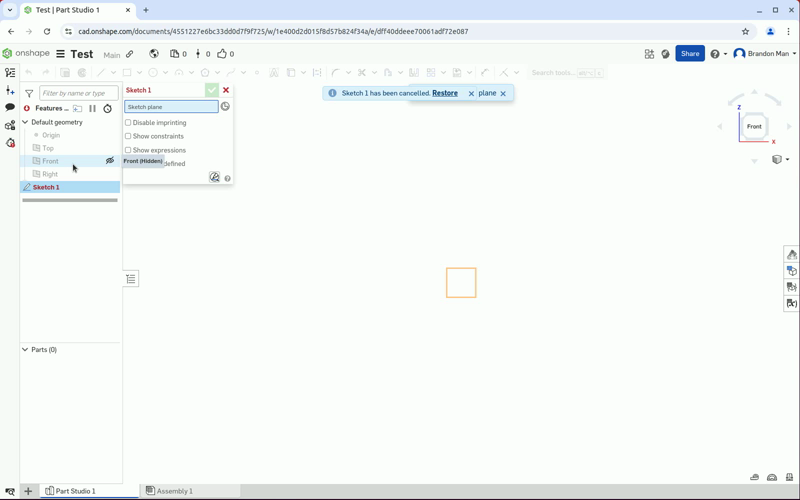
click(73, 163)
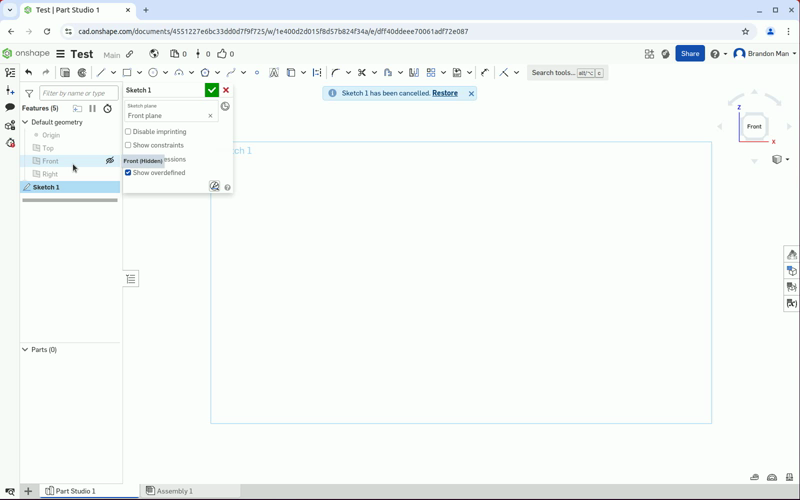
mouse_move(73, 352)
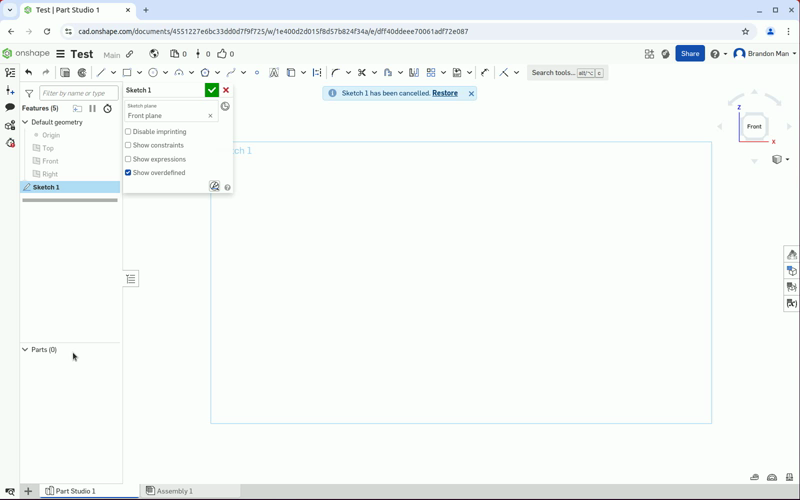
key(y)
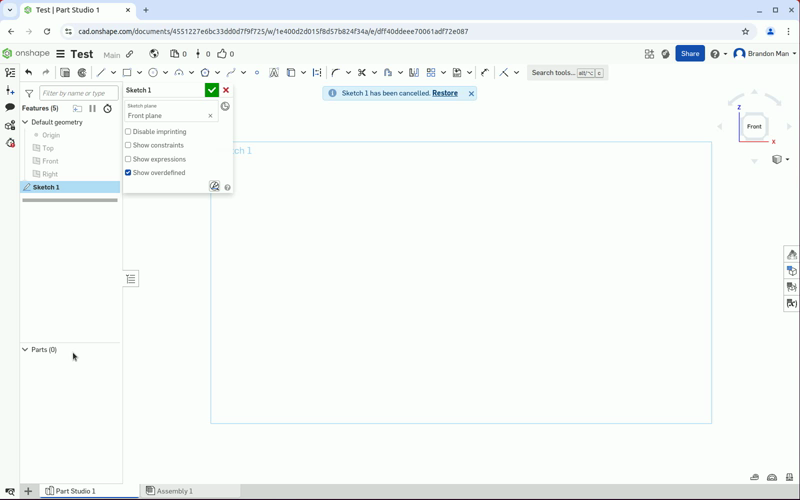
key(l)
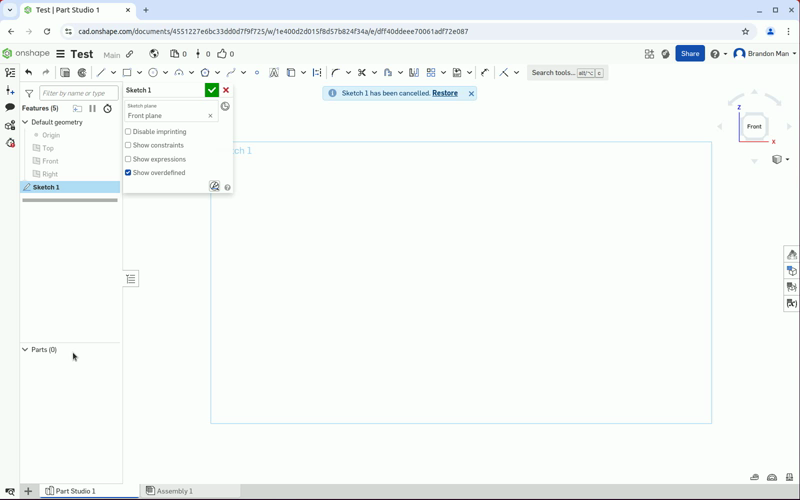
key_down(shift)
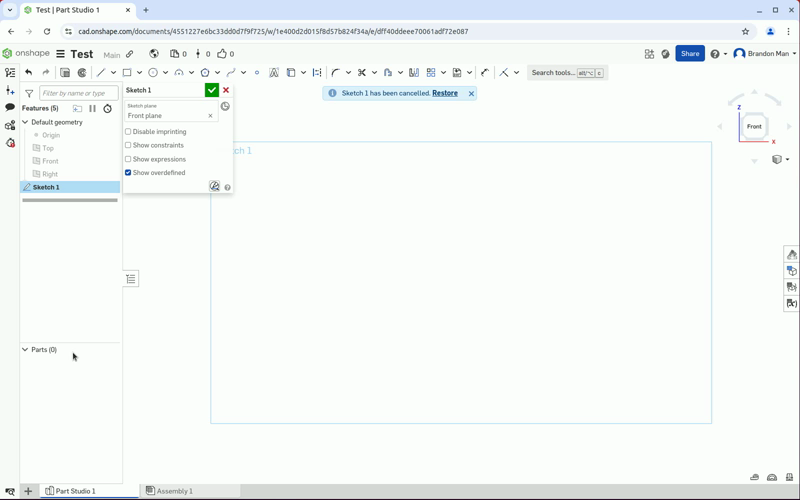
mouse_move(460, 282)
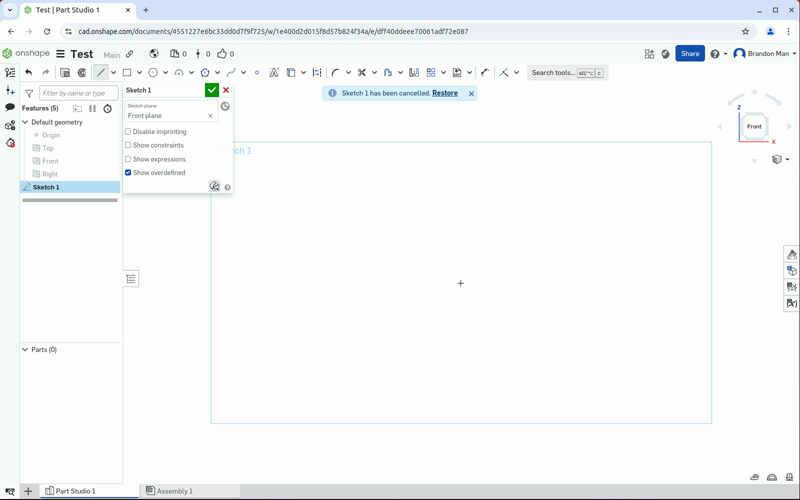
click(460, 282)
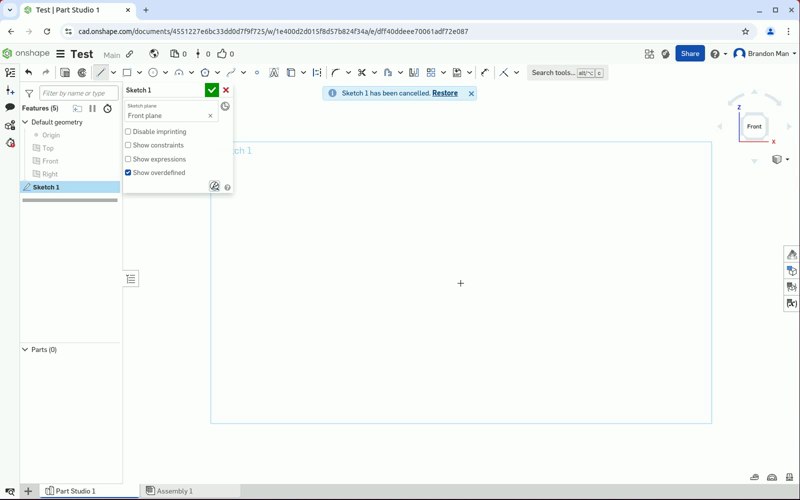
key_up(shift)
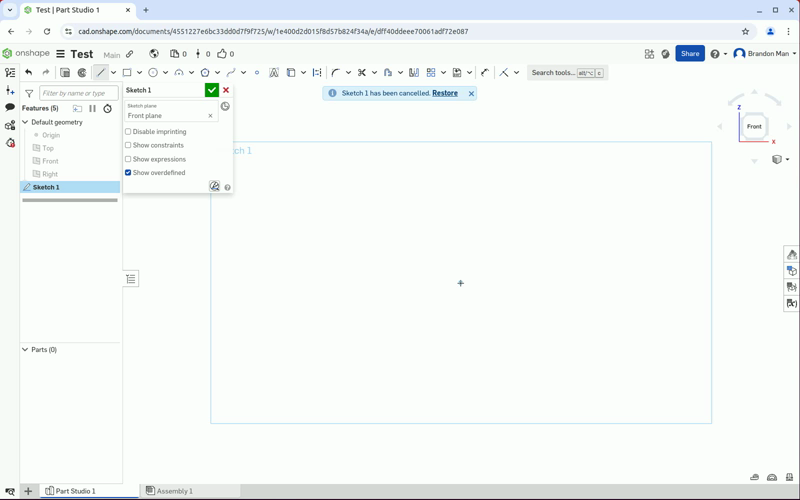
key_down(shift)
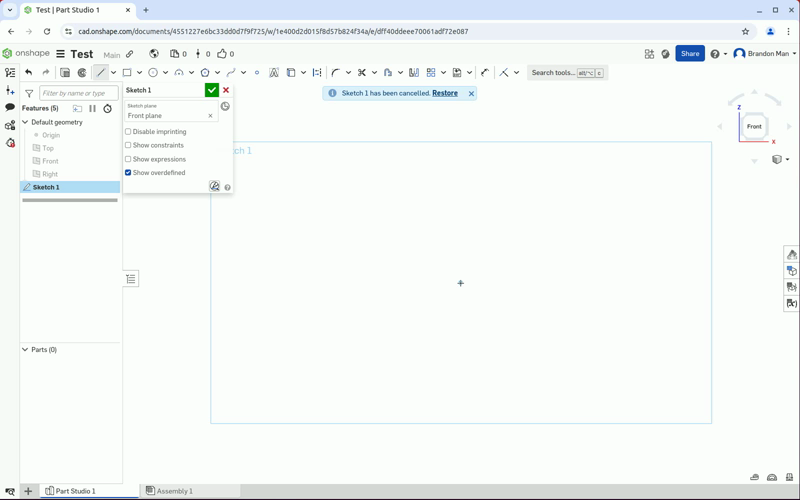
mouse_move(573, 282)
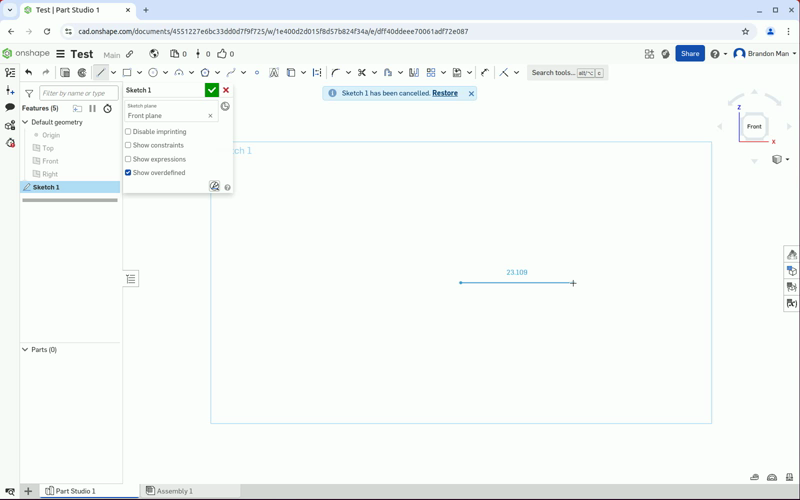
click(573, 282)
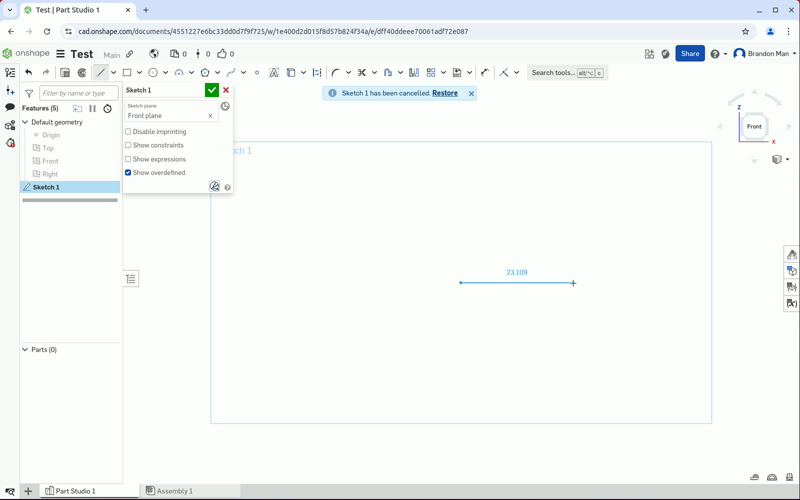
key_up(shift)
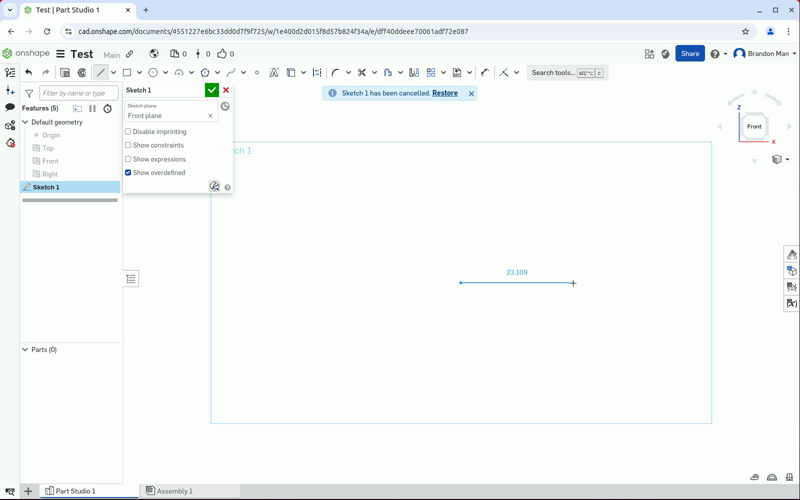
key_down(shift)
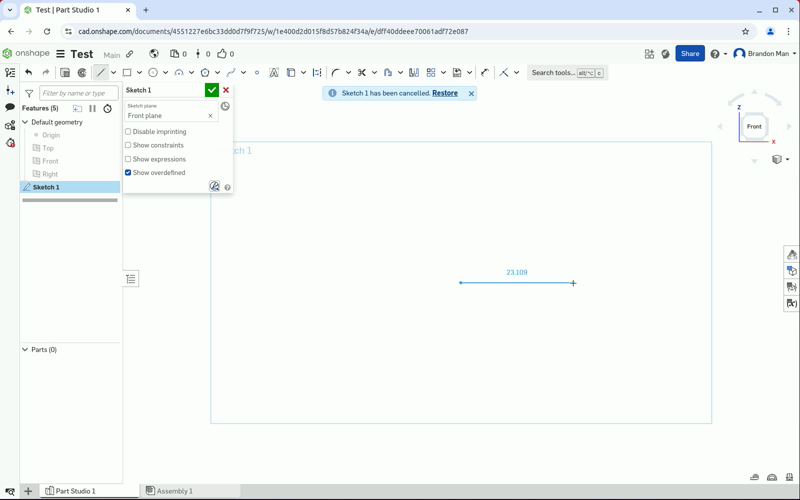
mouse_move(589, 282)
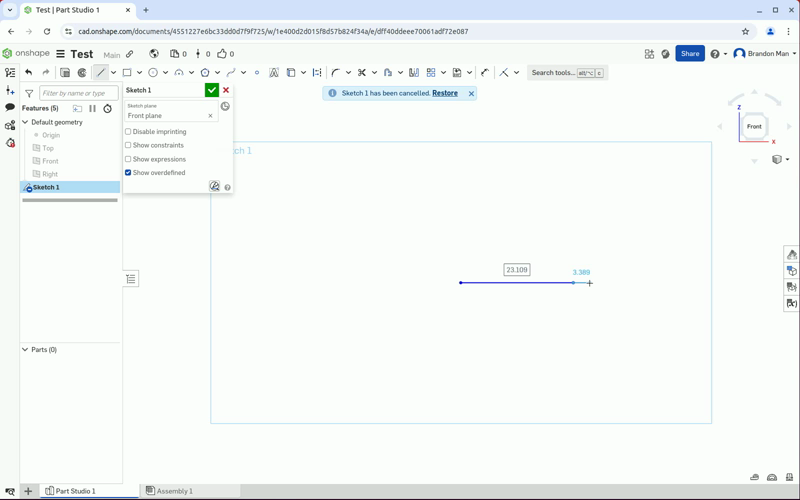
mouse_move(573, 240)
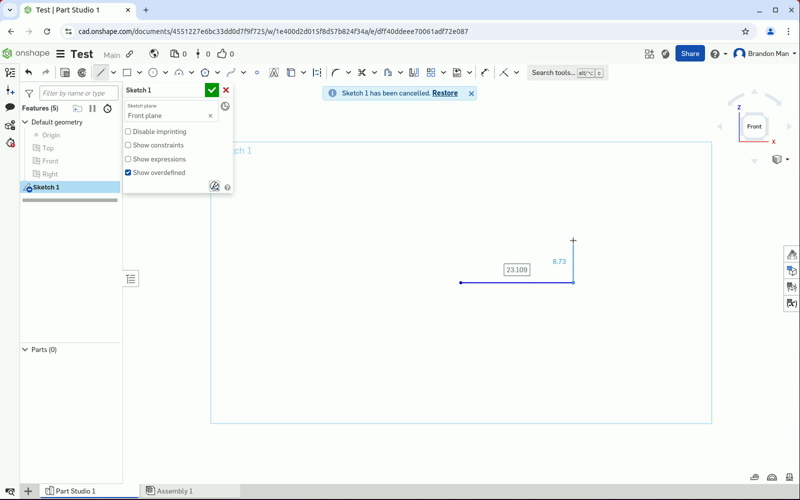
click(573, 240)
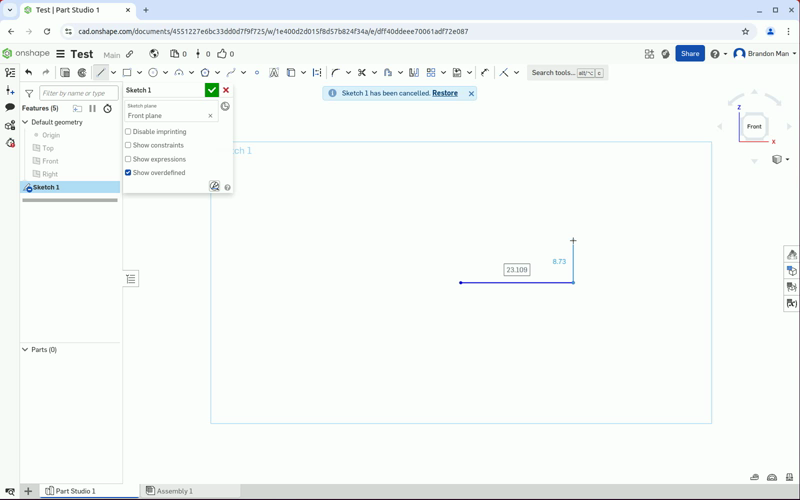
key_up(shift)
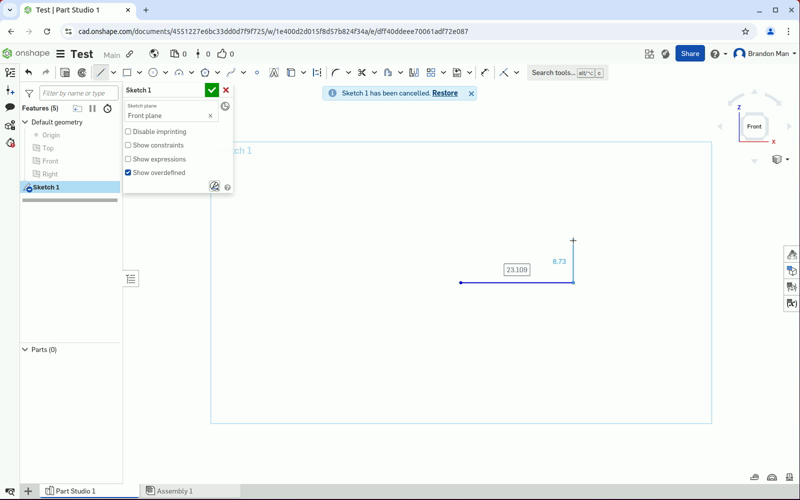
key_down(shift)
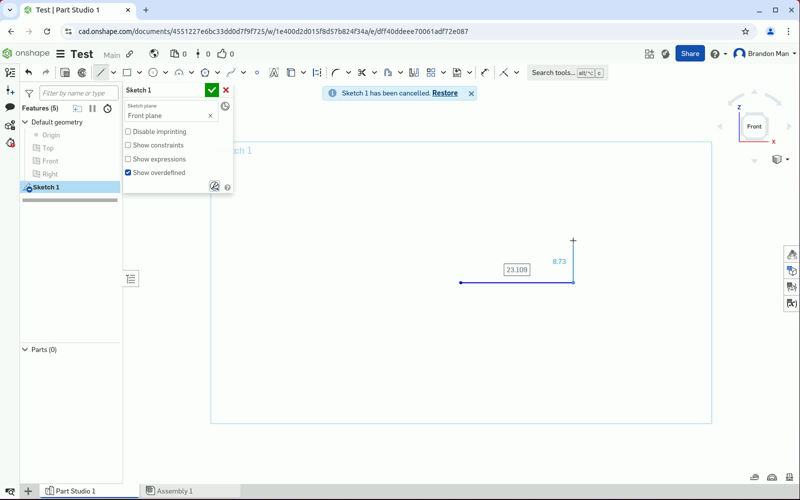
mouse_move(589, 240)
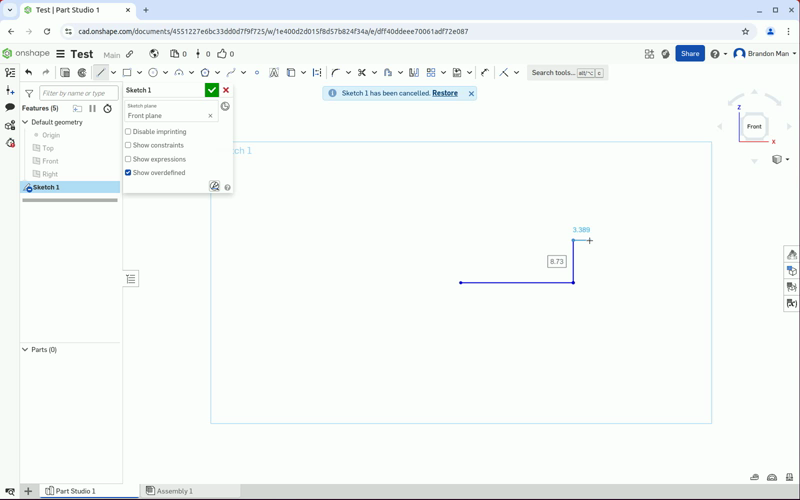
mouse_move(544, 229)
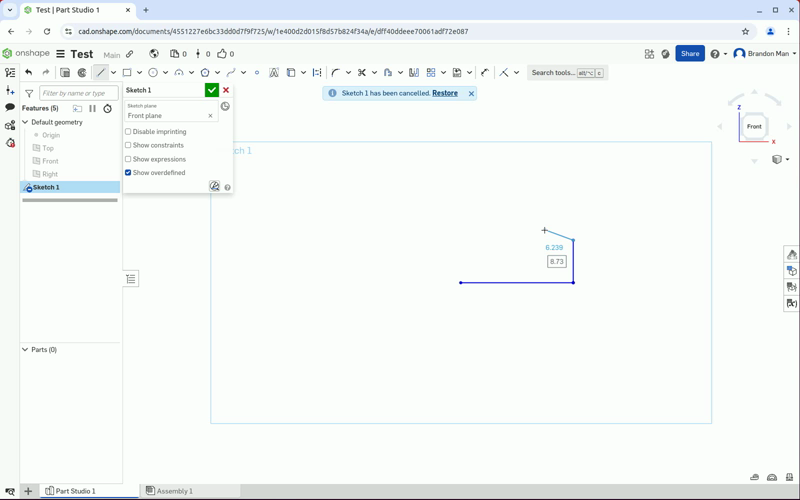
click(544, 229)
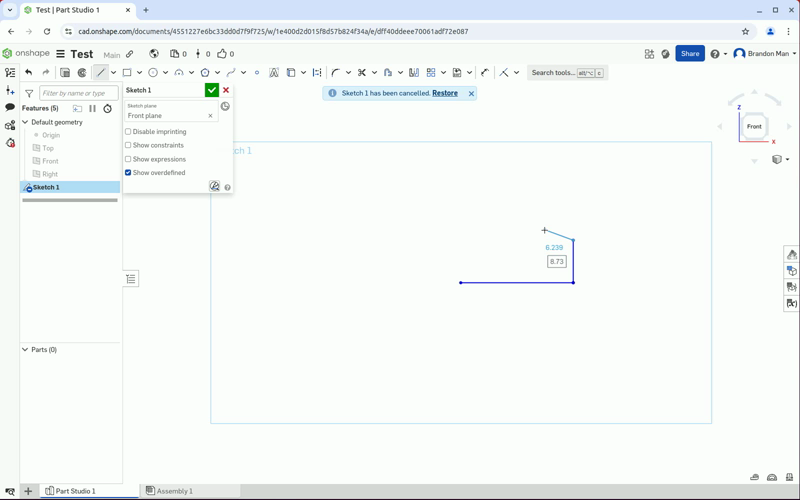
key_up(shift)
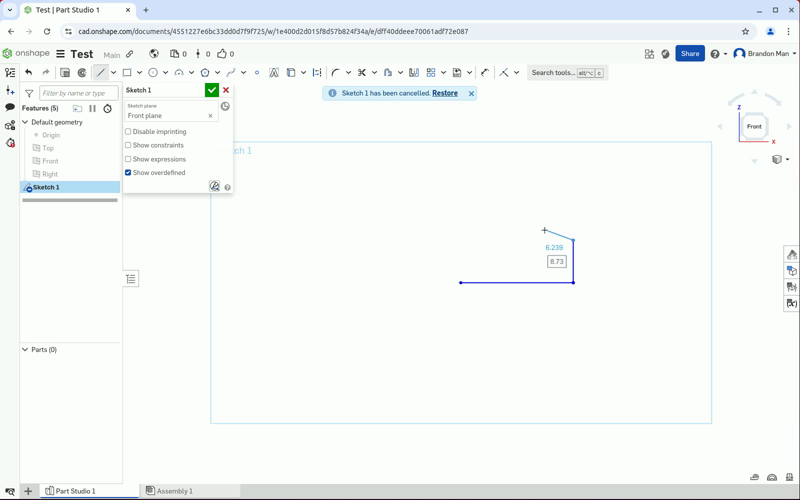
key_down(shift)
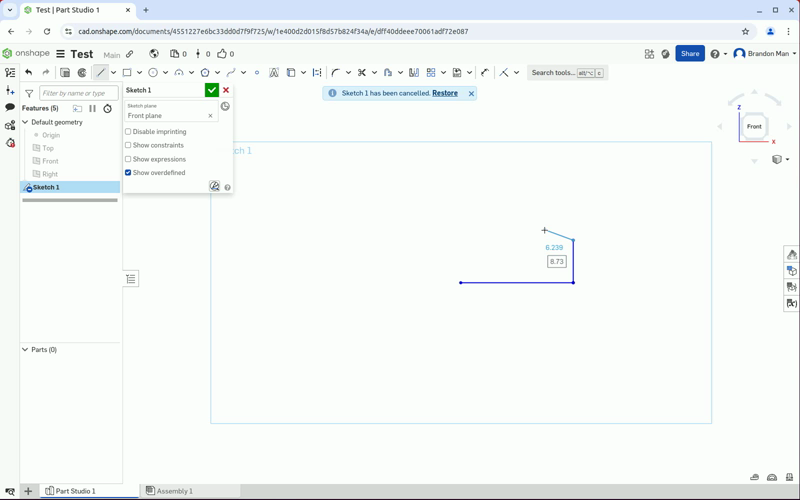
mouse_move(574, 229)
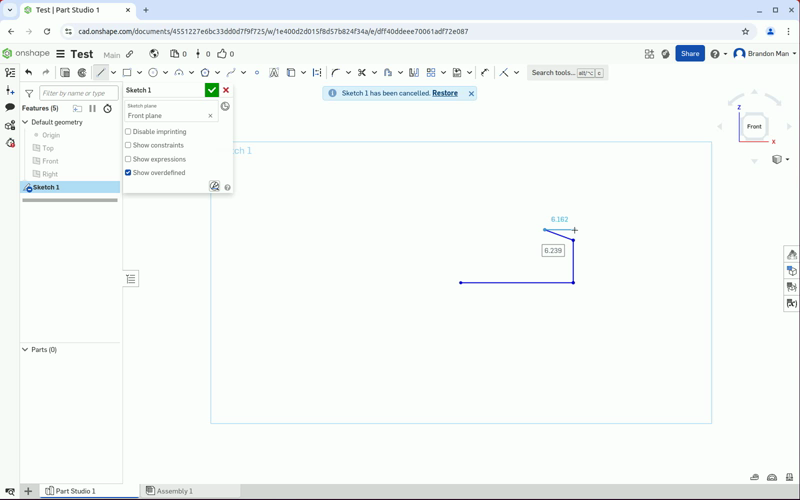
mouse_move(489, 229)
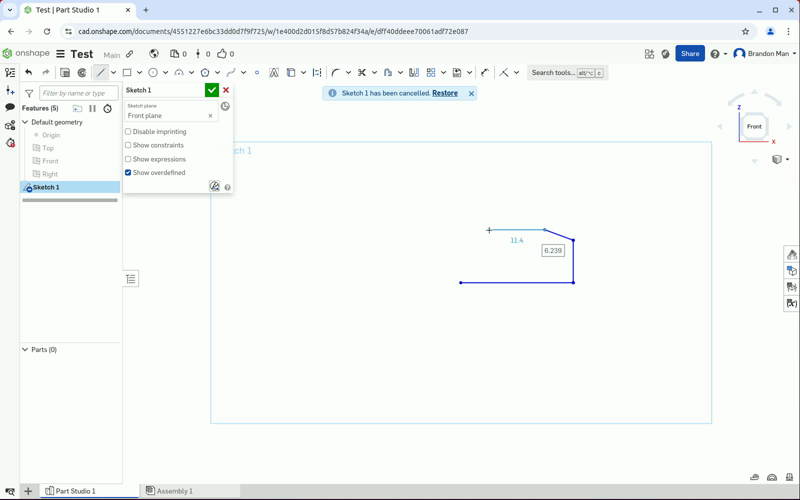
click(489, 229)
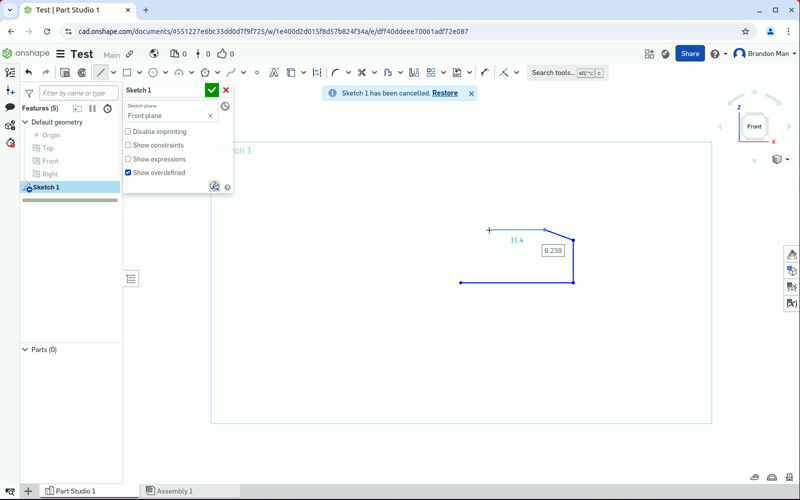
key_up(shift)
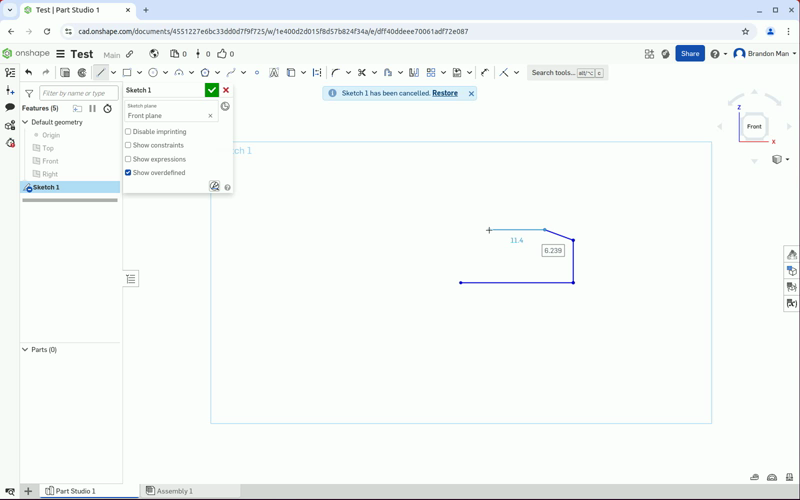
key_down(shift)
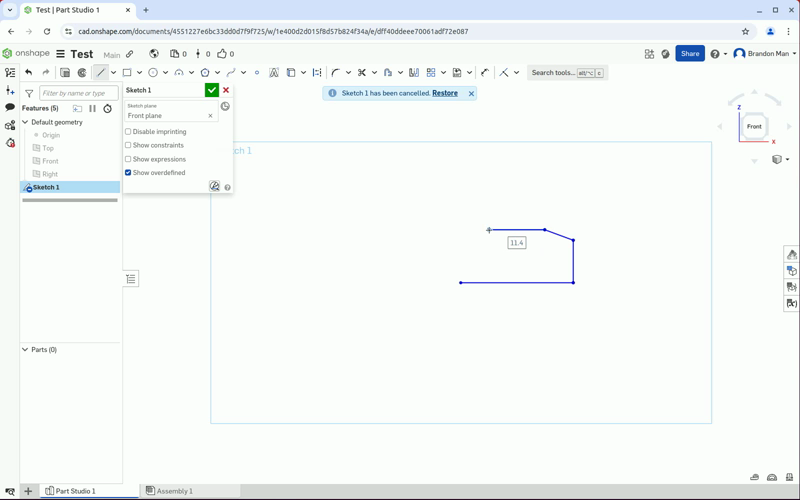
mouse_move(519, 229)
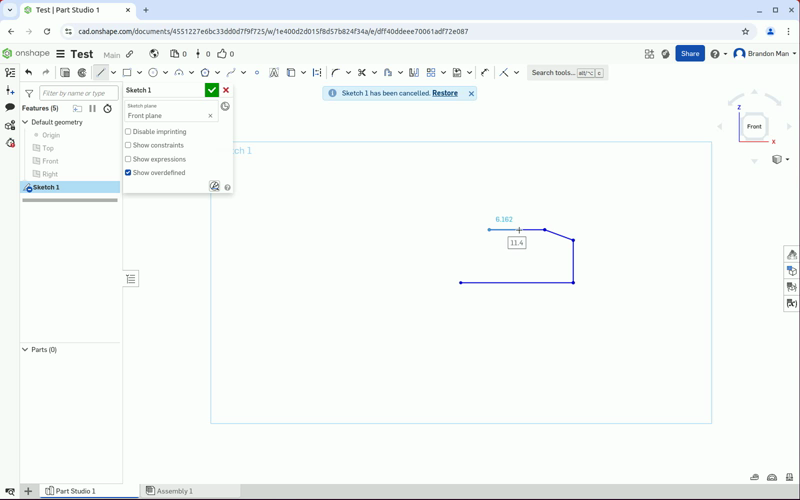
mouse_move(489, 209)
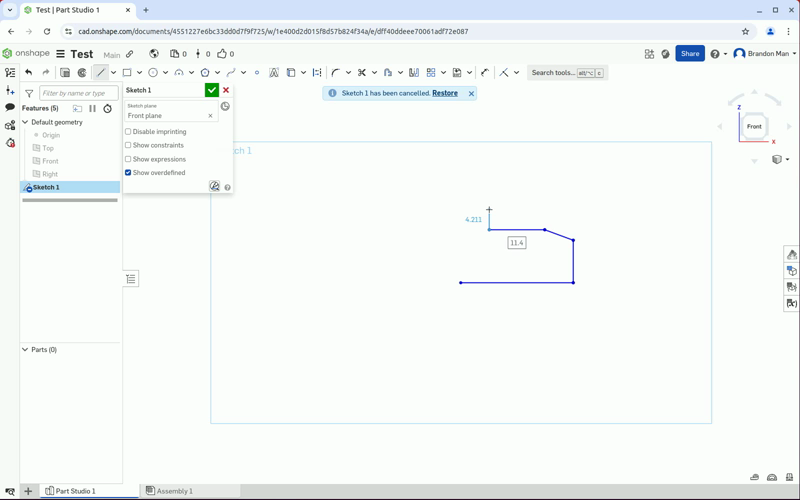
click(489, 209)
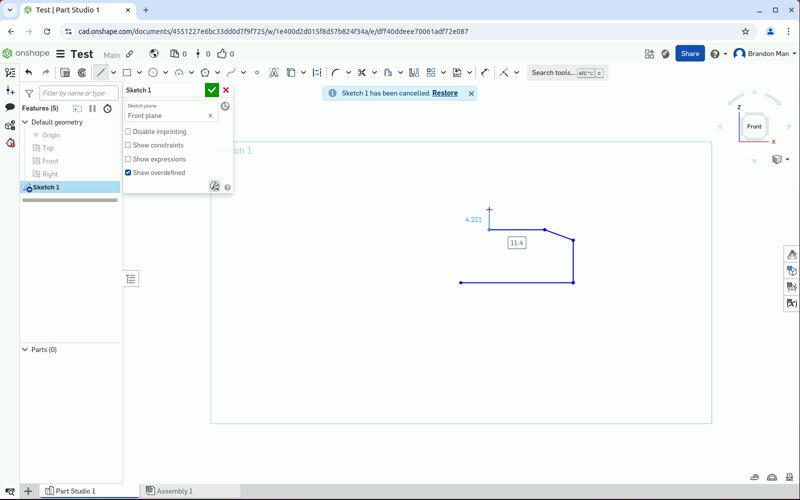
key_up(shift)
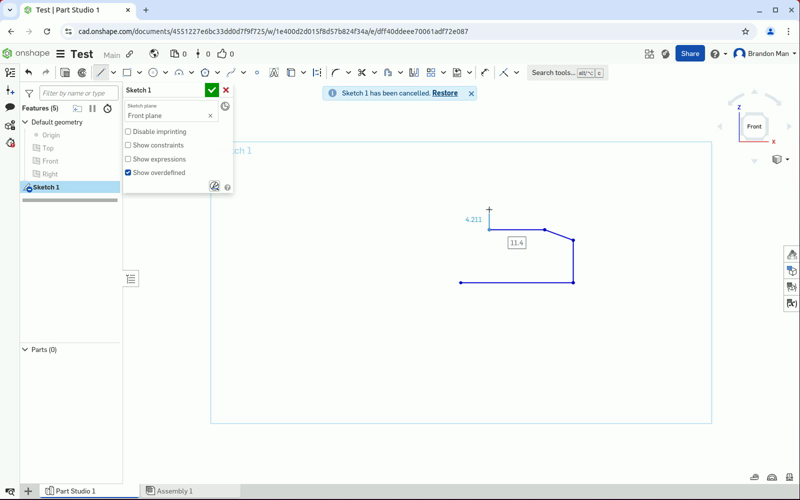
key_down(shift)
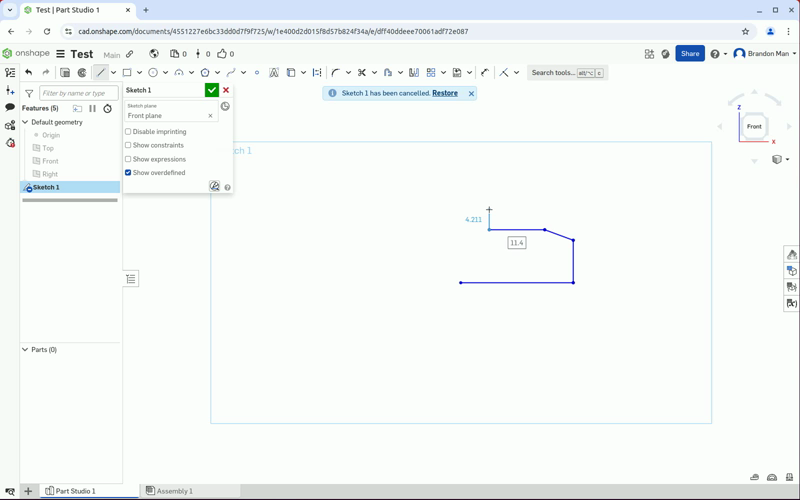
mouse_move(519, 209)
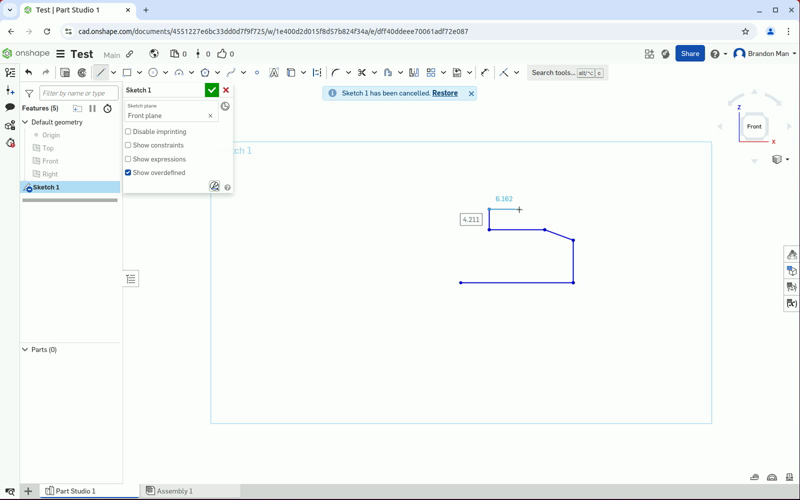
mouse_move(460, 198)
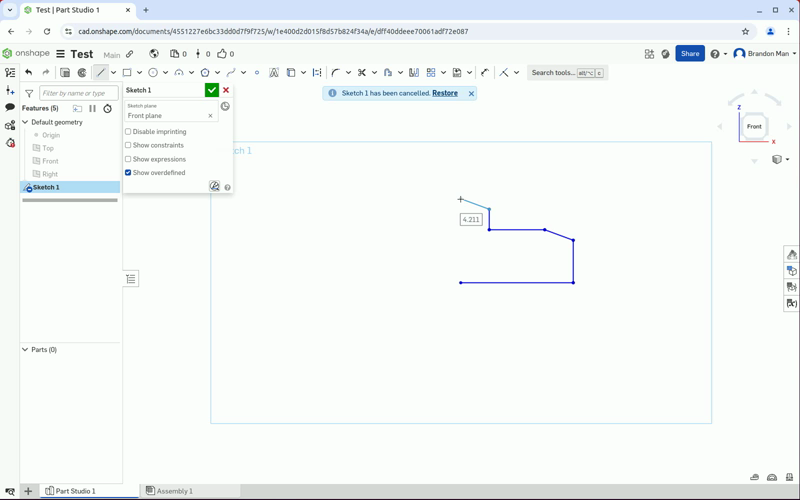
click(460, 198)
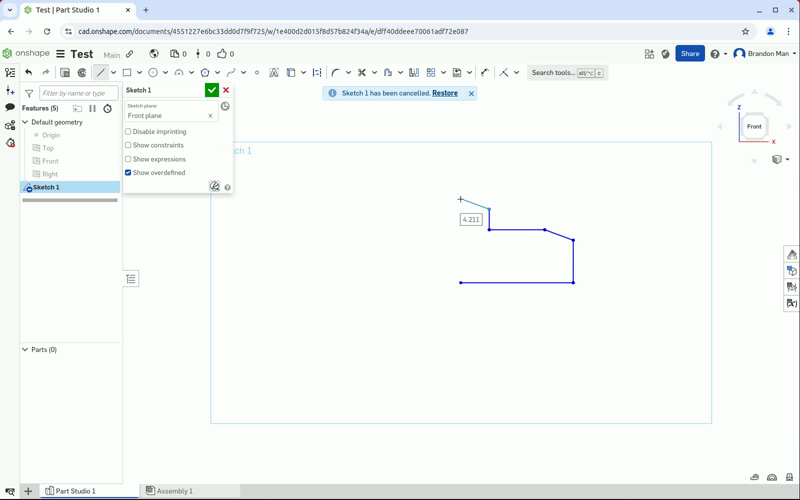
key_up(shift)
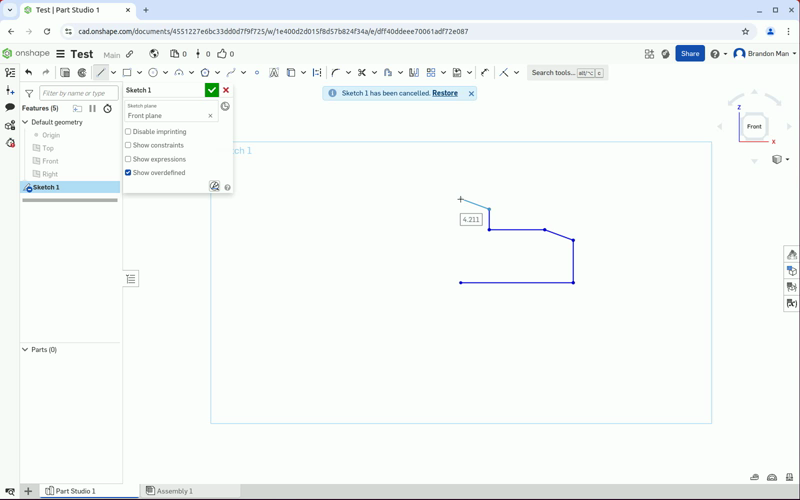
key_down(shift)
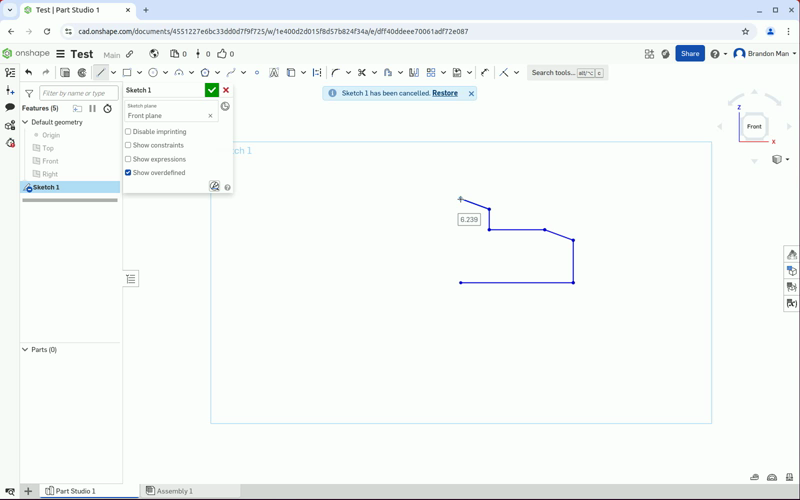
mouse_move(460, 282)
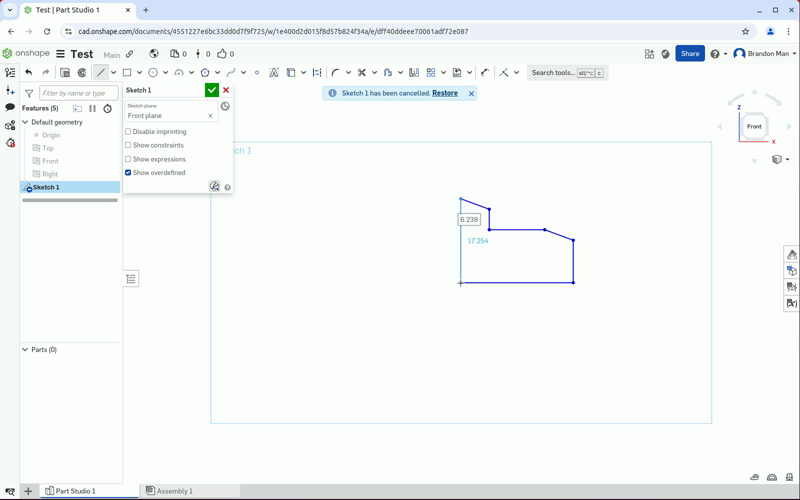
key_up(shift)
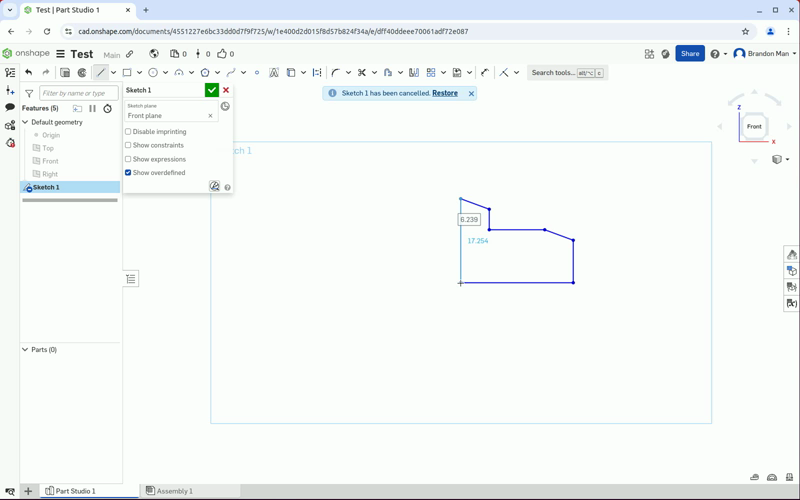
click(460, 282)
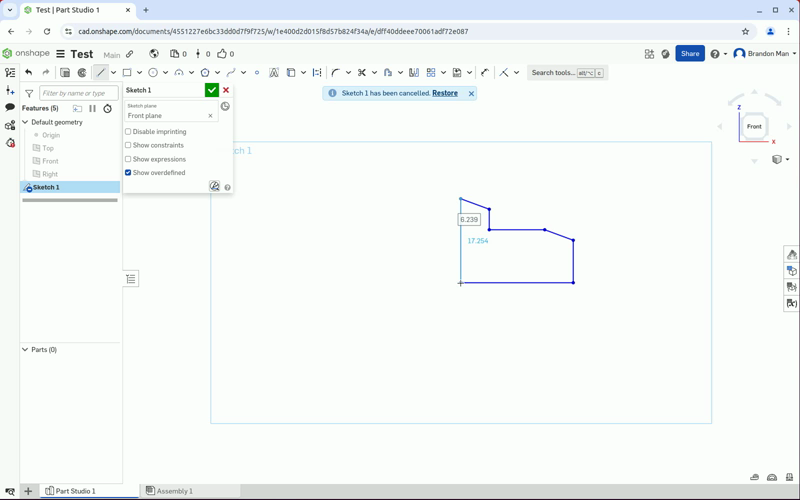
key(esc)
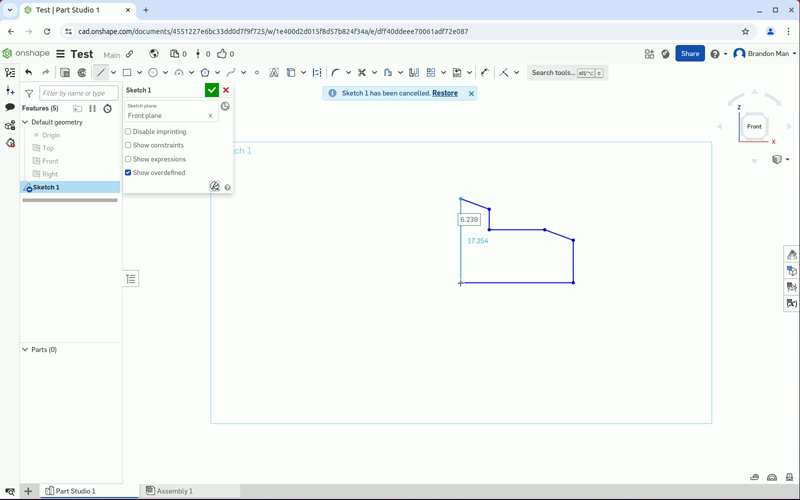
mouse_move(510, 259)
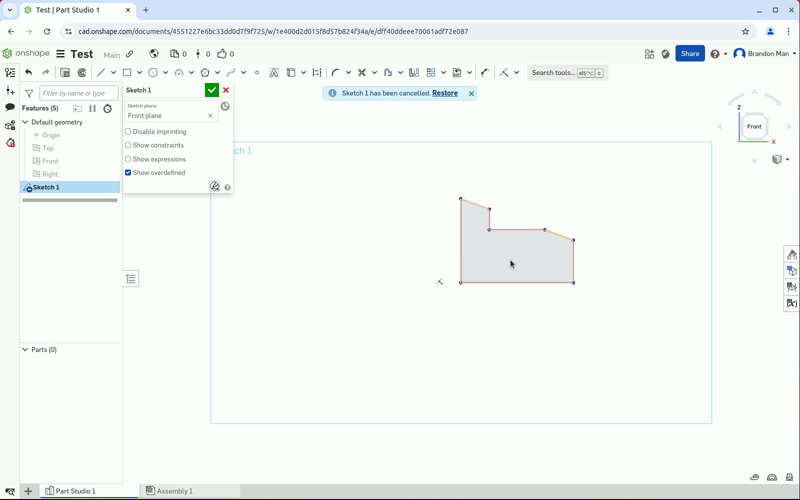
click(510, 259)
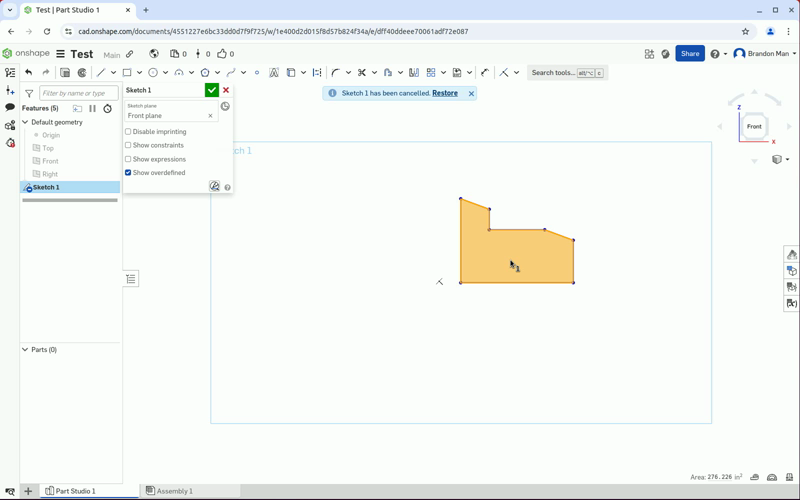
mouse_move(73, 352)
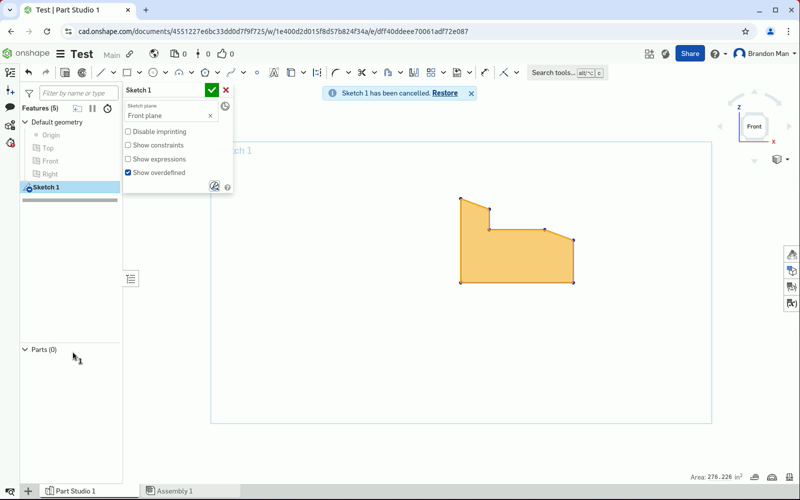
key(shift+y)
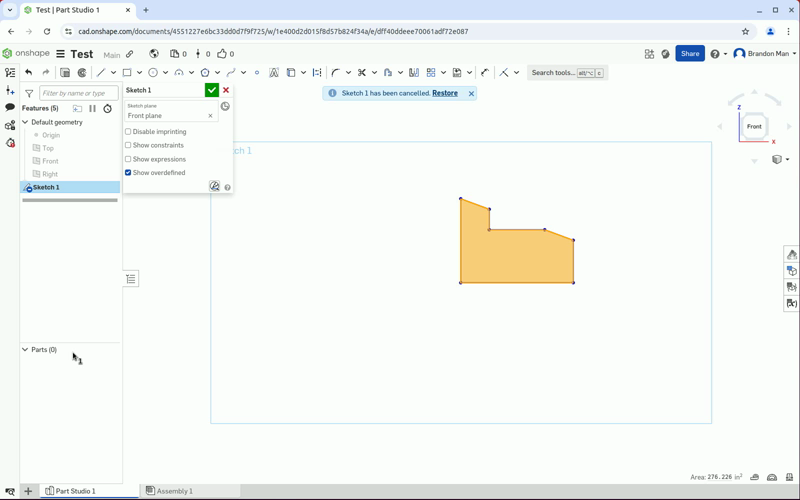
key(shift+e)
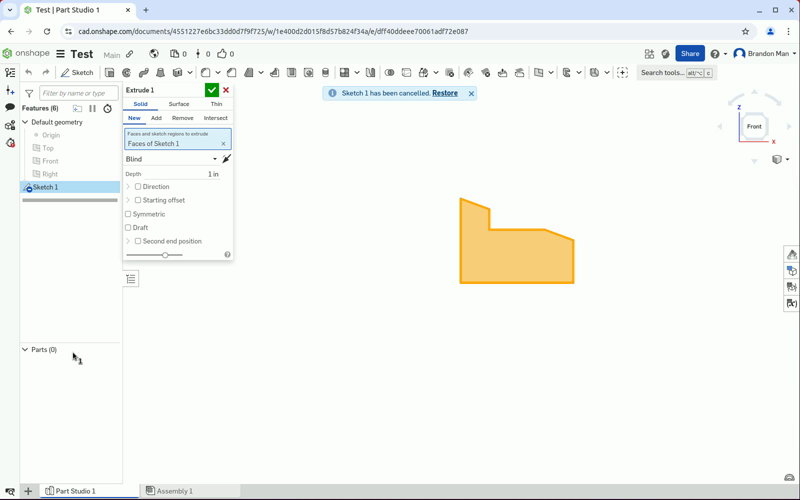
mouse_move(143, 106)
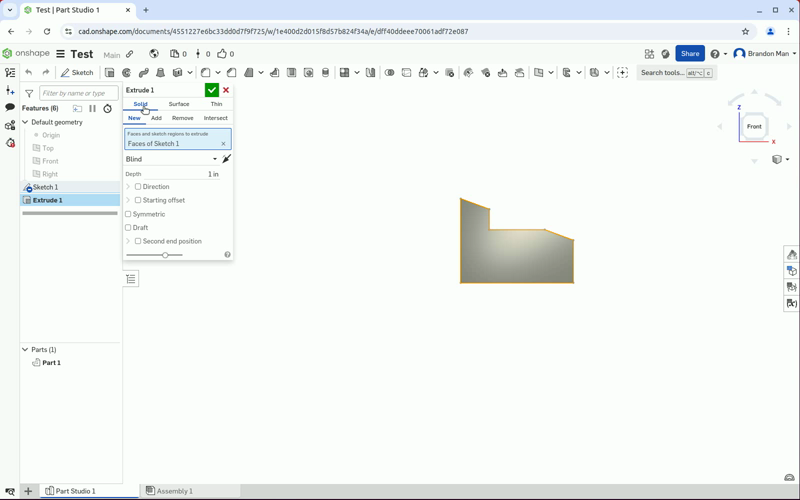
click(143, 106)
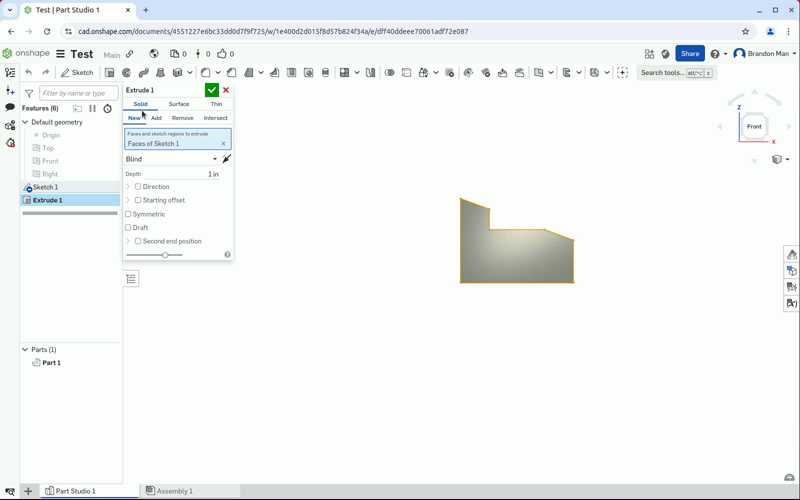
mouse_move(137, 120)
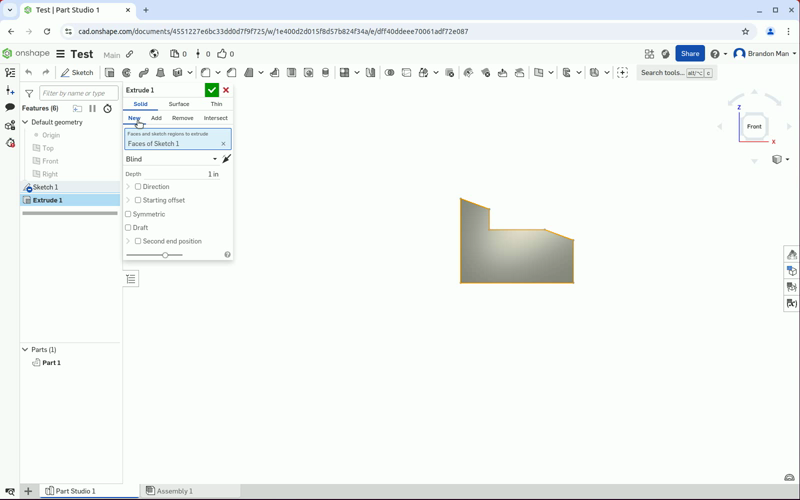
click(137, 120)
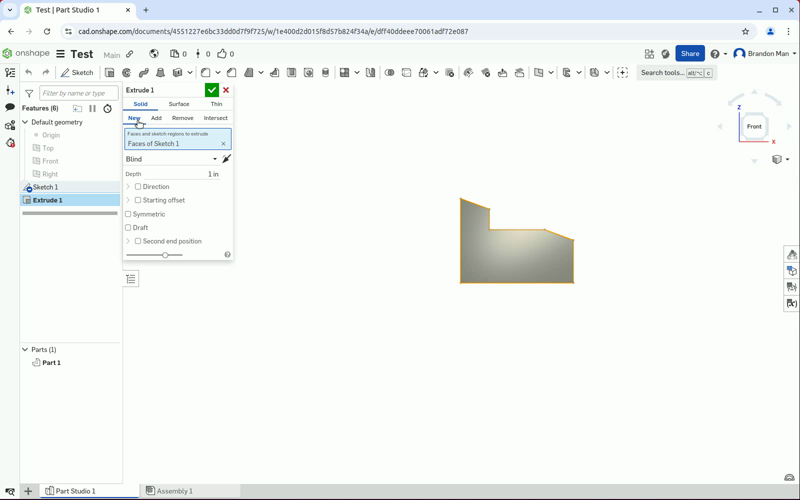
key(tab, 4)
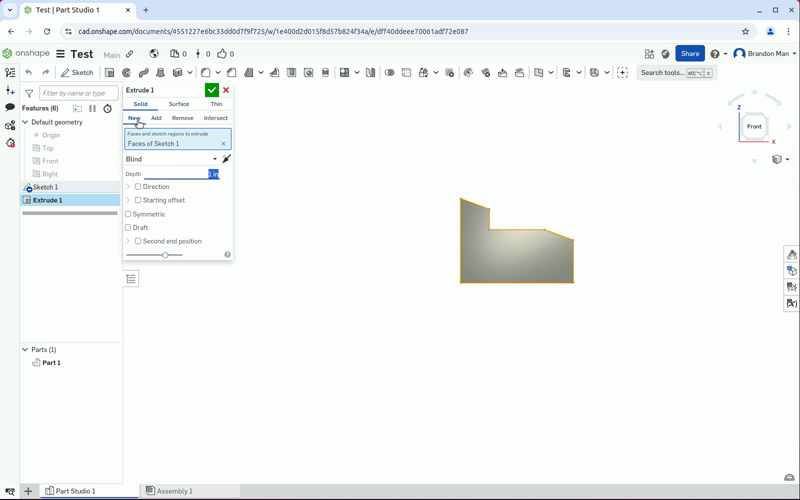
text(17.332)
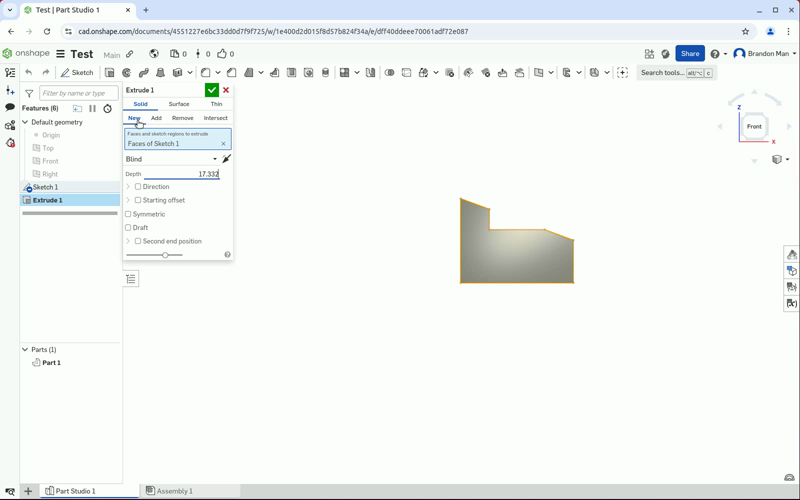
key(tab, 3)
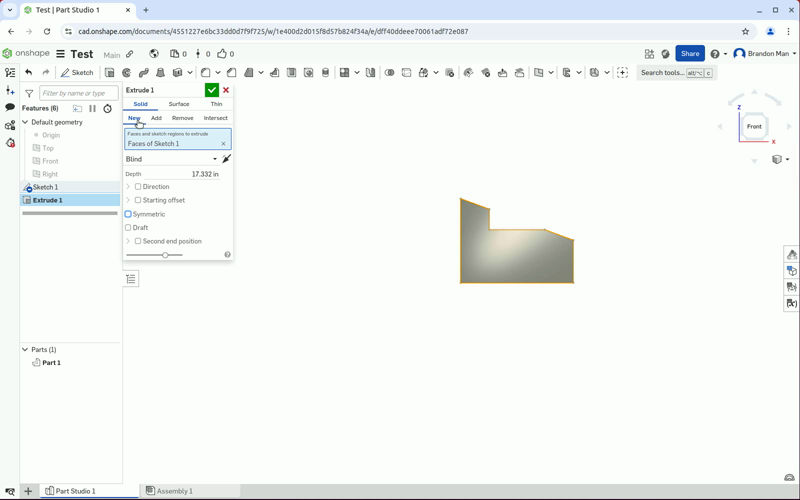
key(space)
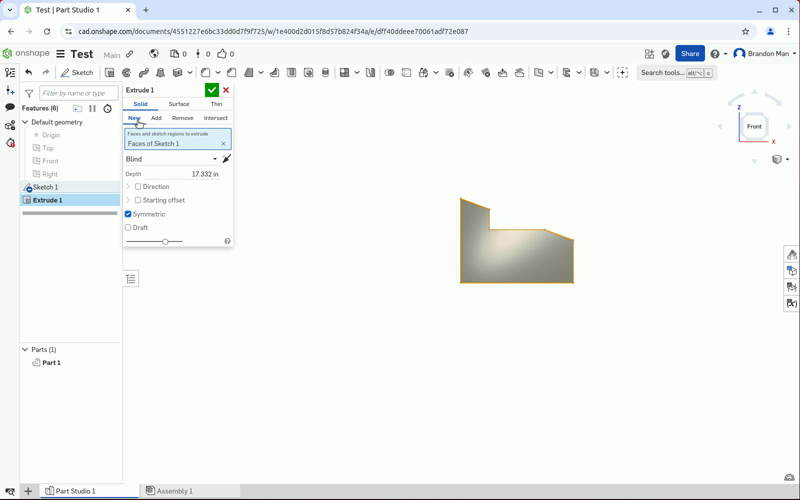
key(enter)
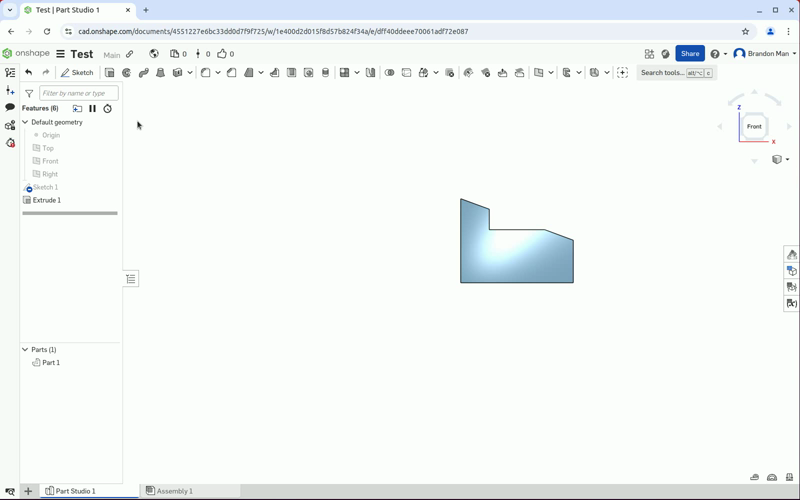
key(shift+h)
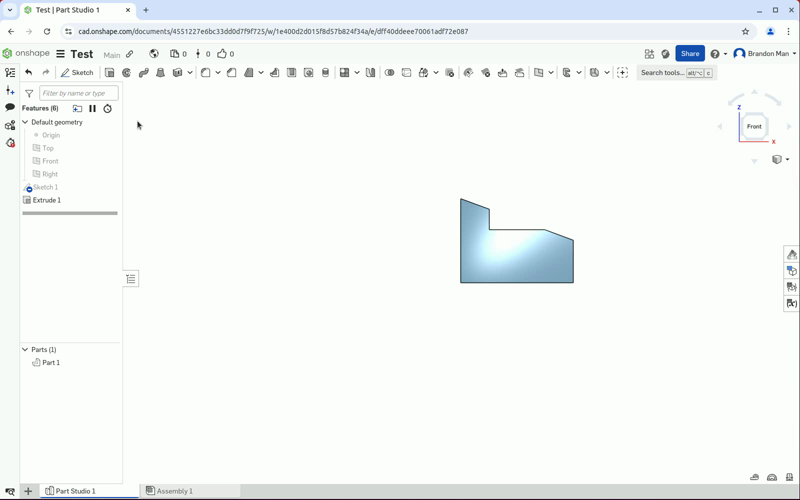
key(shift+h)
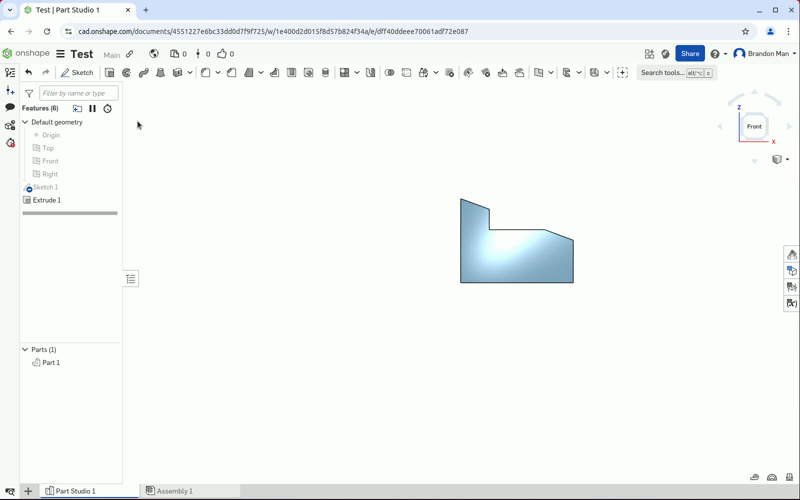
mouse_move(73, 189)
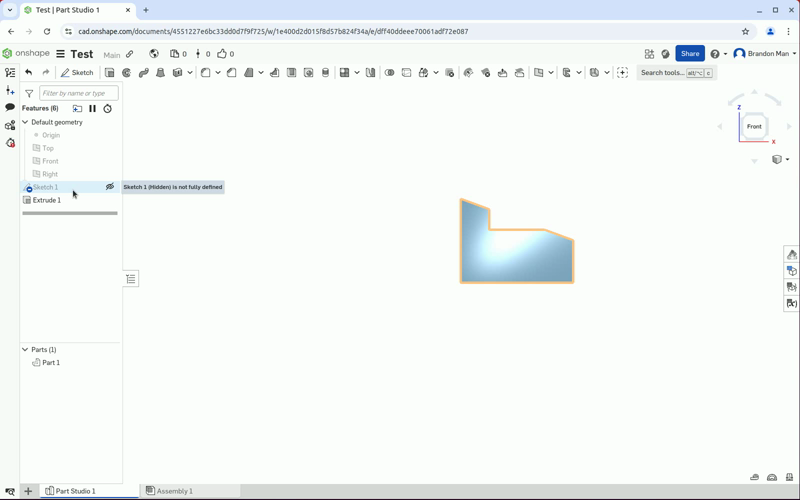
click(73, 189)
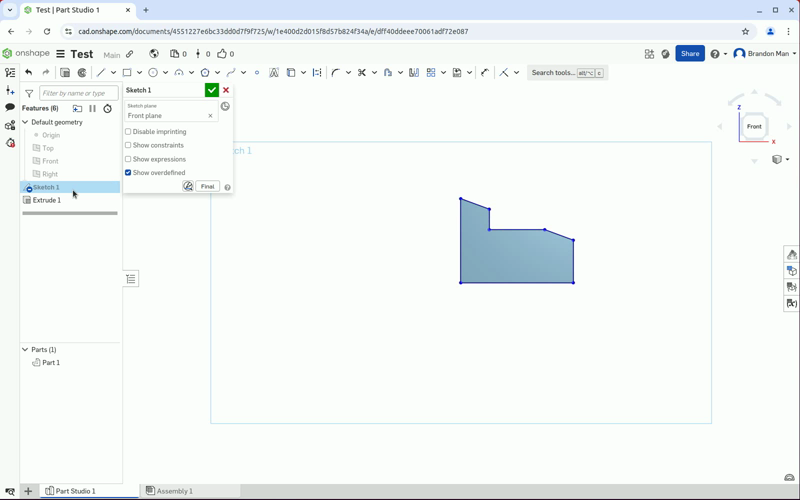
mouse_move(229, 92)
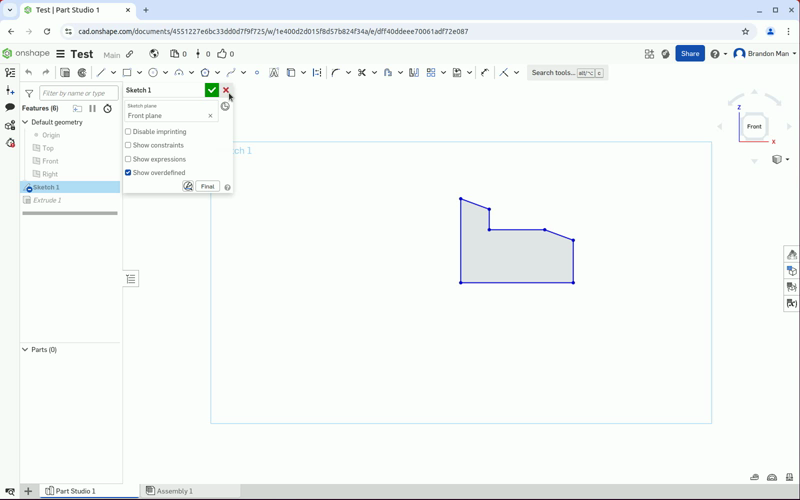
click(229, 92)
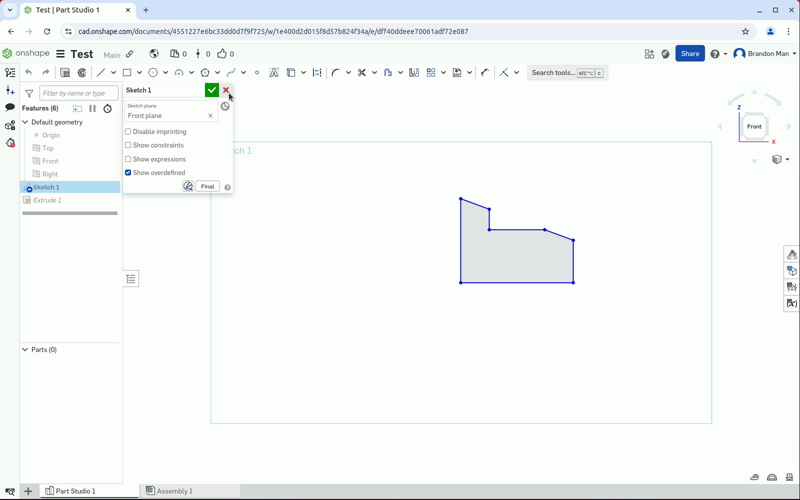
key(shift+s)
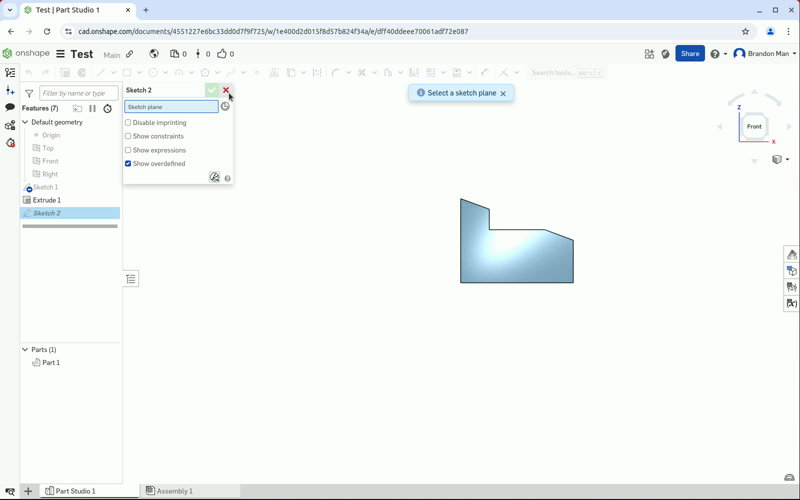
mouse_move(73, 163)
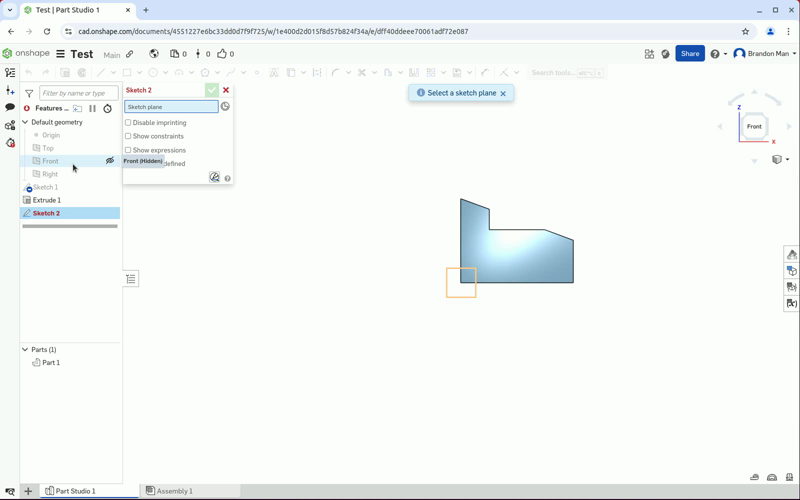
click(73, 163)
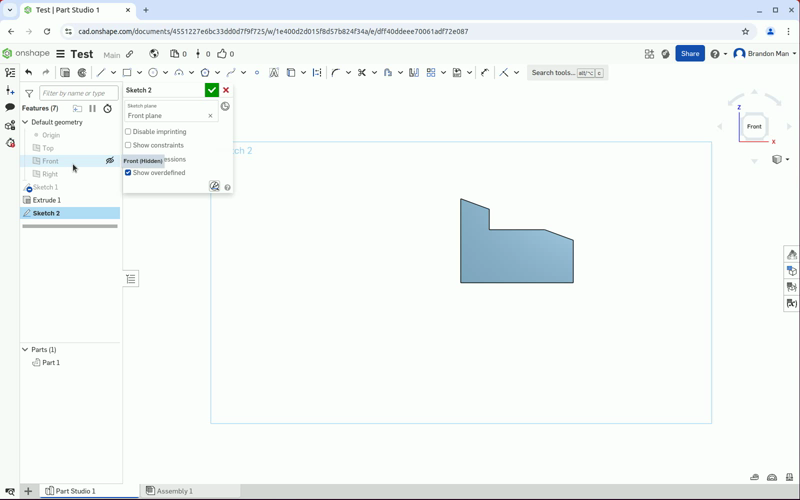
mouse_move(73, 352)
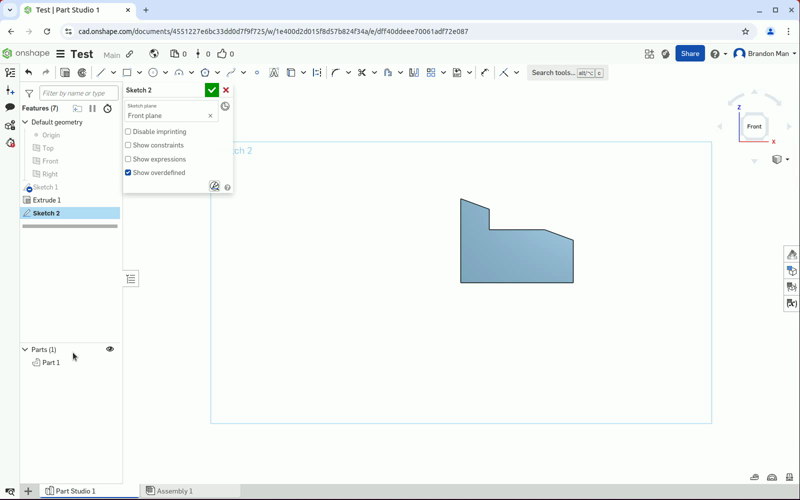
key(y)
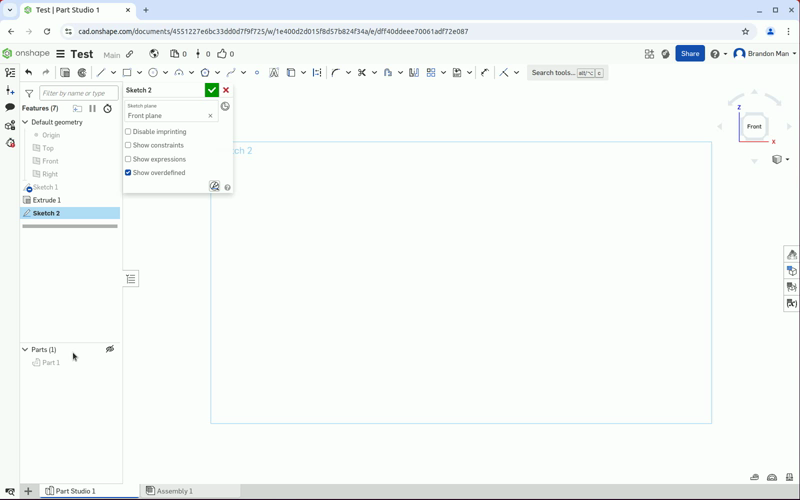
key(l)
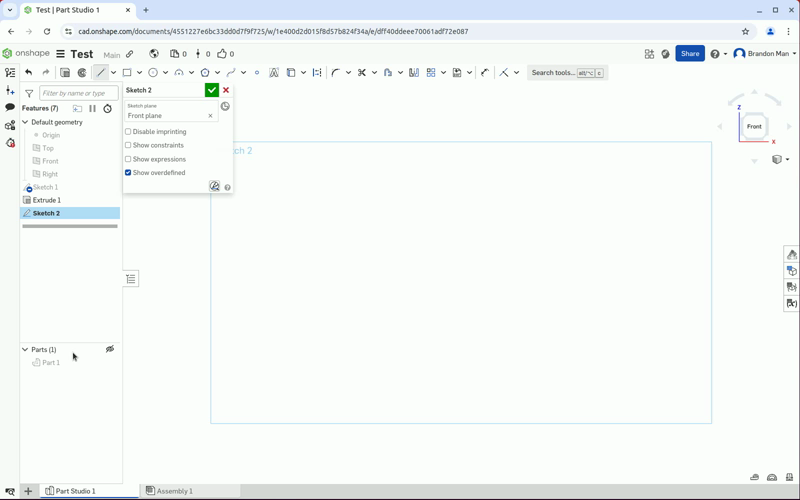
key_down(shift)
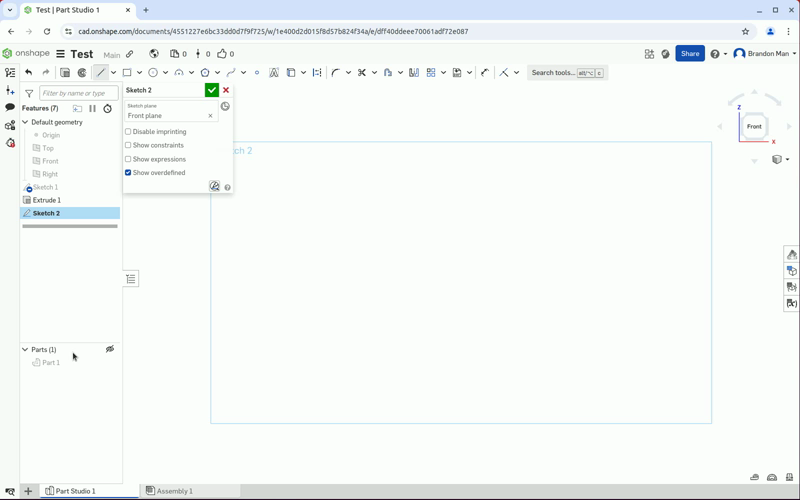
mouse_move(489, 230)
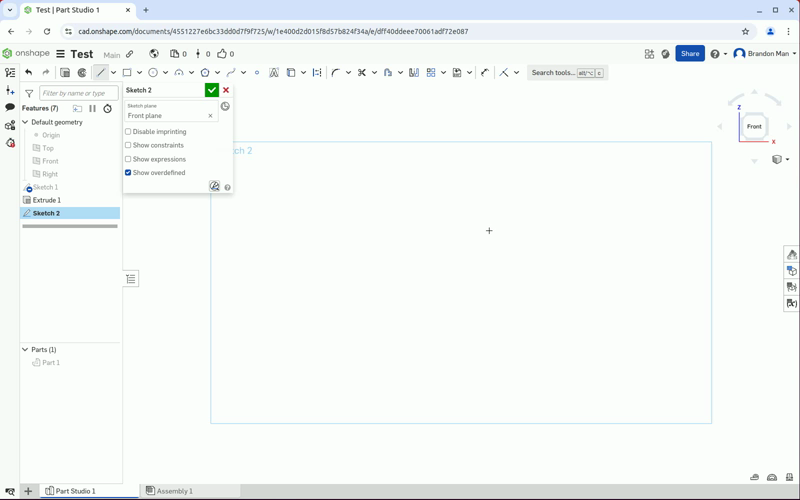
click(489, 230)
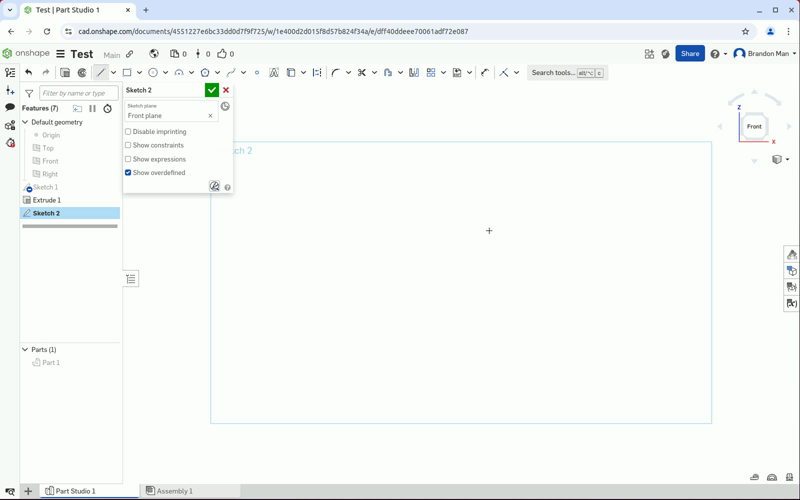
key_up(shift)
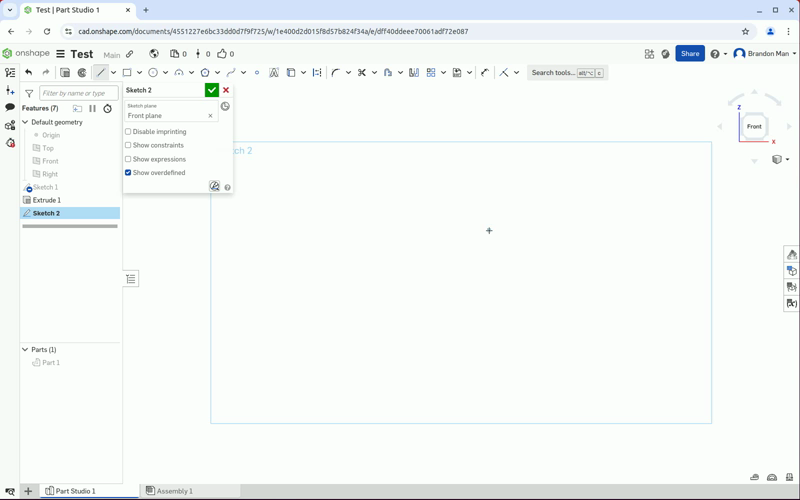
key_down(shift)
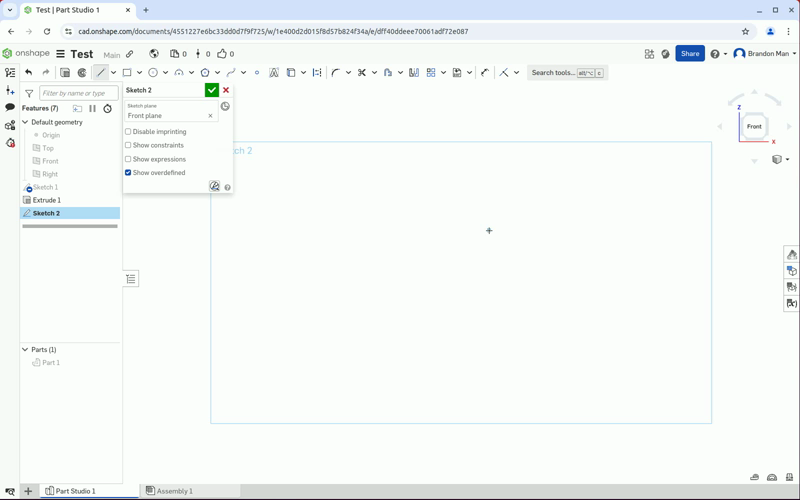
mouse_move(519, 230)
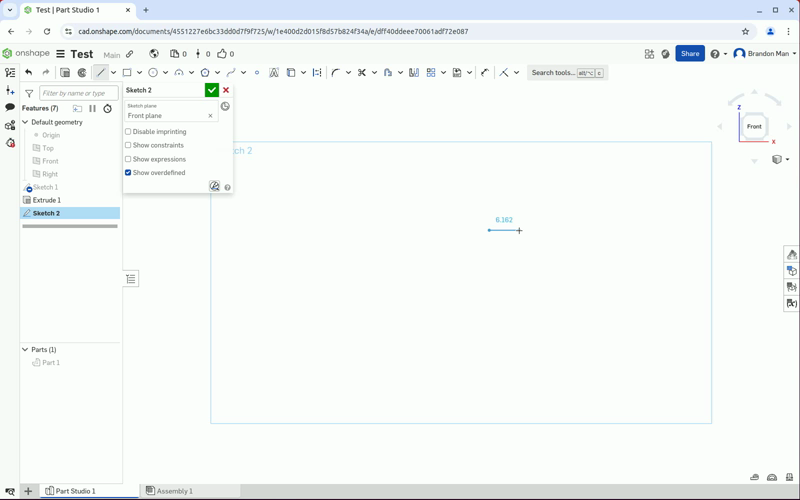
mouse_move(545, 230)
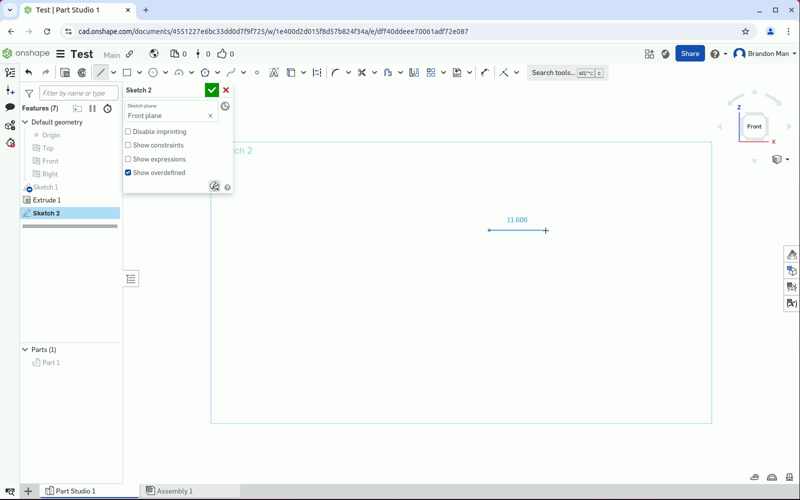
click(545, 230)
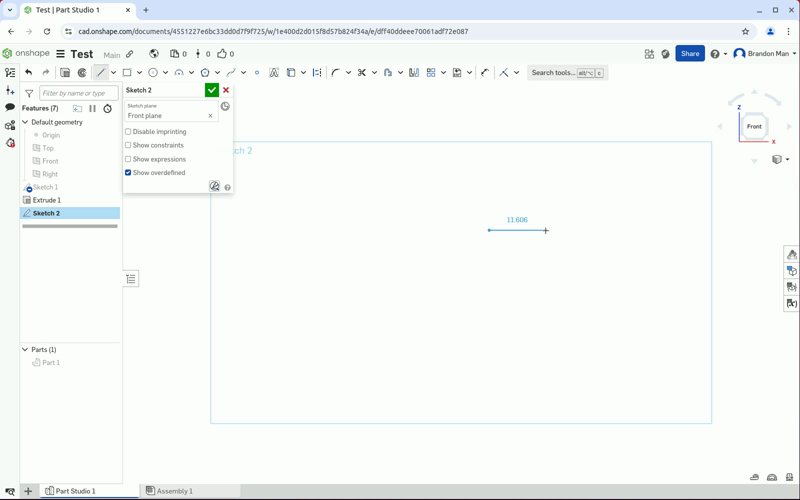
key_up(shift)
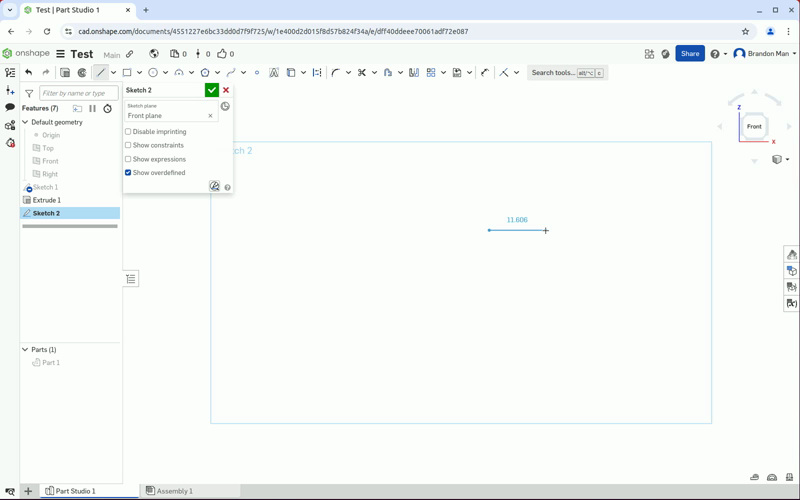
key_down(shift)
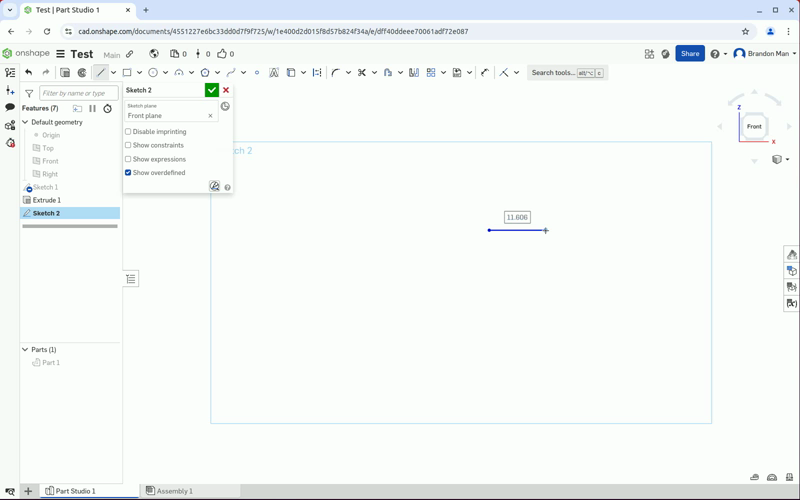
mouse_move(489, 208)
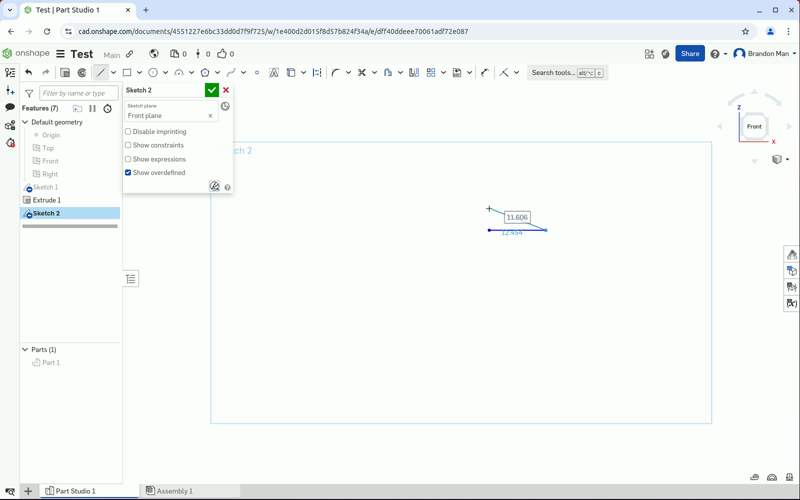
click(489, 208)
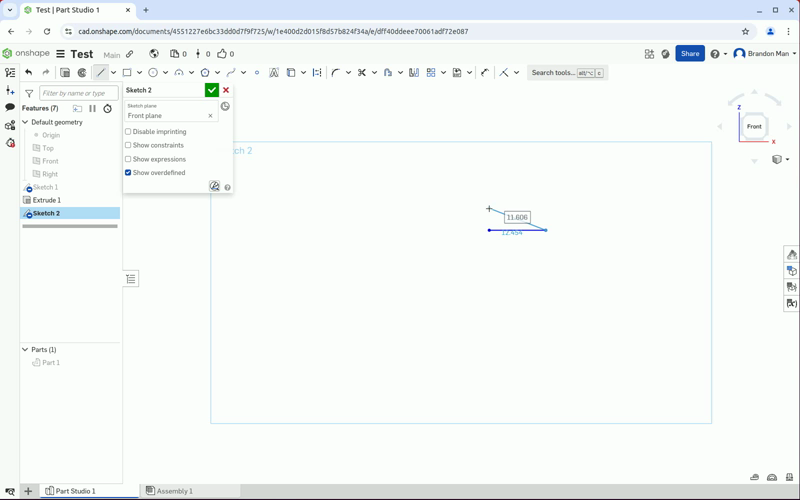
key_up(shift)
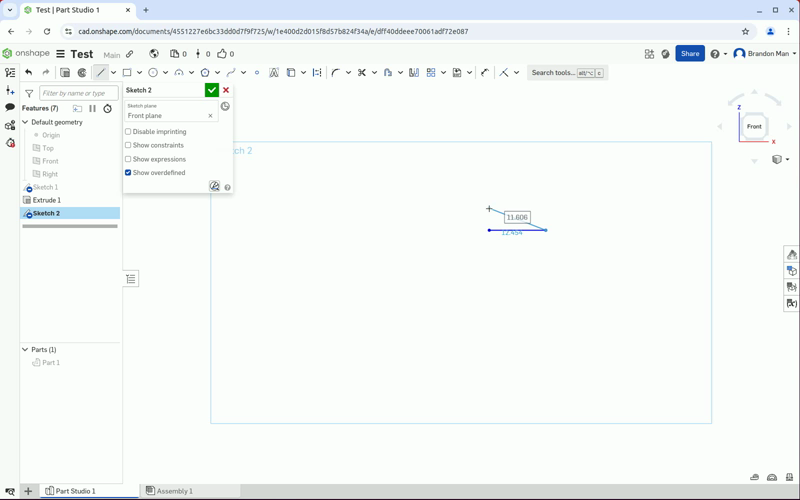
mouse_move(519, 208)
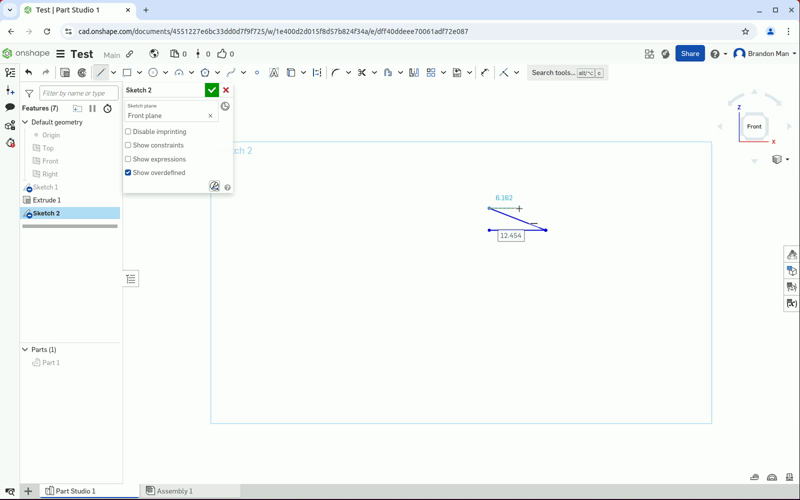
key_down(shift)
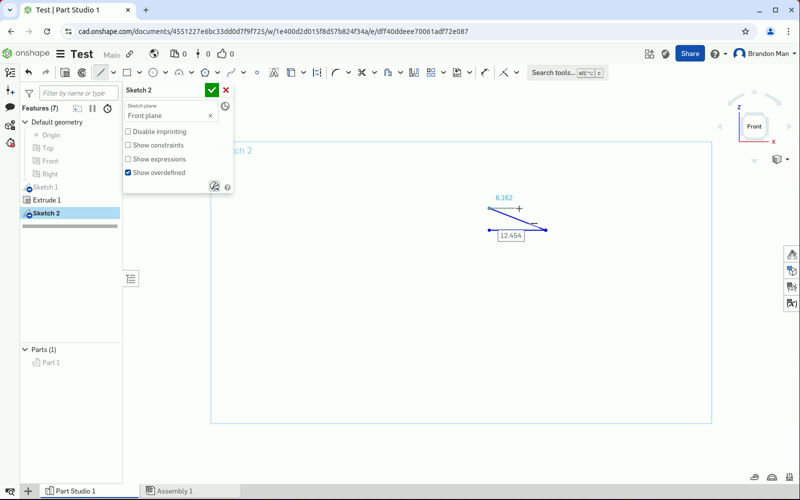
mouse_move(489, 230)
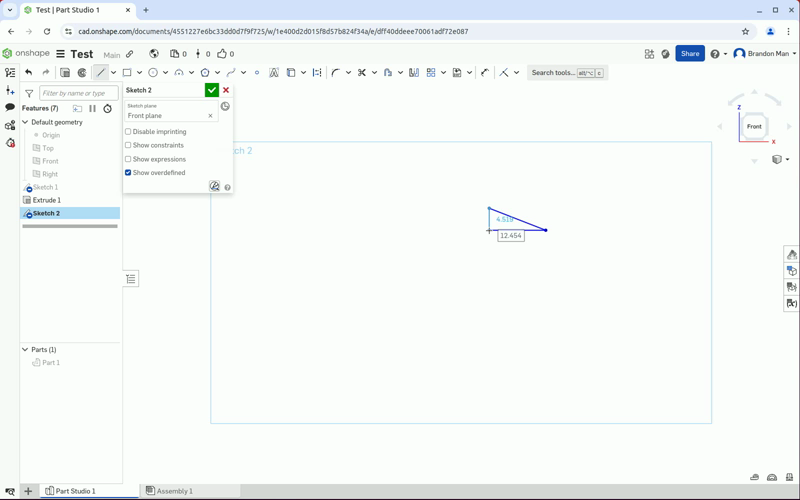
key_up(shift)
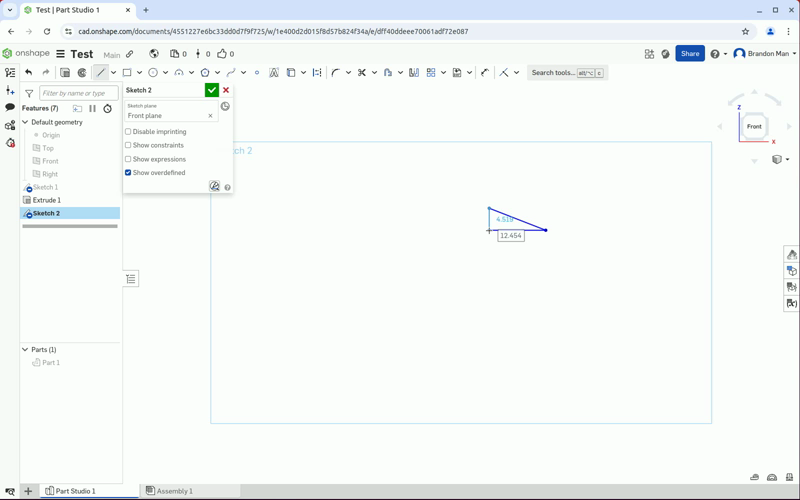
click(489, 230)
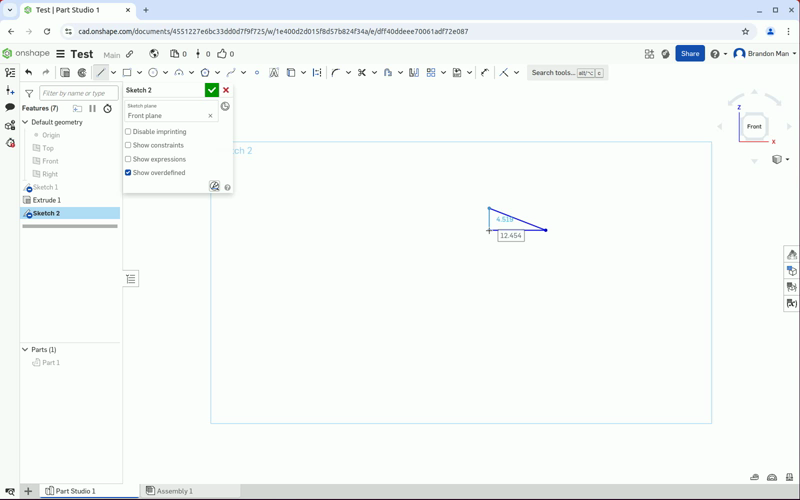
key(esc)
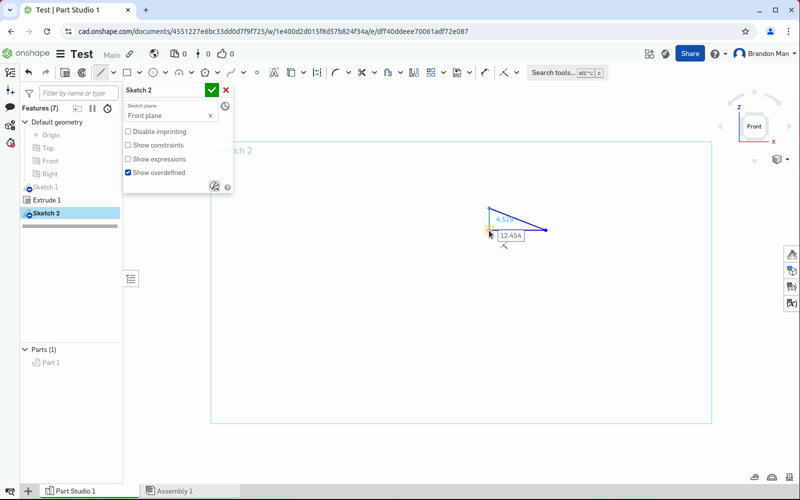
mouse_move(500, 227)
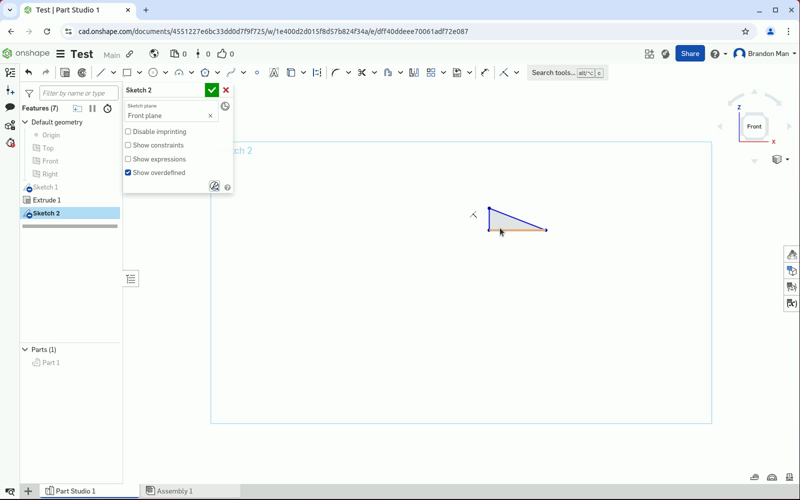
scroll(6)
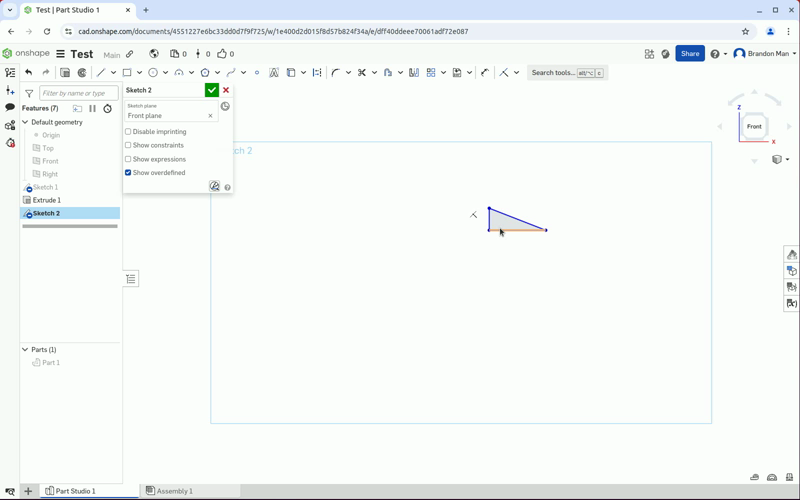
scroll(6)
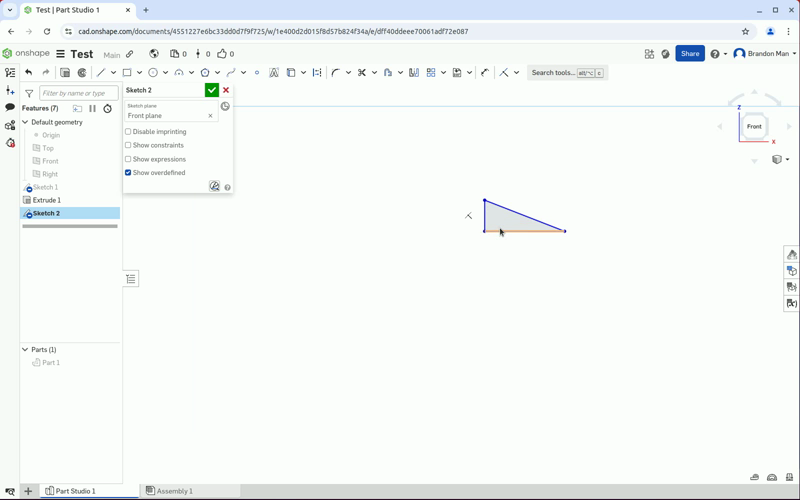
scroll(6)
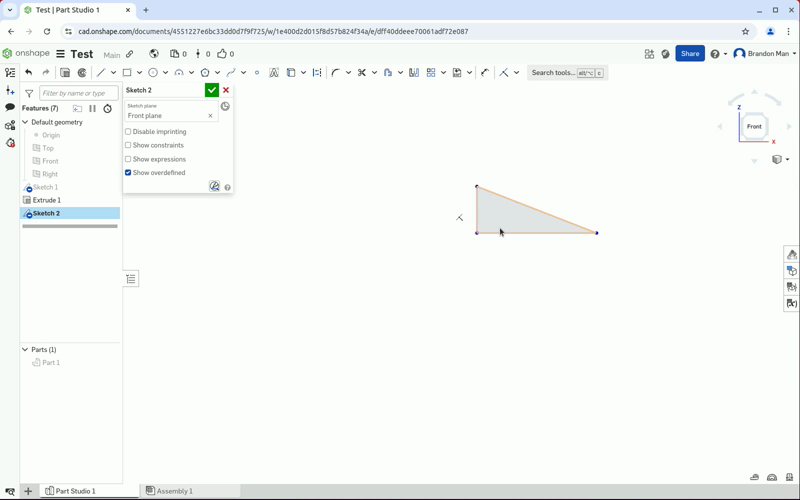
scroll(6)
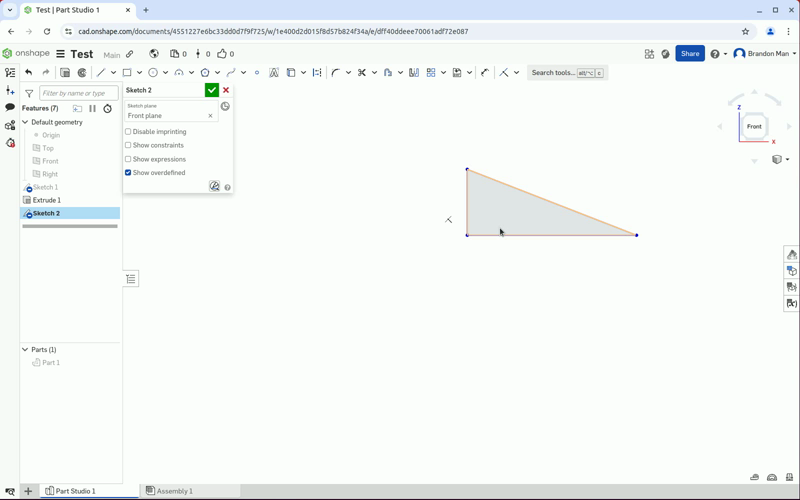
scroll(6)
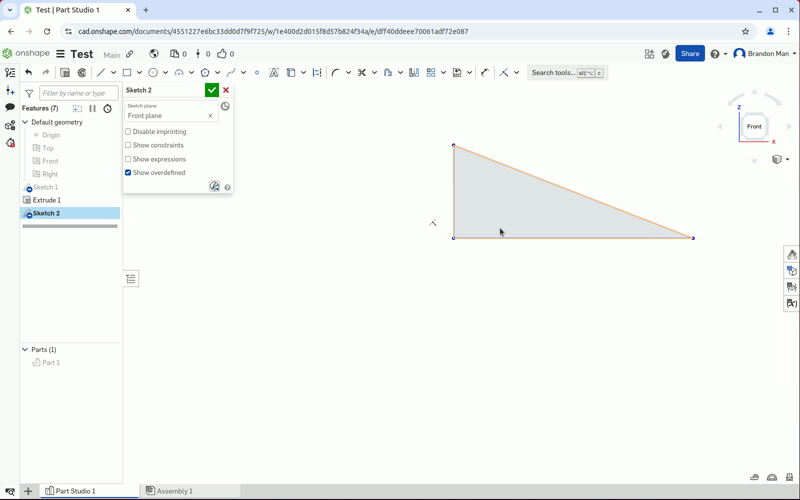
scroll(6)
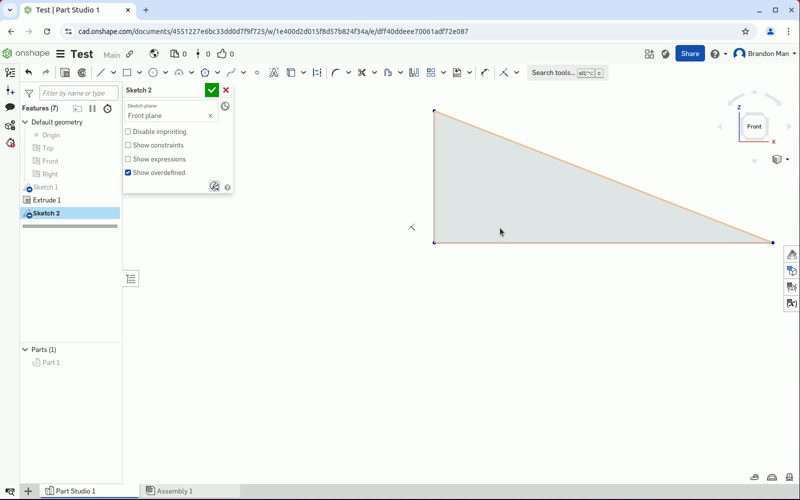
scroll(6)
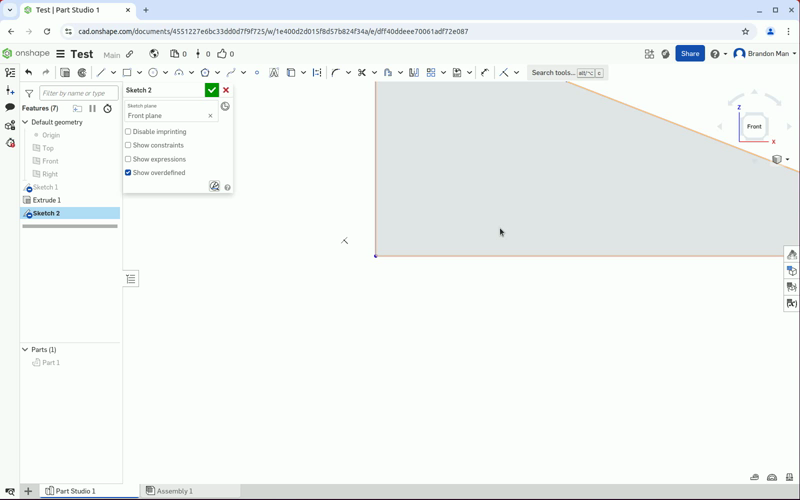
click(500, 227)
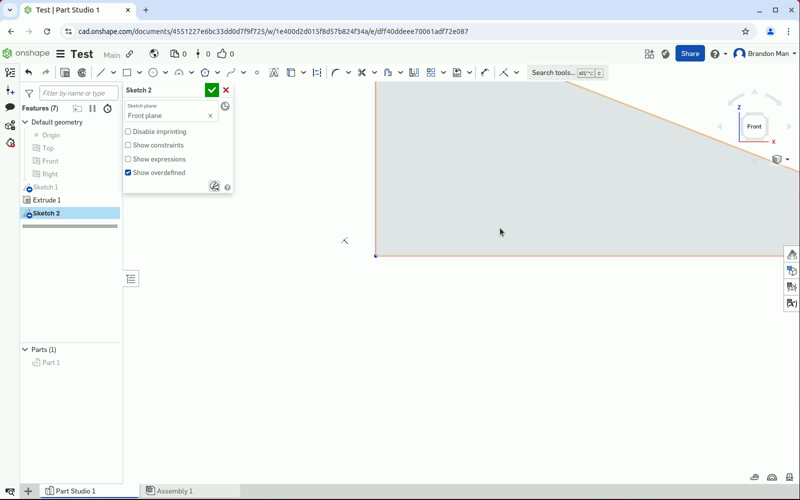
scroll(-6)
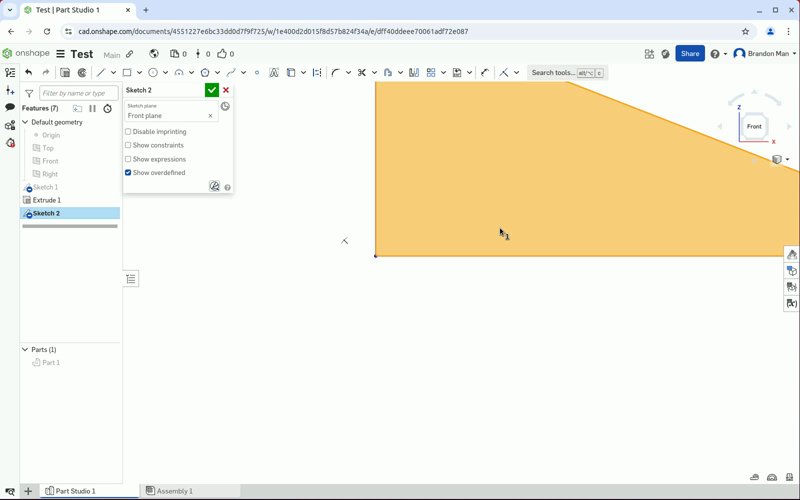
scroll(-6)
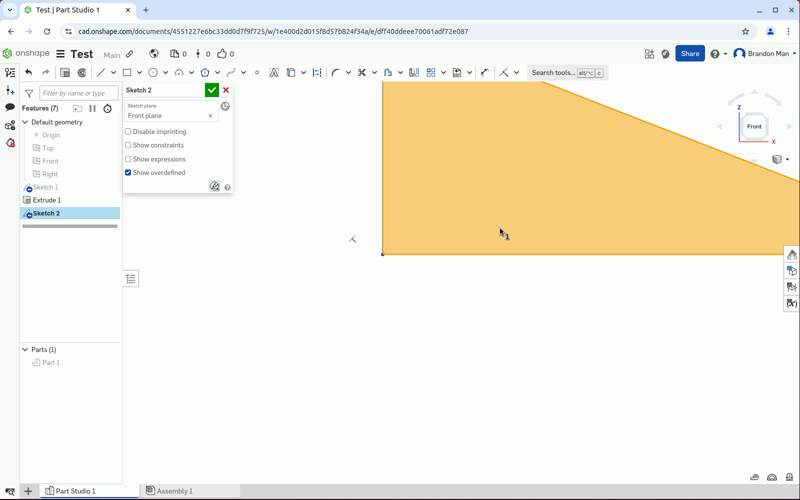
scroll(-6)
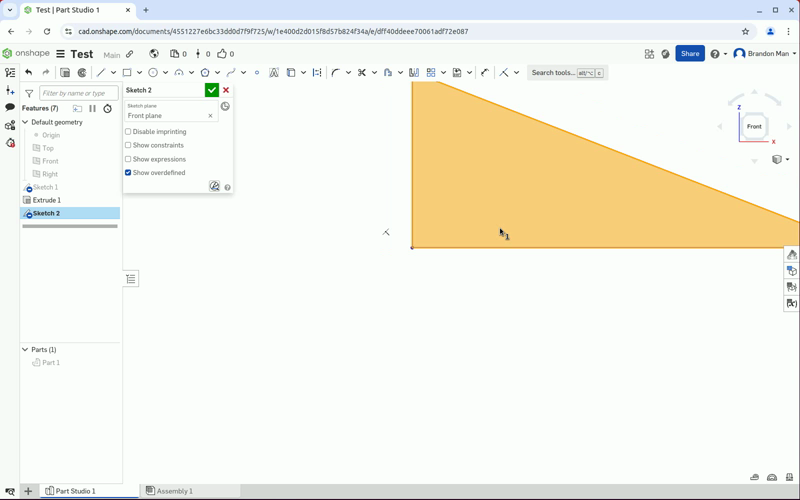
scroll(-6)
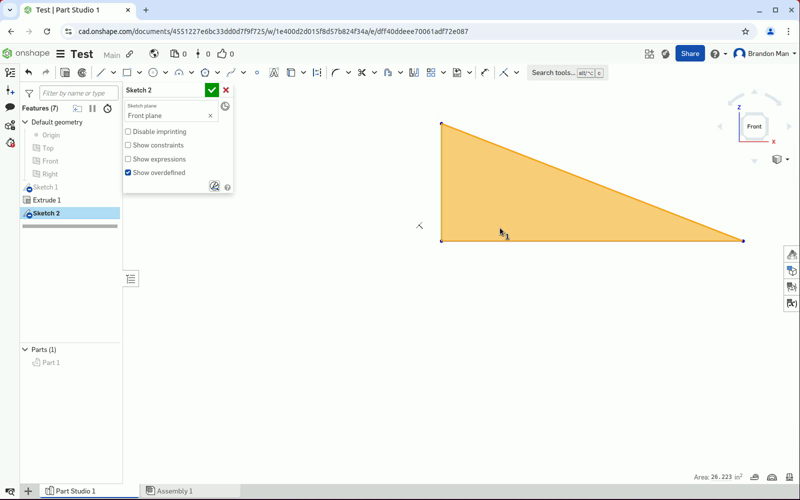
scroll(-6)
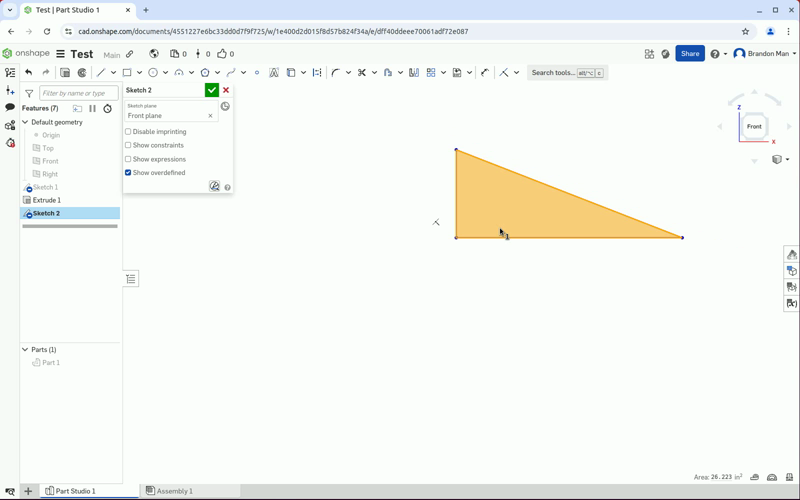
scroll(-6)
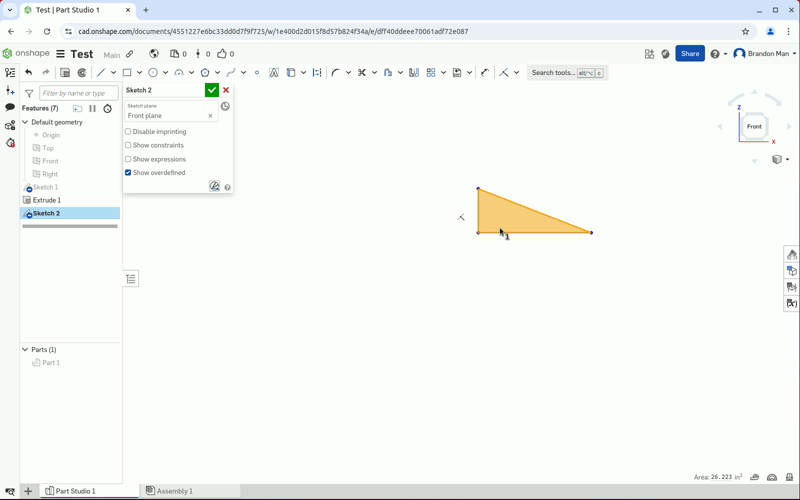
scroll(-6)
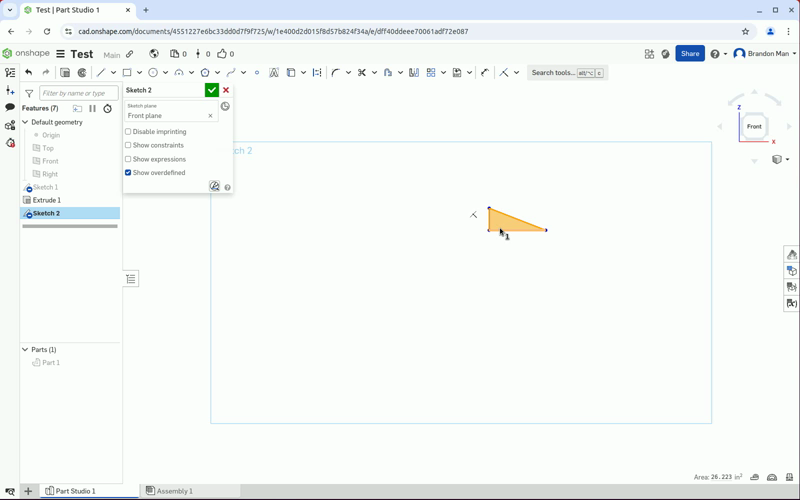
mouse_move(73, 352)
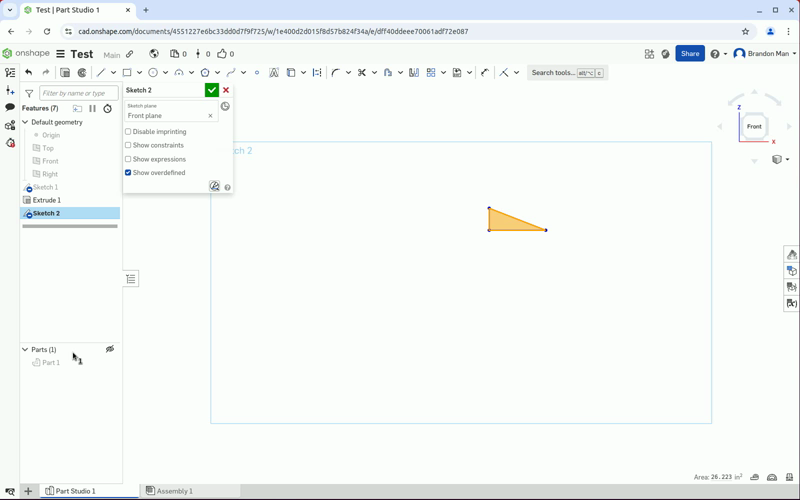
key(shift+y)
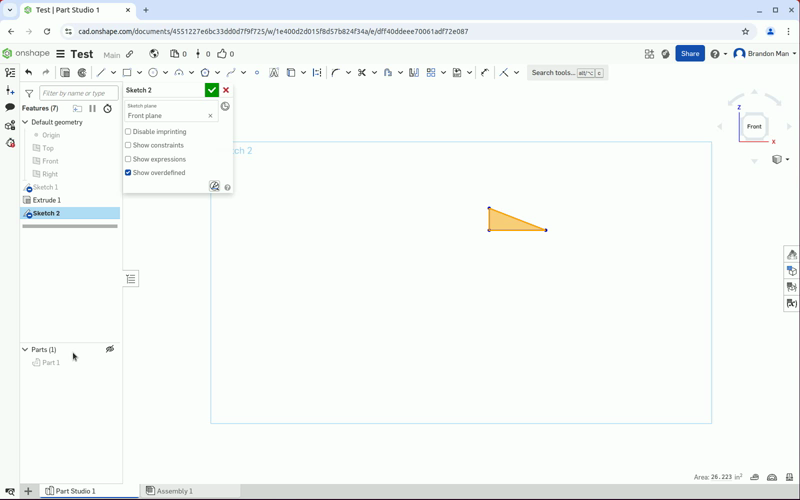
key(shift+e)
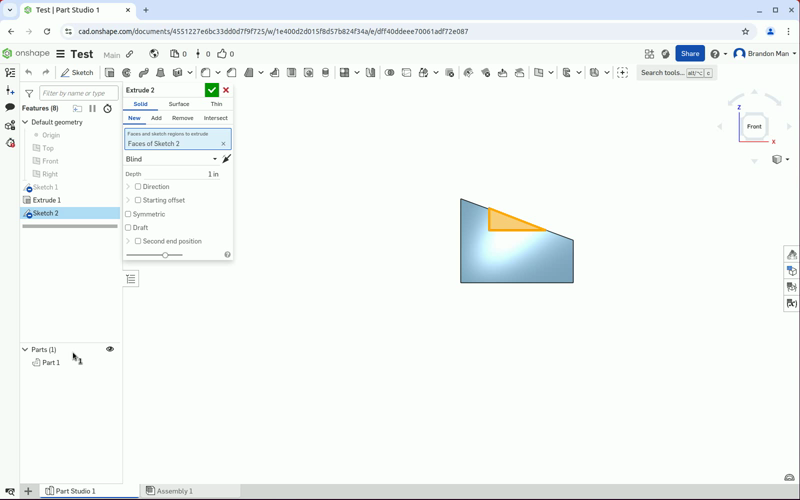
mouse_move(143, 106)
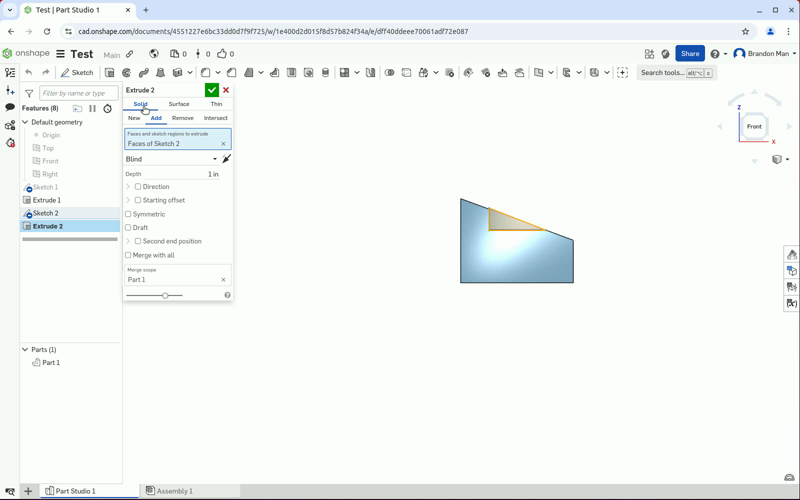
click(143, 106)
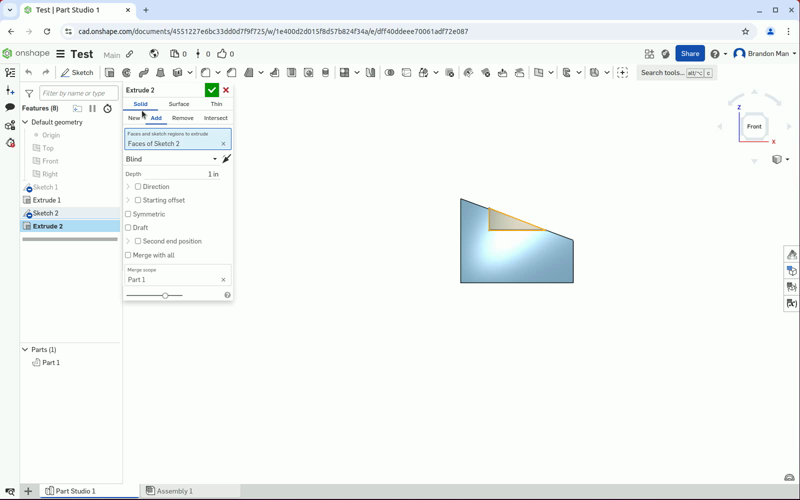
mouse_move(137, 120)
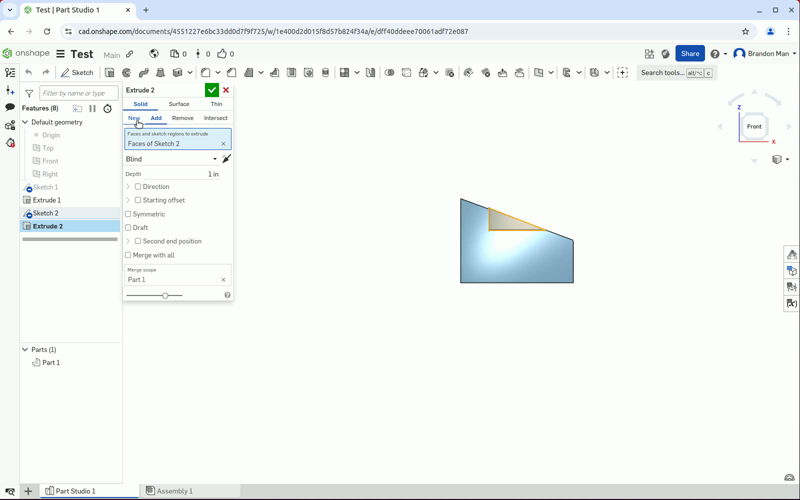
click(137, 120)
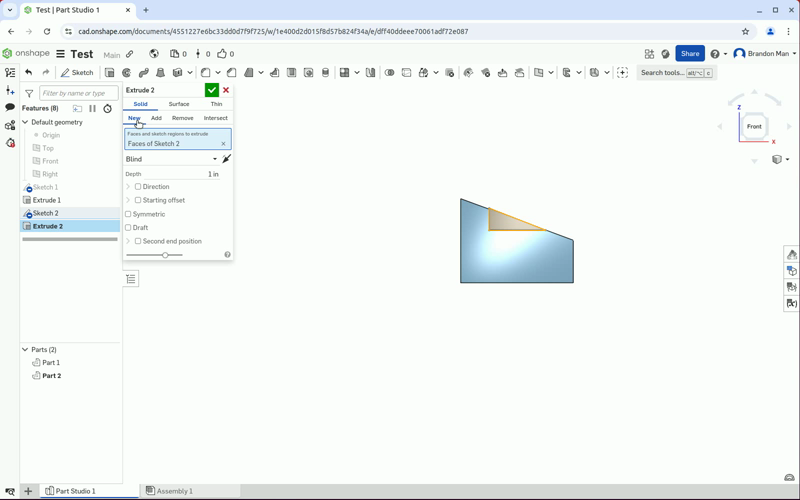
key(tab, 4)
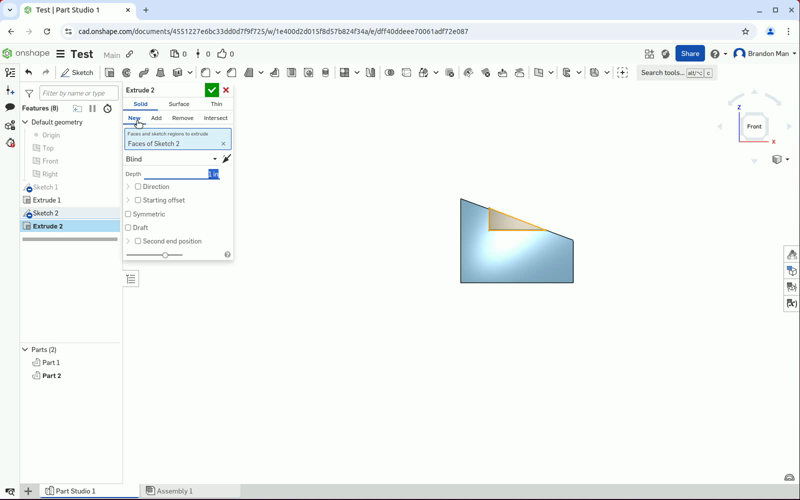
text(17.332)
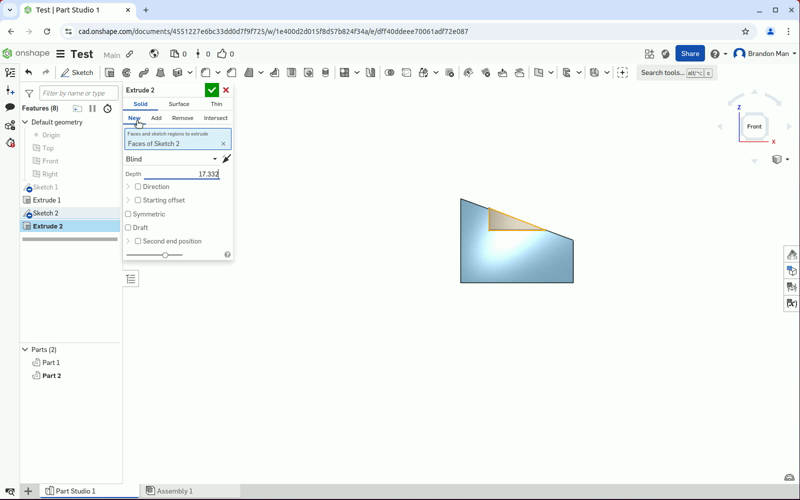
key(tab, 3)
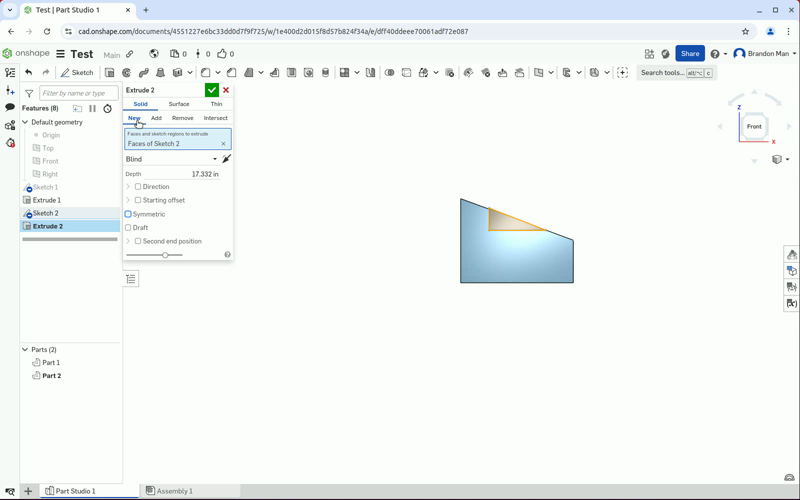
key(space)
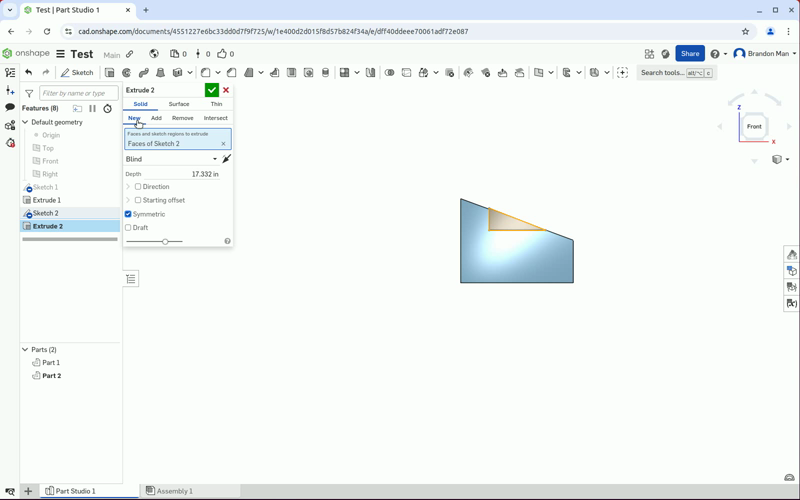
key(enter)
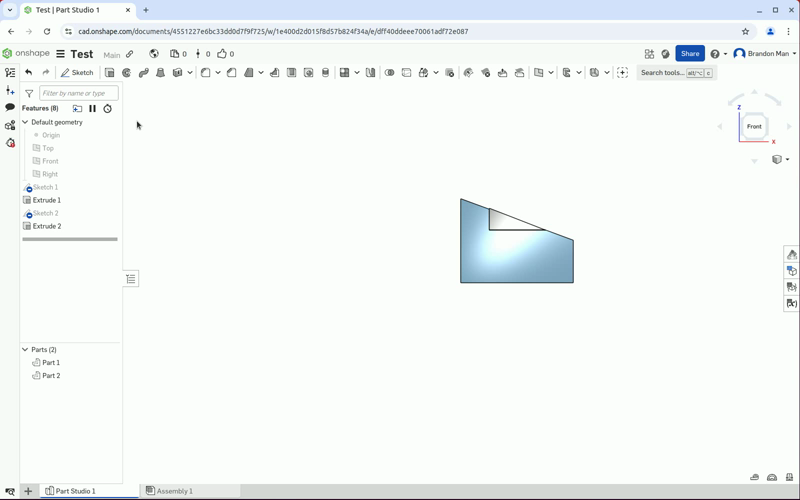
key(shift+h)
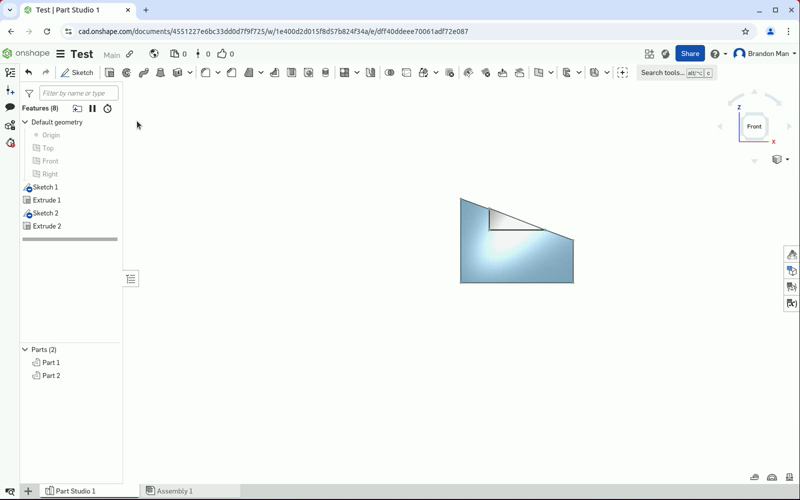
key(shift+h)
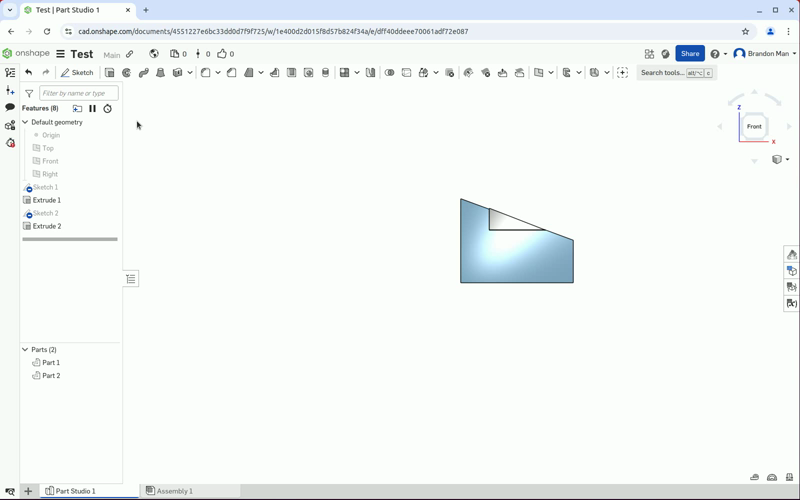
mouse_move(73, 189)
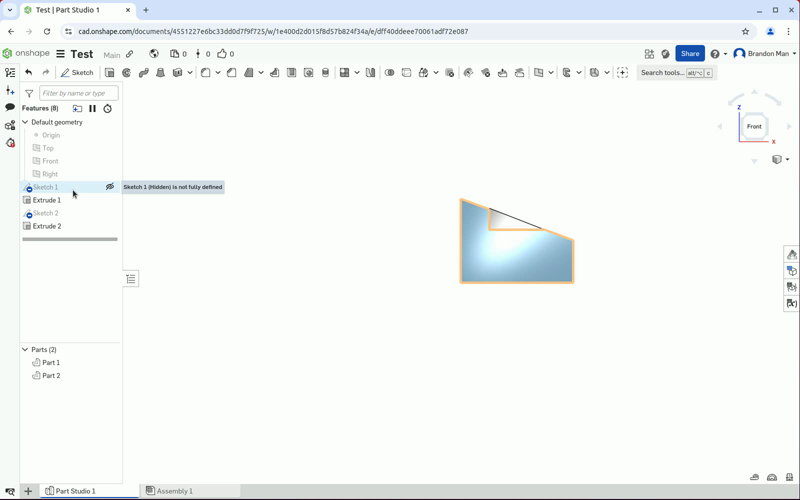
click(73, 189)
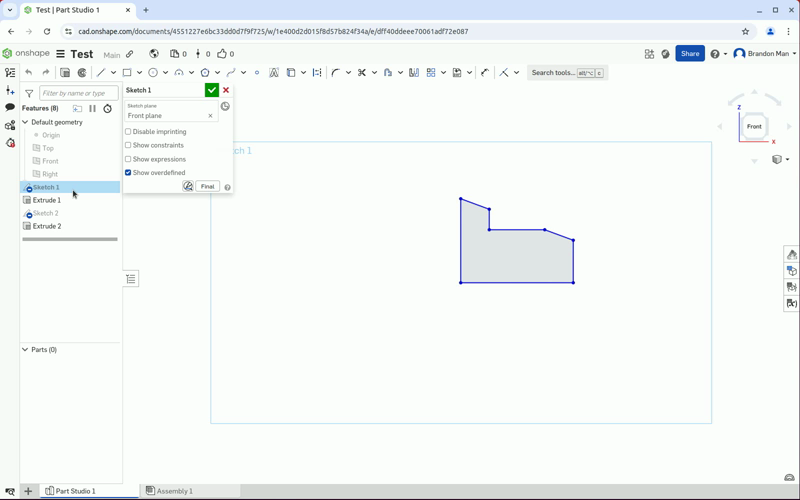
mouse_move(229, 92)
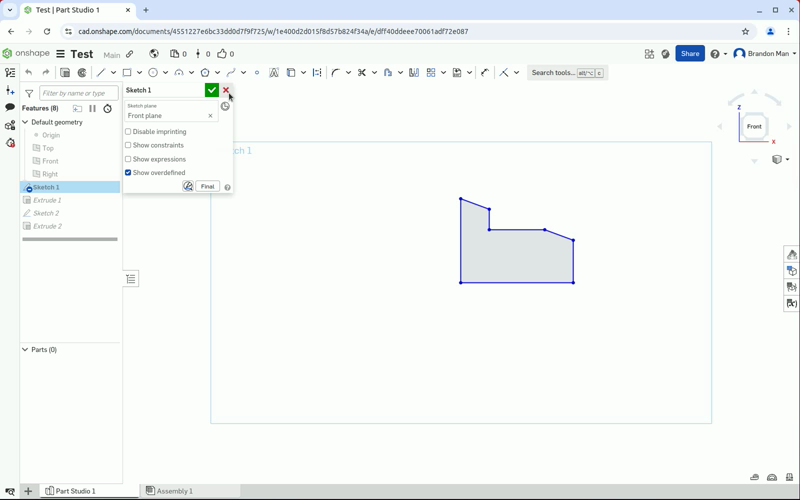
click(229, 92)
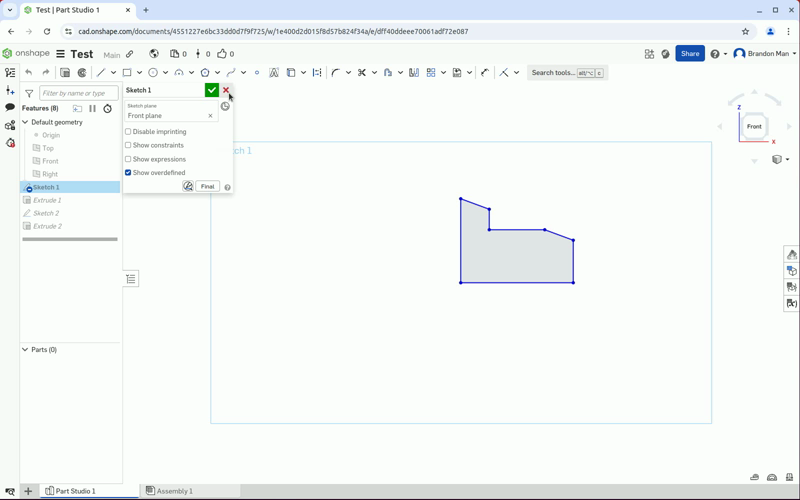
key(shift+s)
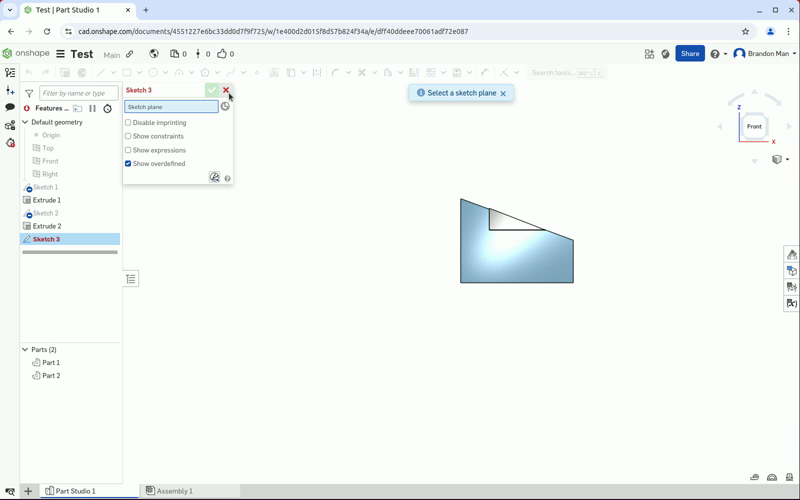
mouse_move(73, 163)
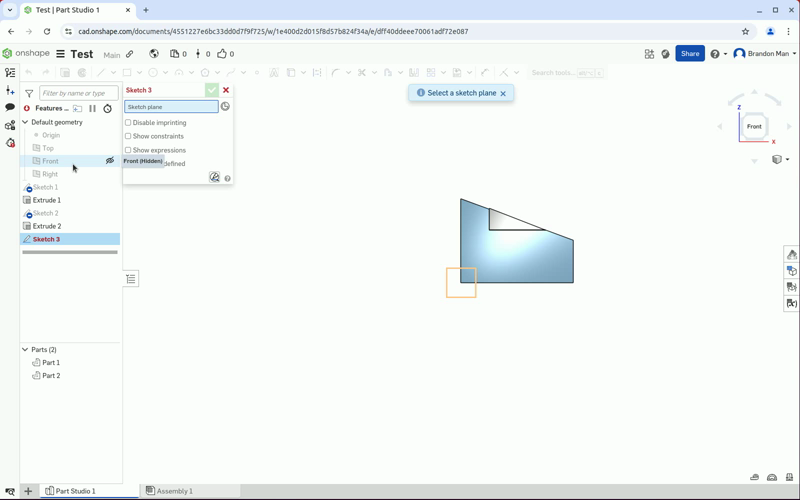
click(73, 163)
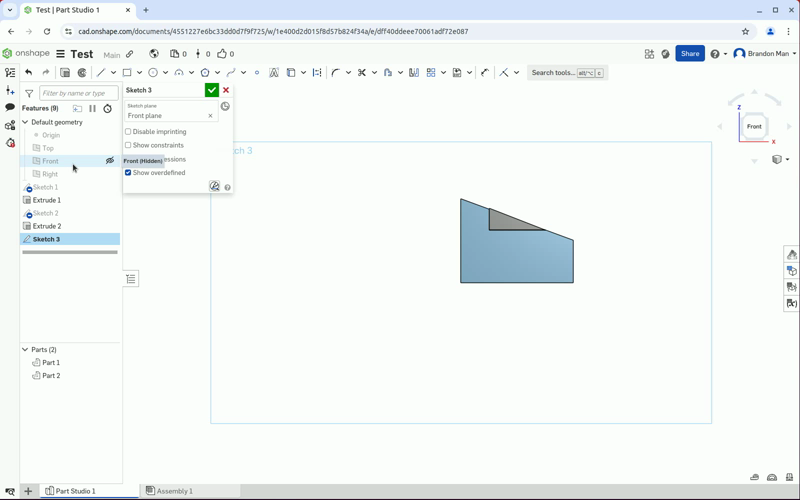
mouse_move(73, 352)
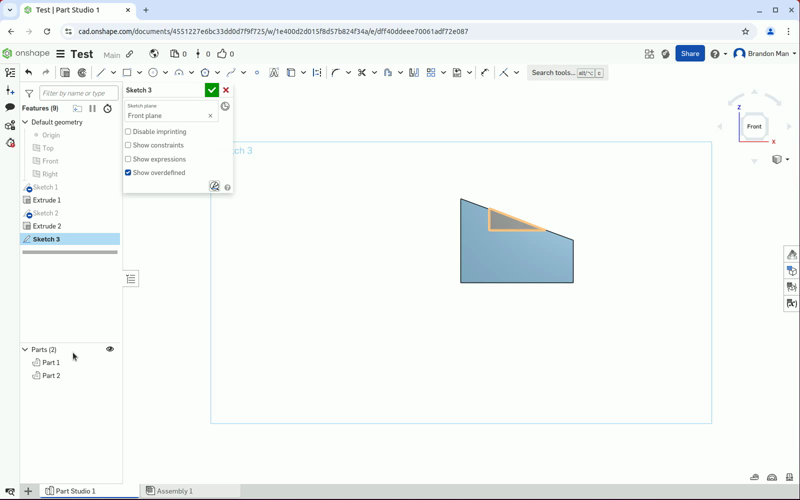
key(y)
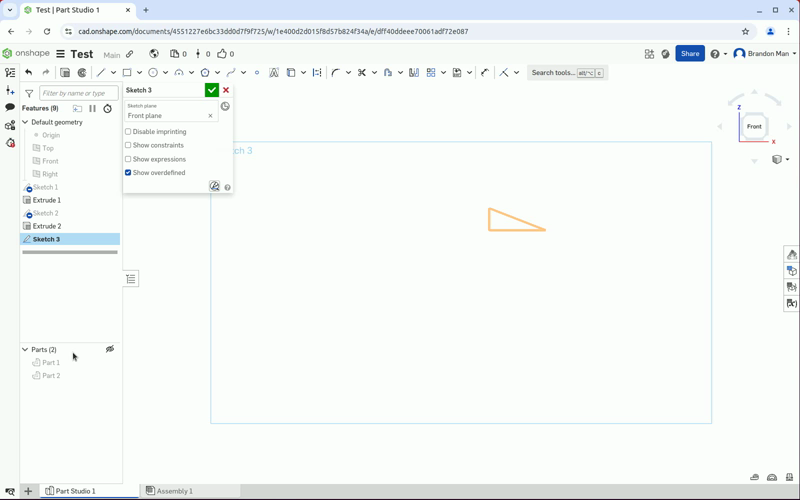
key(l)
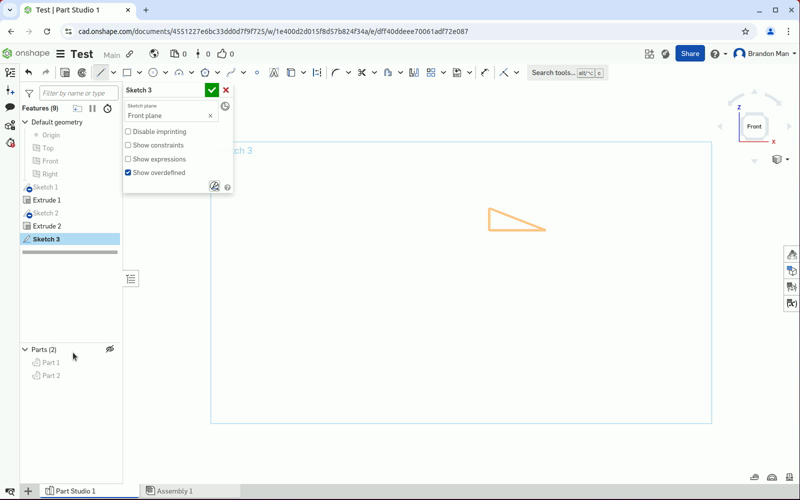
key_down(shift)
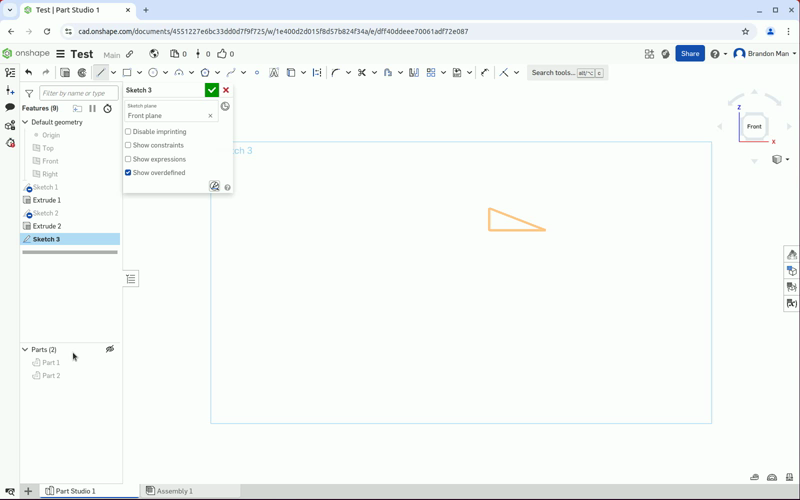
mouse_move(489, 209)
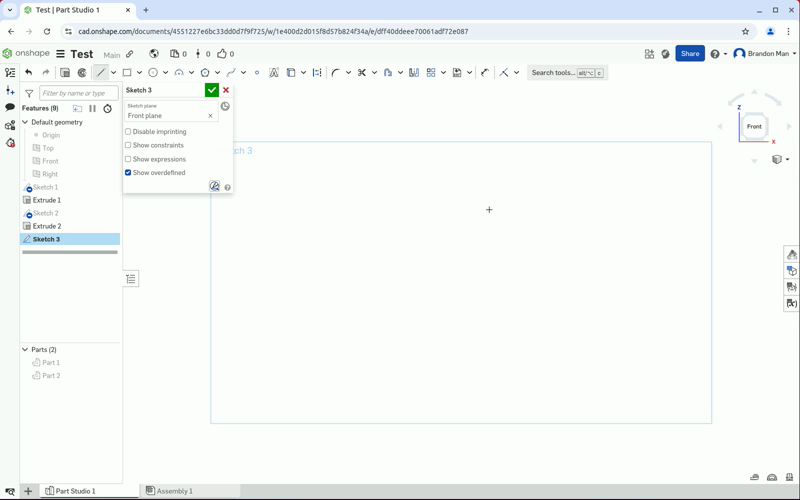
click(489, 209)
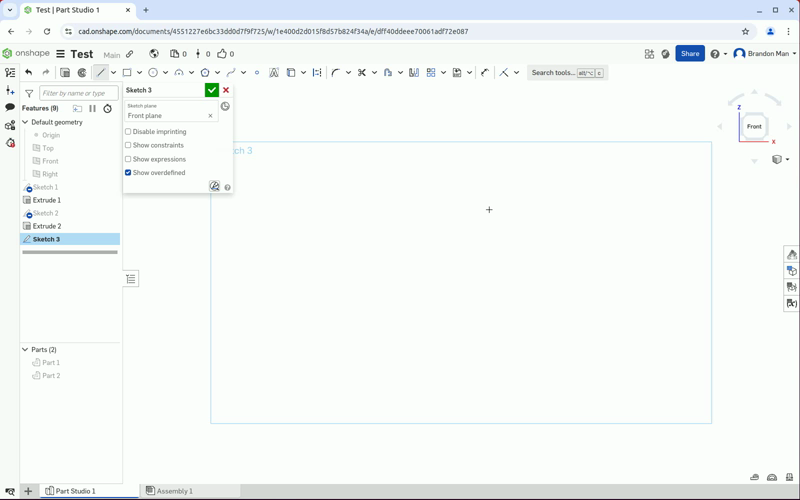
key_up(shift)
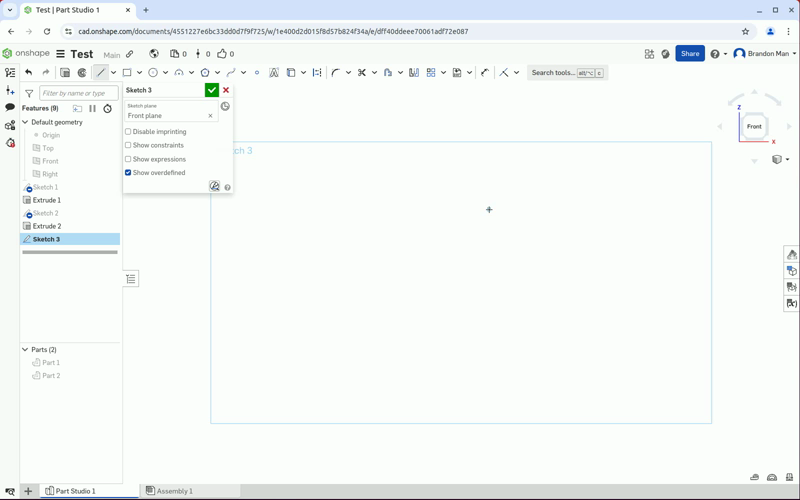
key_down(shift)
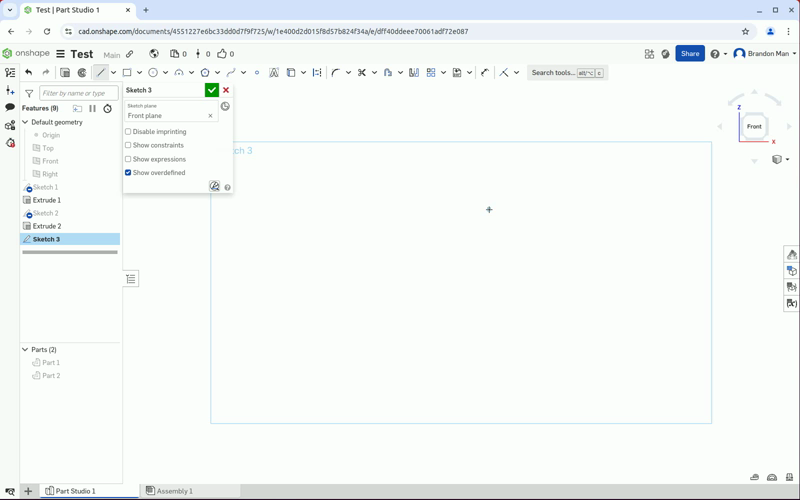
mouse_move(545, 230)
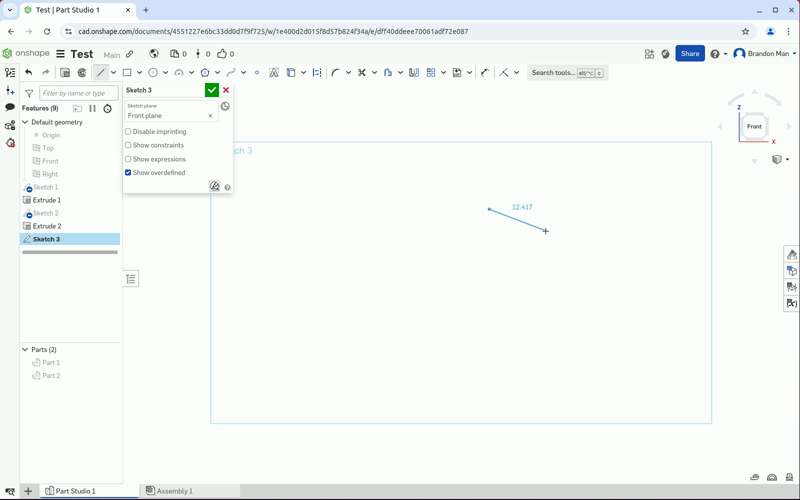
click(545, 230)
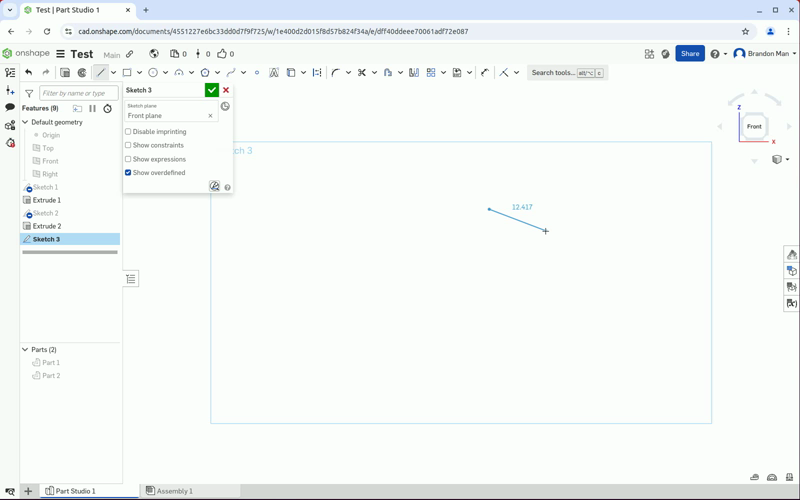
key_up(shift)
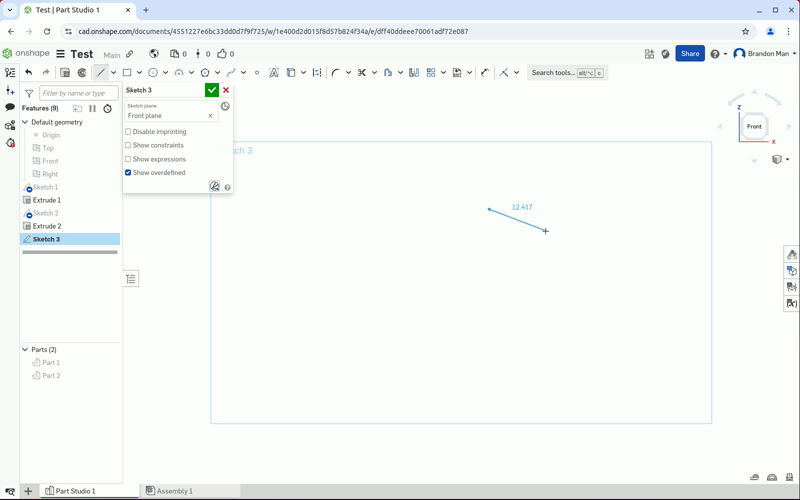
key_down(shift)
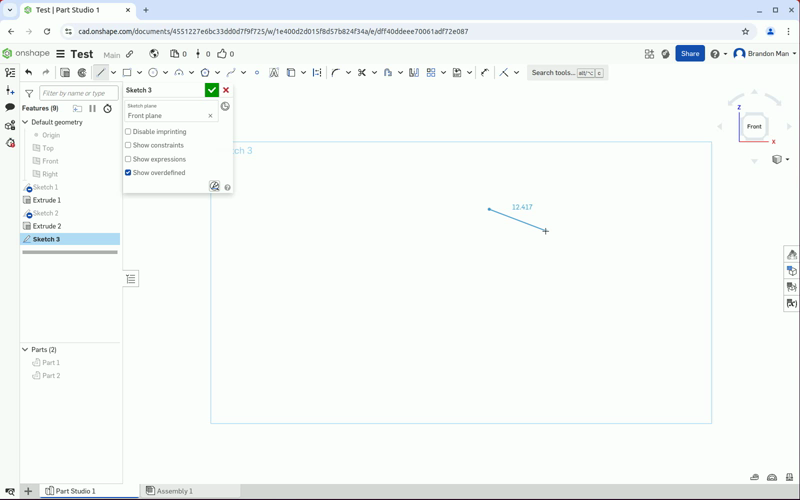
mouse_move(575, 230)
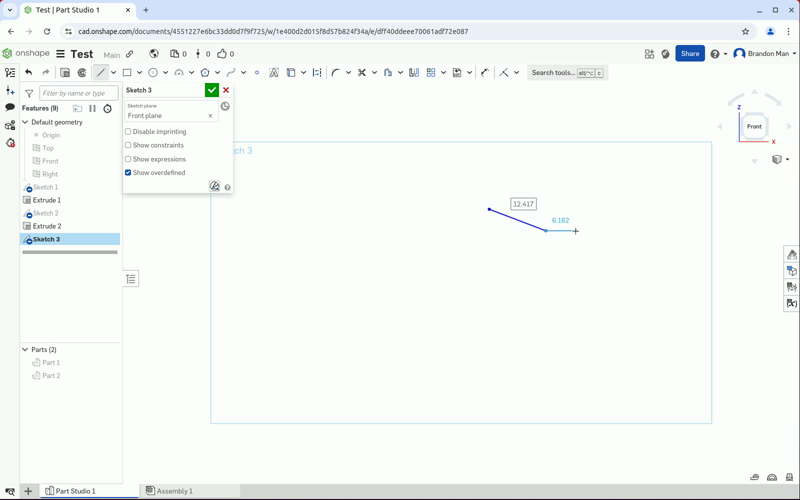
mouse_move(545, 209)
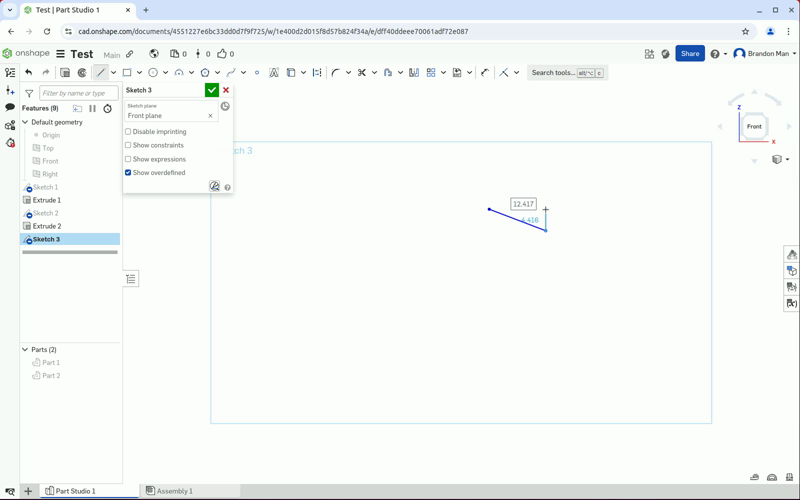
click(545, 209)
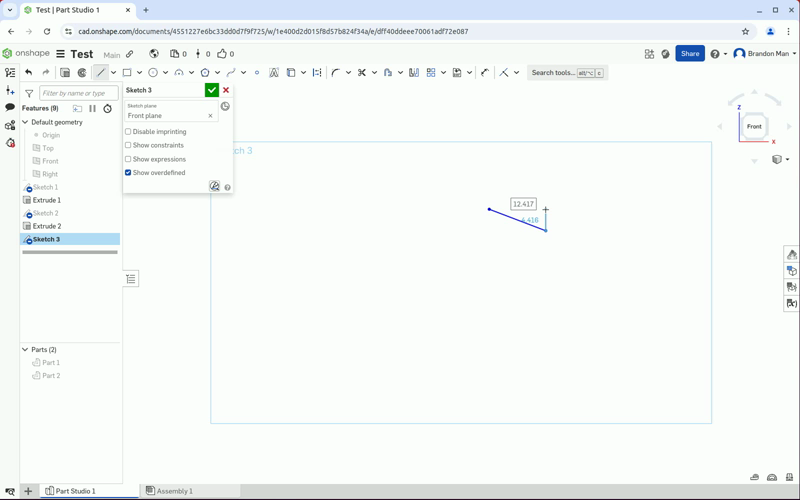
key_up(shift)
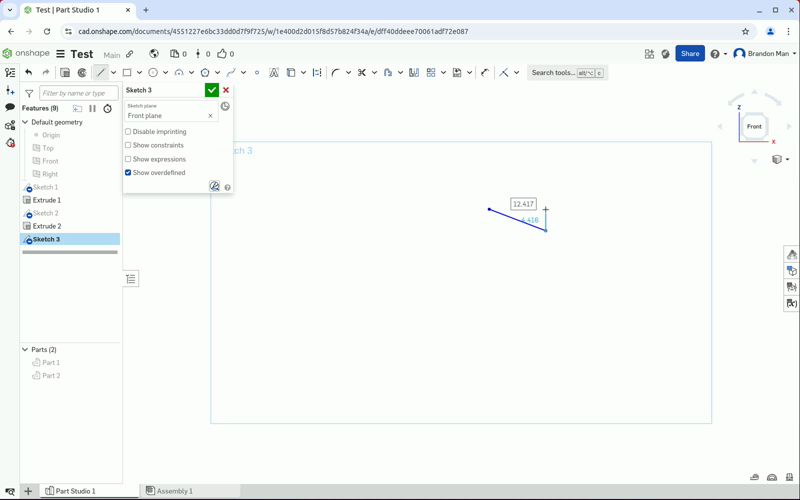
mouse_move(575, 209)
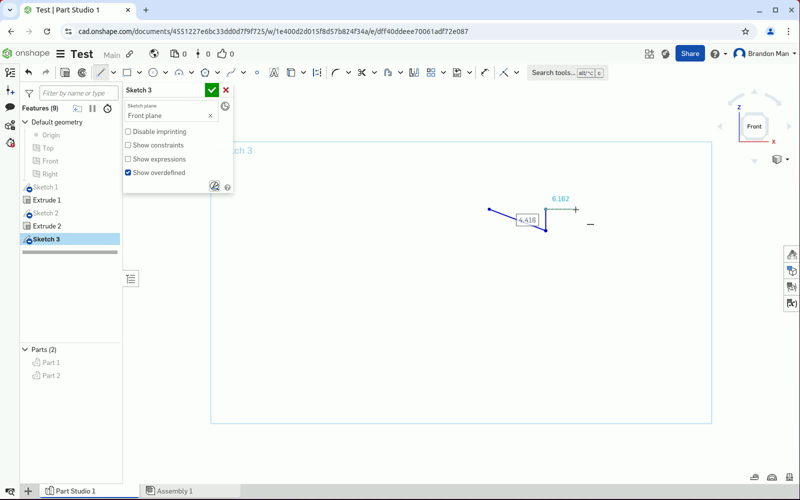
key_down(shift)
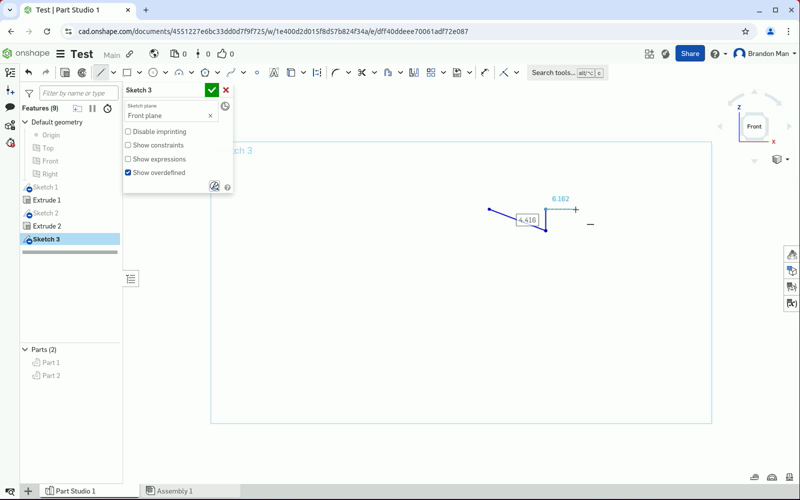
mouse_move(489, 209)
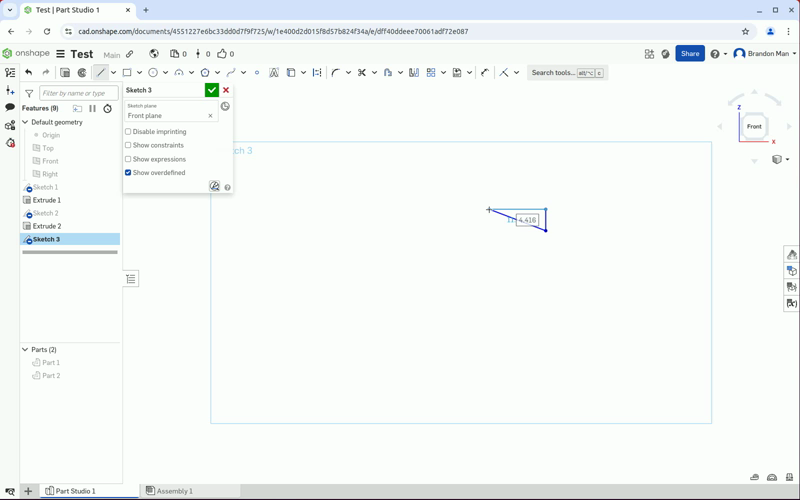
key_up(shift)
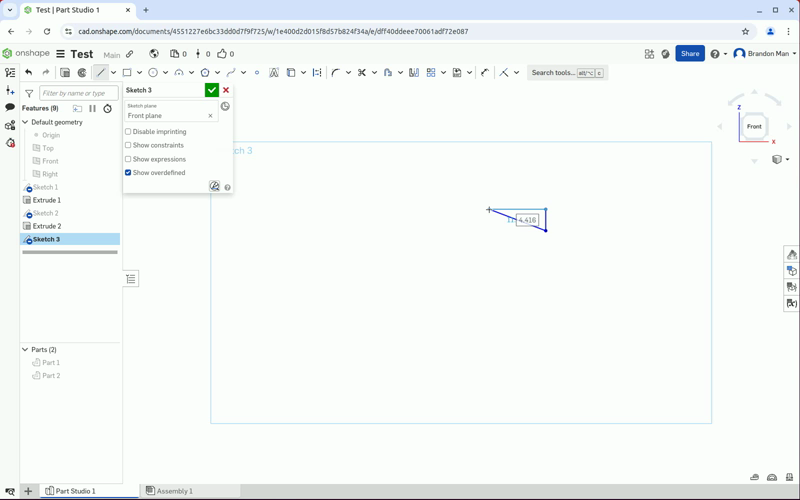
click(489, 209)
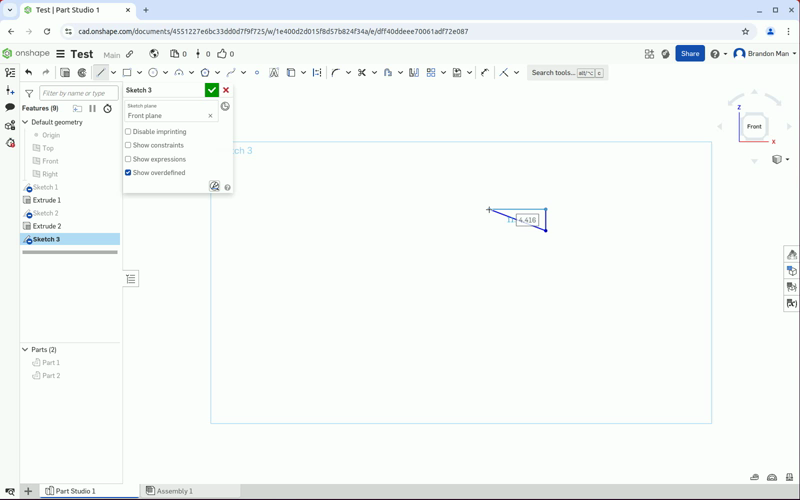
key(esc)
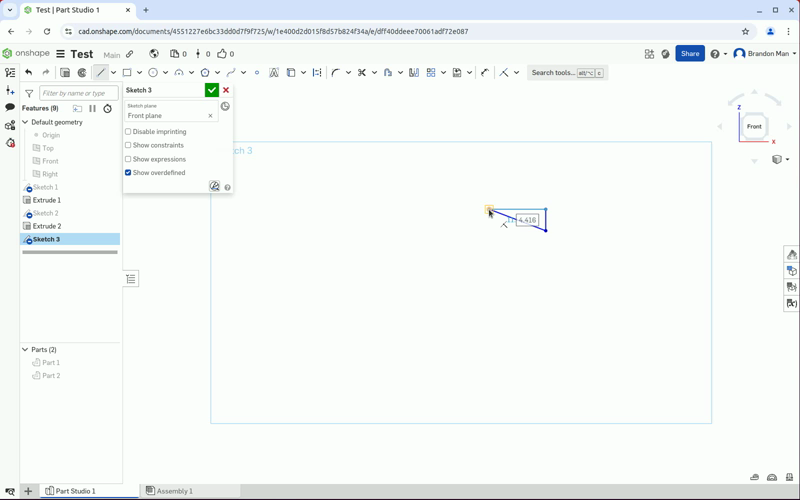
mouse_move(524, 214)
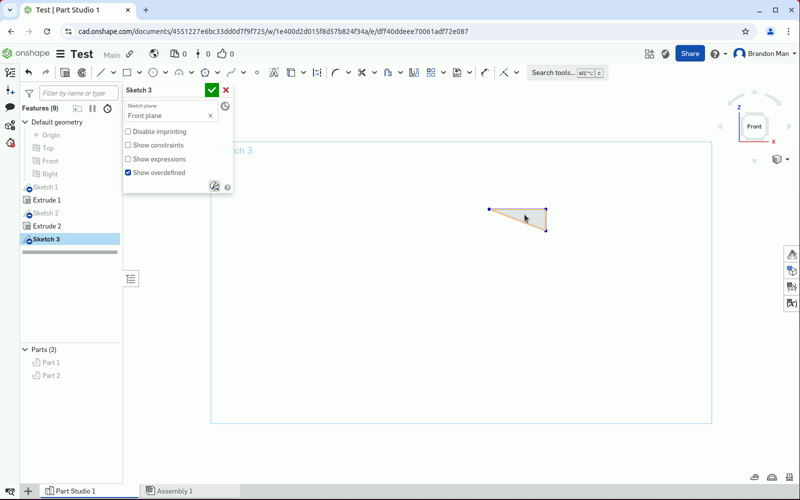
scroll(6)
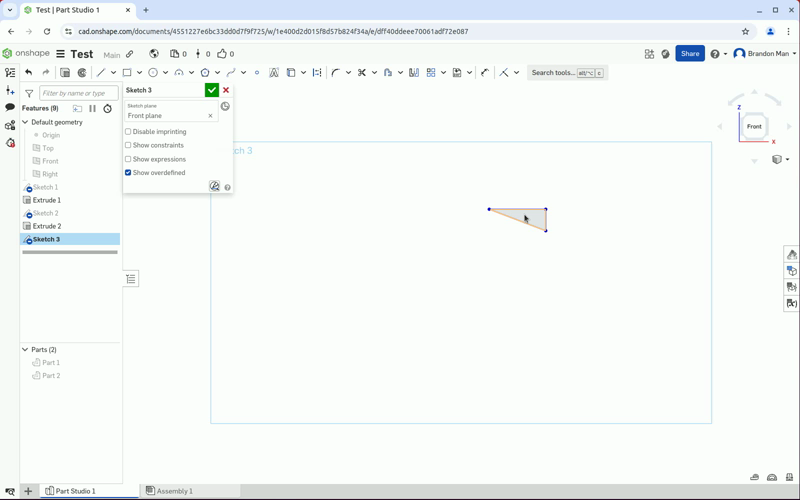
scroll(6)
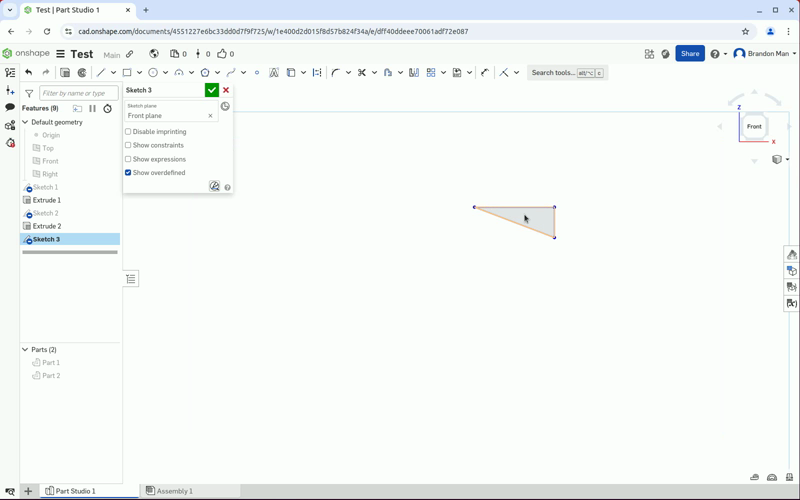
scroll(6)
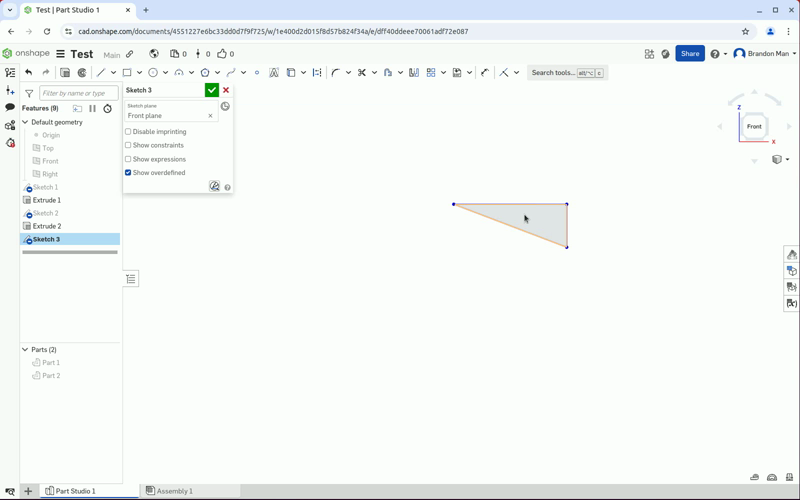
scroll(6)
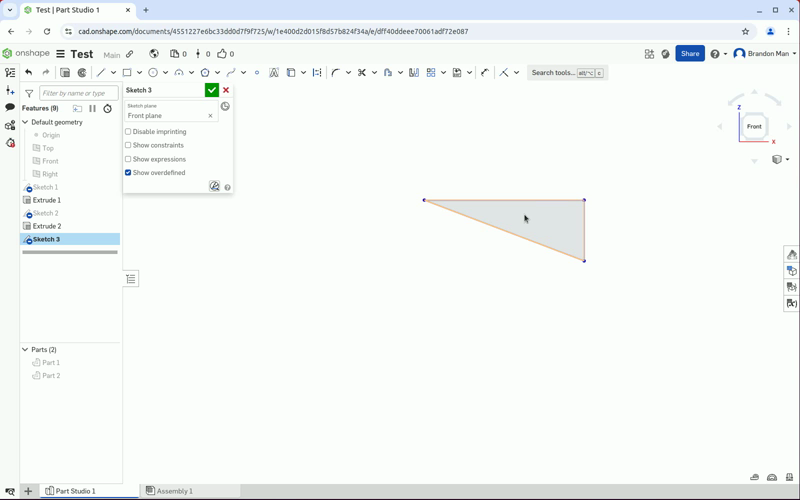
scroll(6)
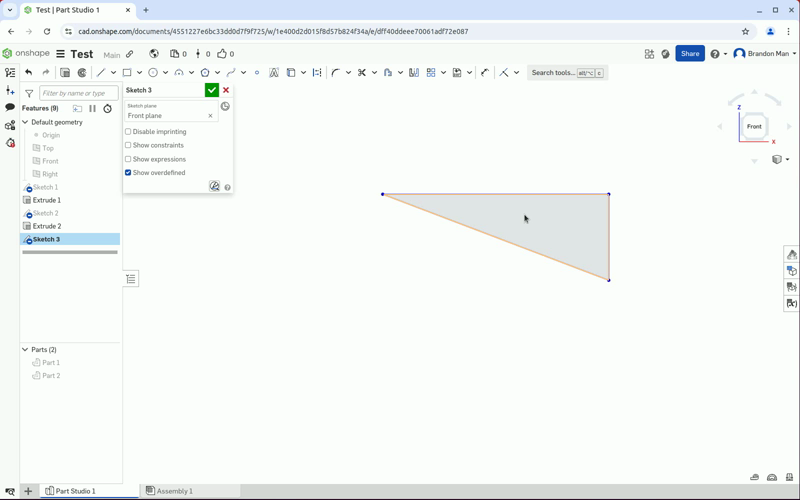
scroll(6)
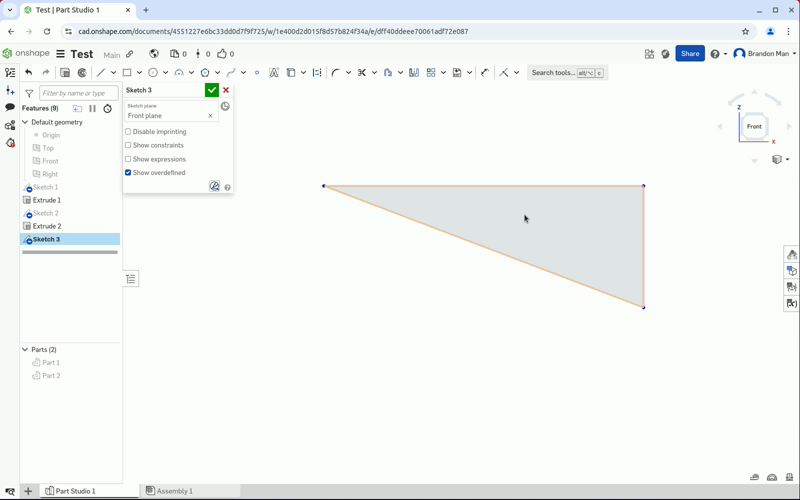
scroll(6)
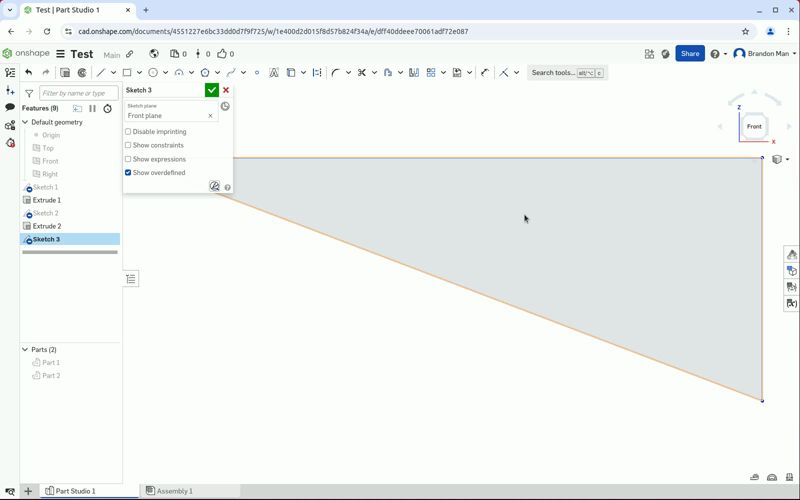
click(524, 214)
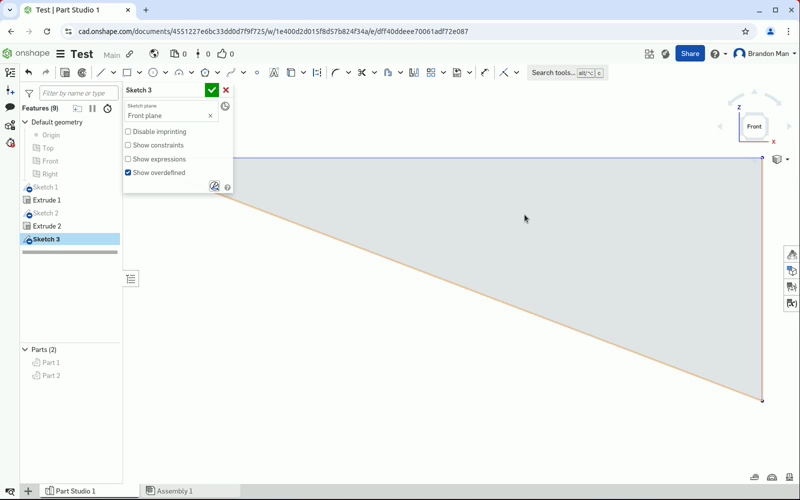
scroll(-6)
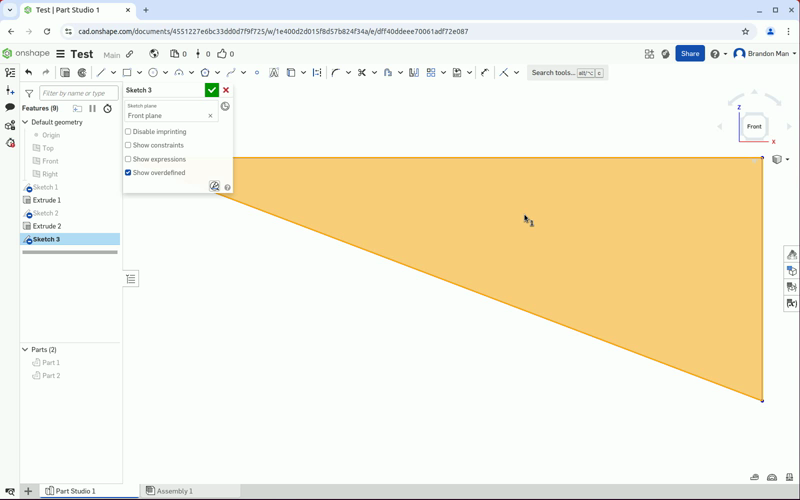
scroll(-6)
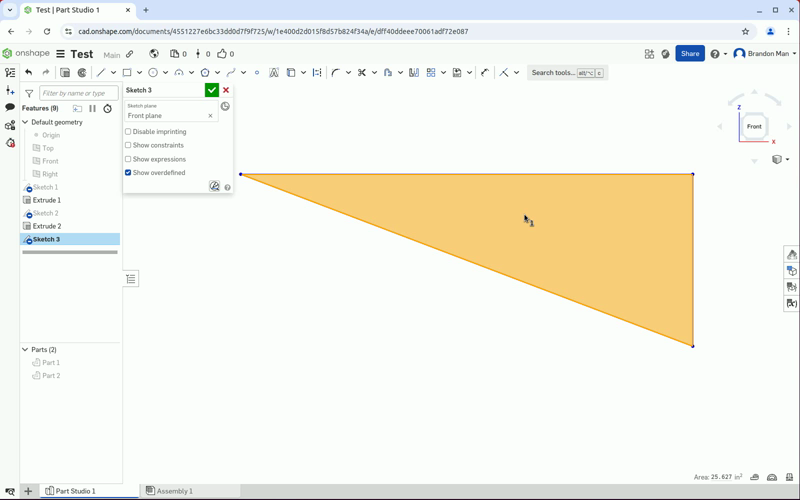
scroll(-6)
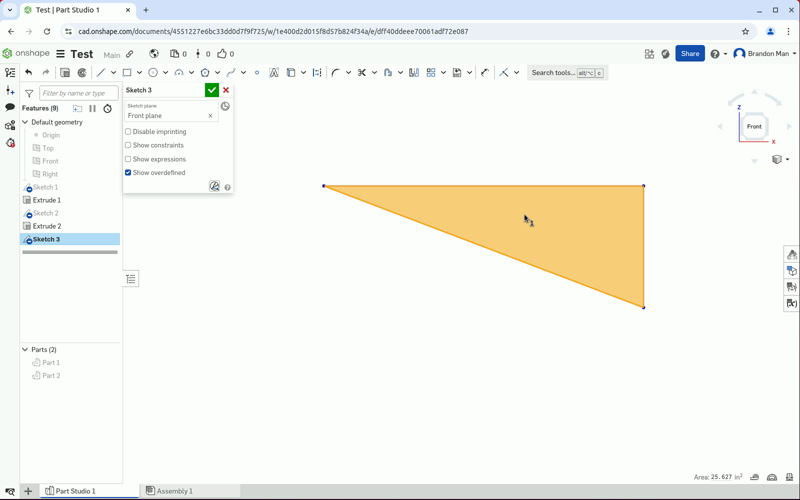
scroll(-6)
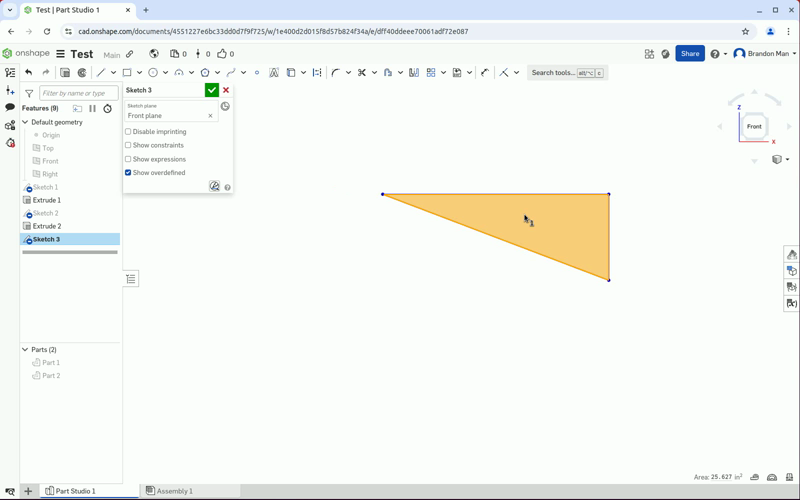
scroll(-6)
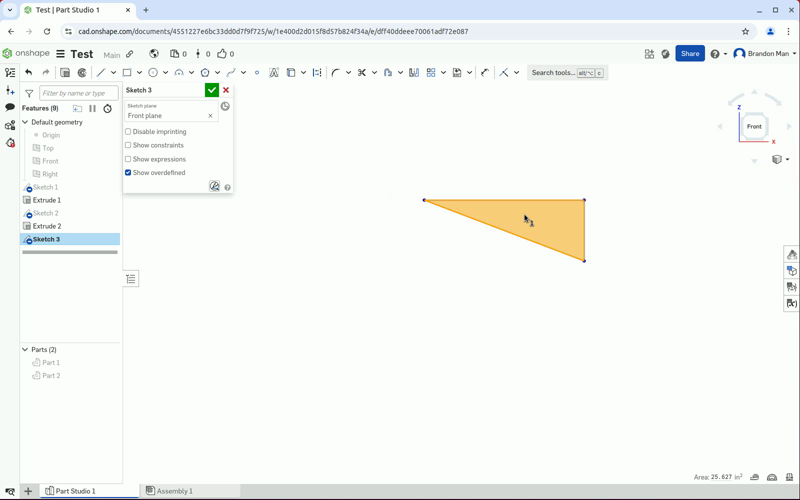
scroll(-6)
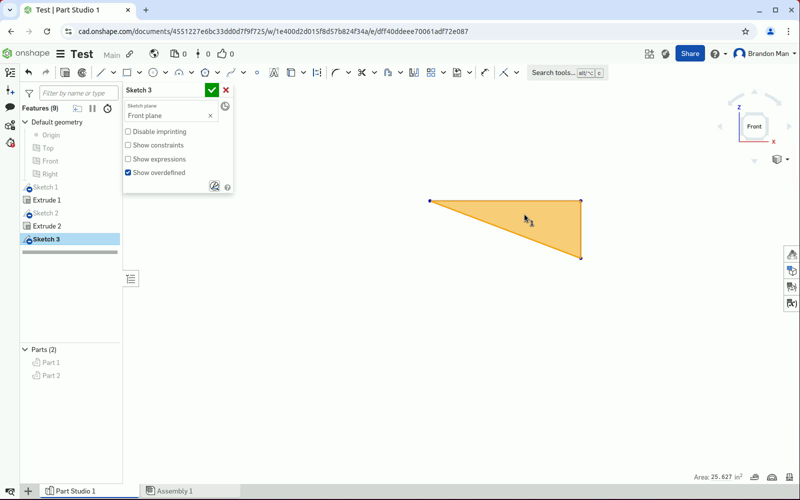
scroll(-6)
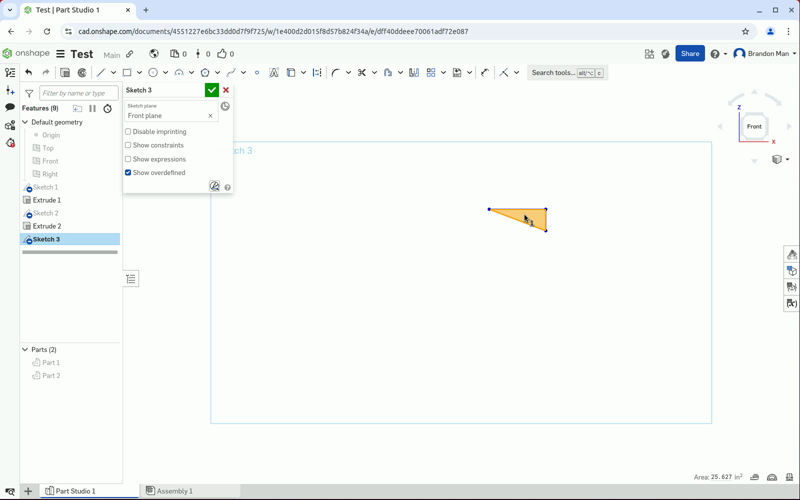
mouse_move(73, 352)
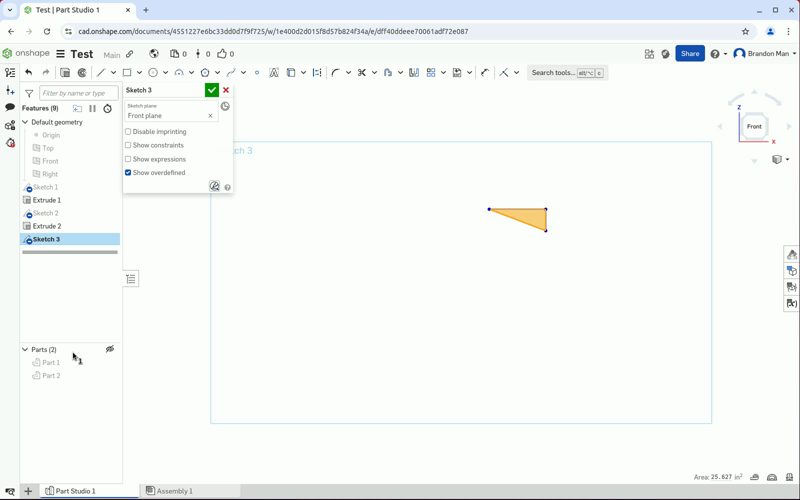
key(shift+y)
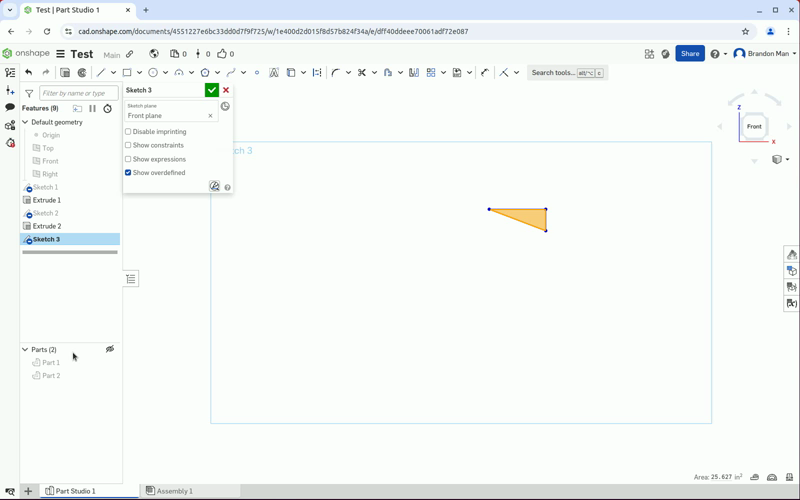
key(shift+e)
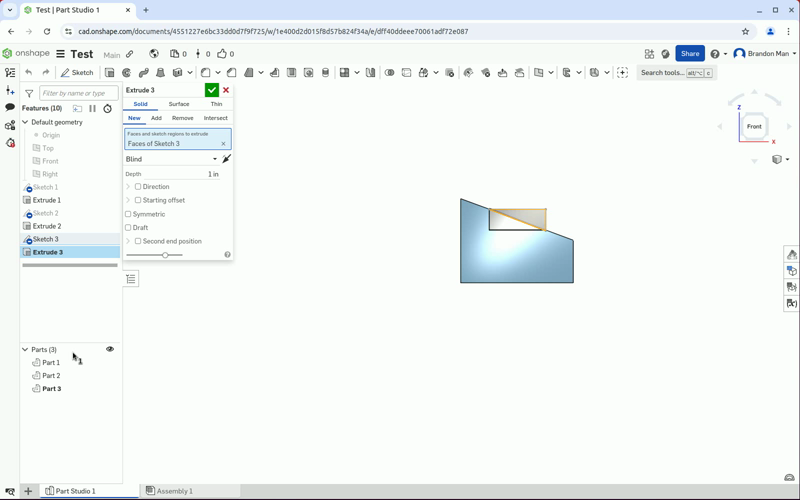
mouse_move(143, 106)
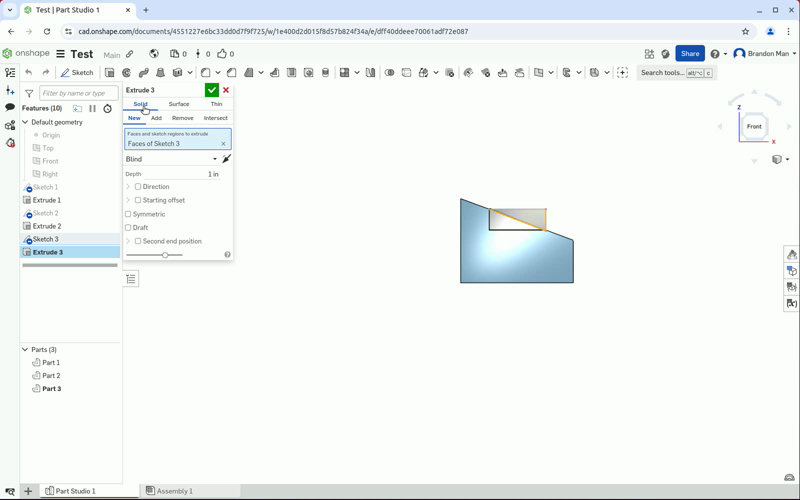
click(143, 106)
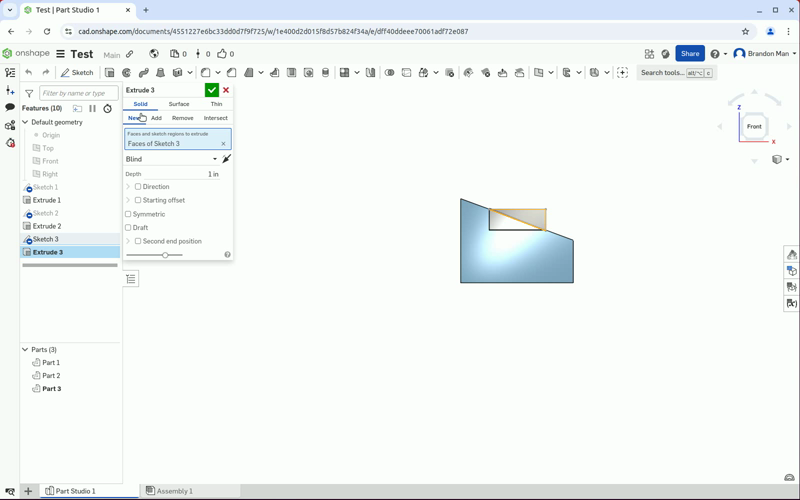
mouse_move(137, 120)
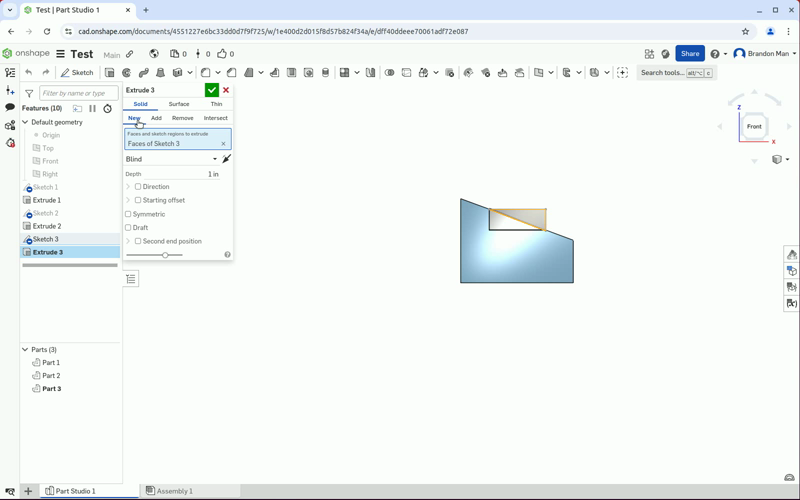
click(137, 120)
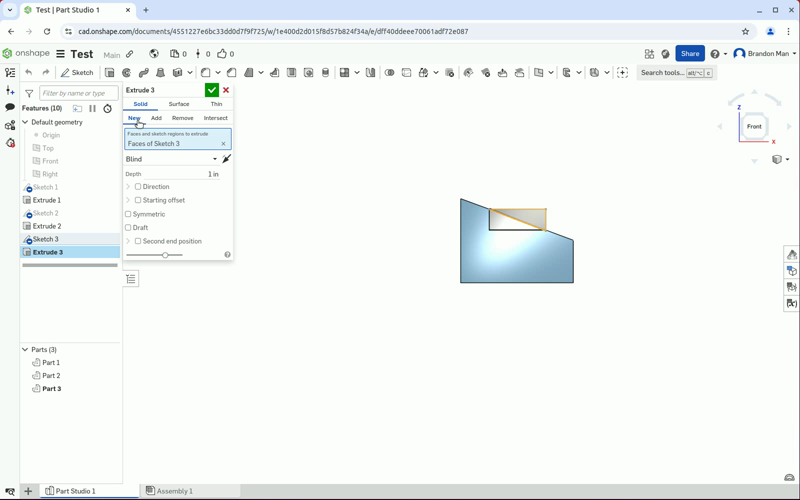
key(tab, 4)
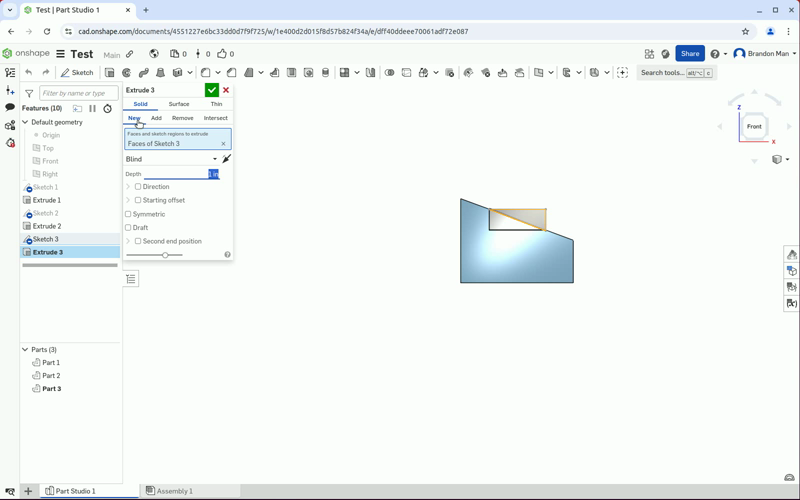
text(-8.666)
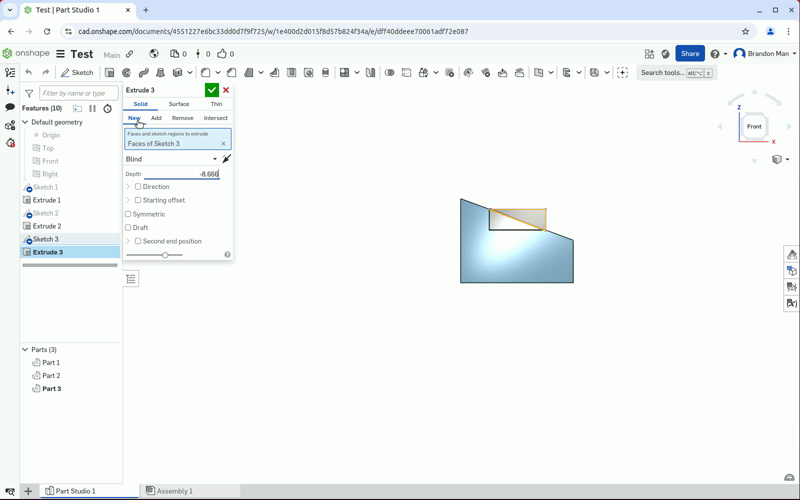
key(tab, 3)
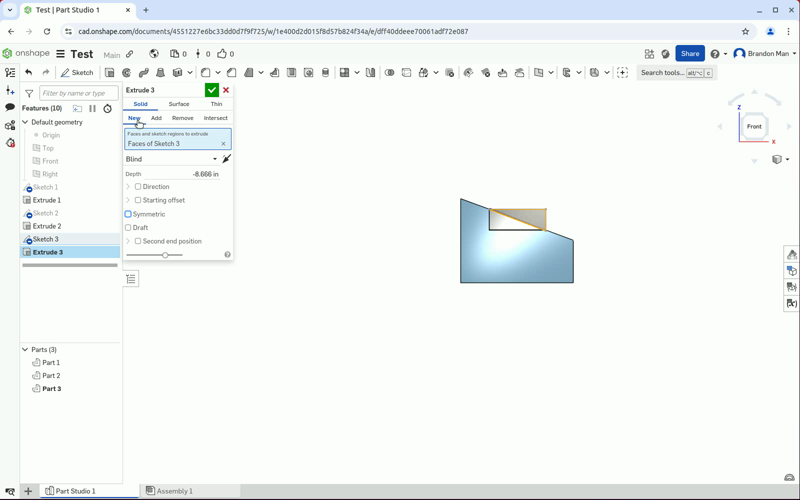
key(space)
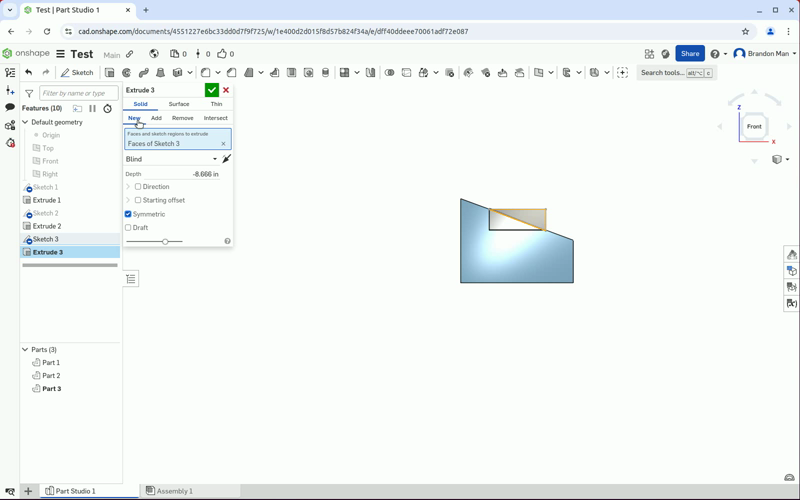
key(enter)
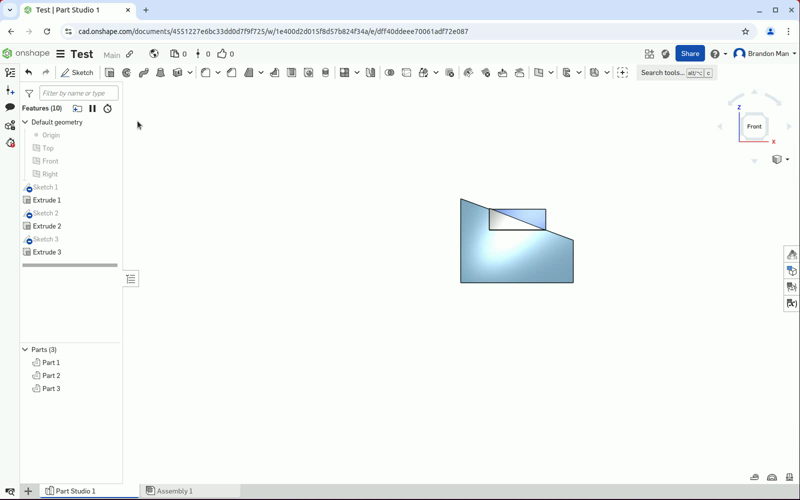
key(shift+h)
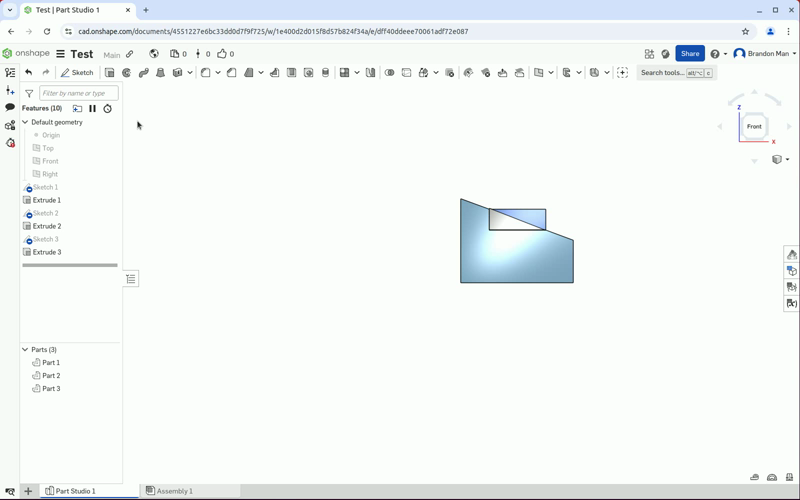
key(shift+h)
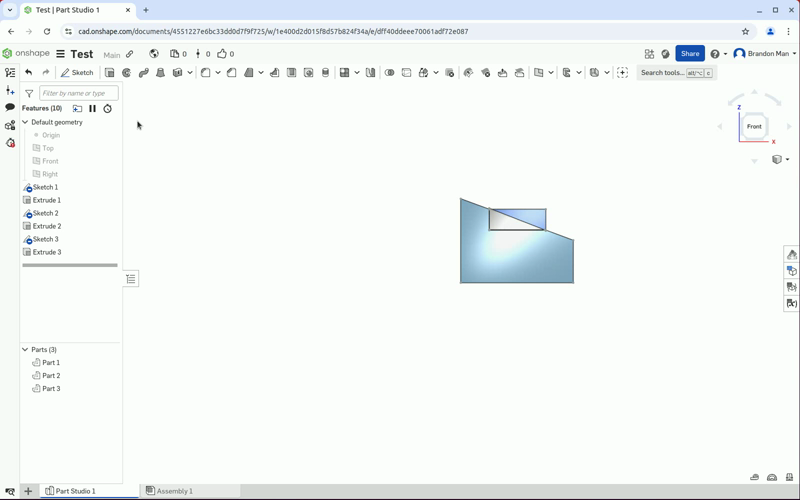
key(shift+7)
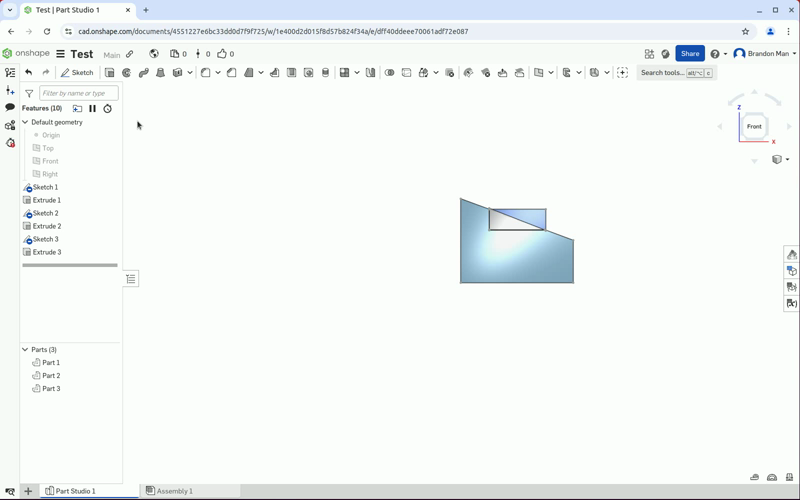
key(left, 2)
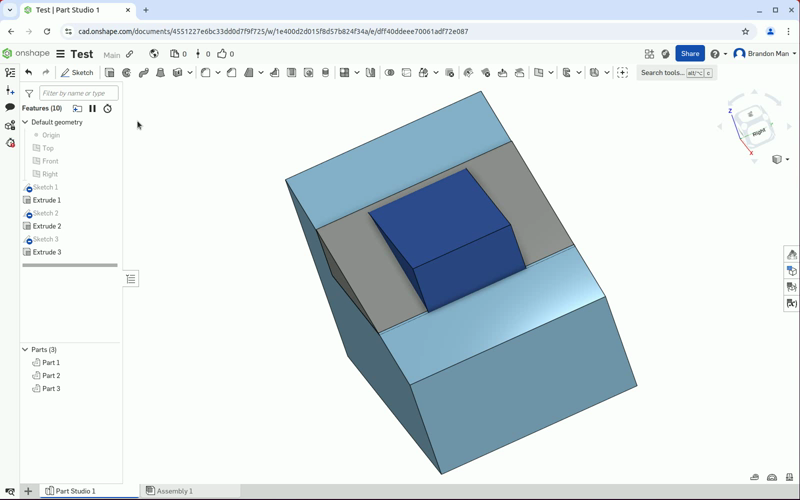
key(down, 2)
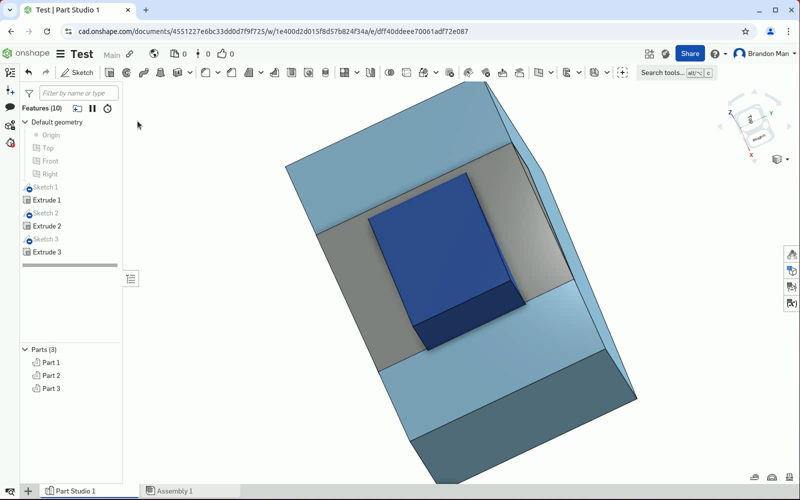
key(up, 2)
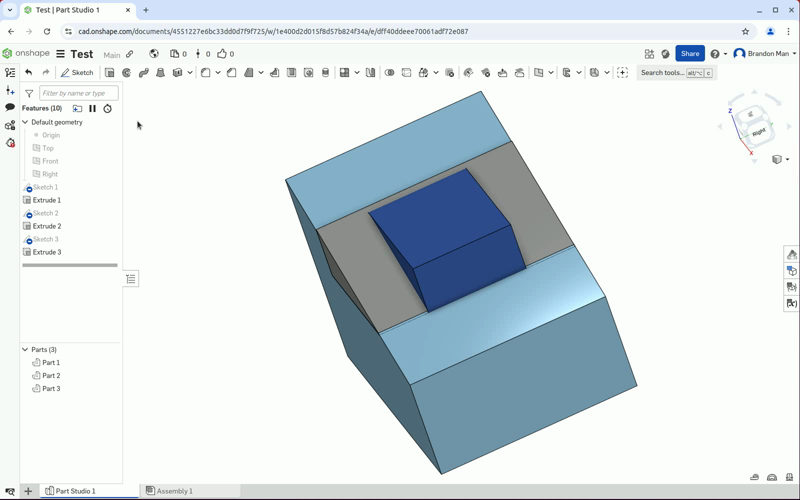
key(right, 2)
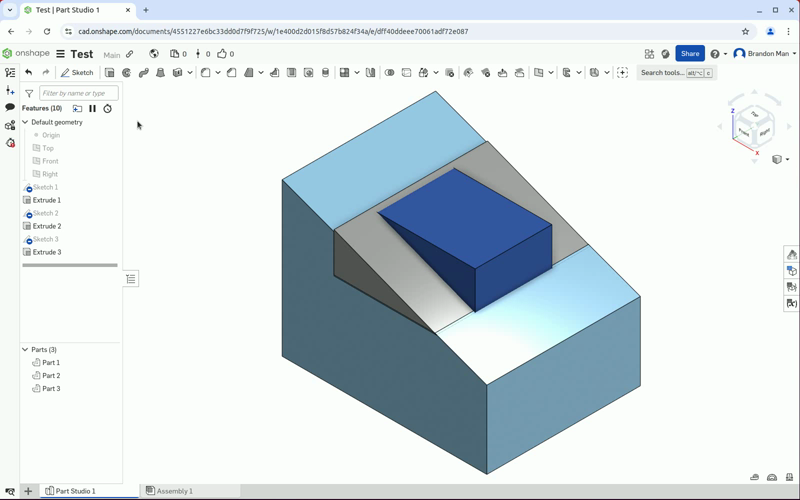
mouse_move(73, 189)
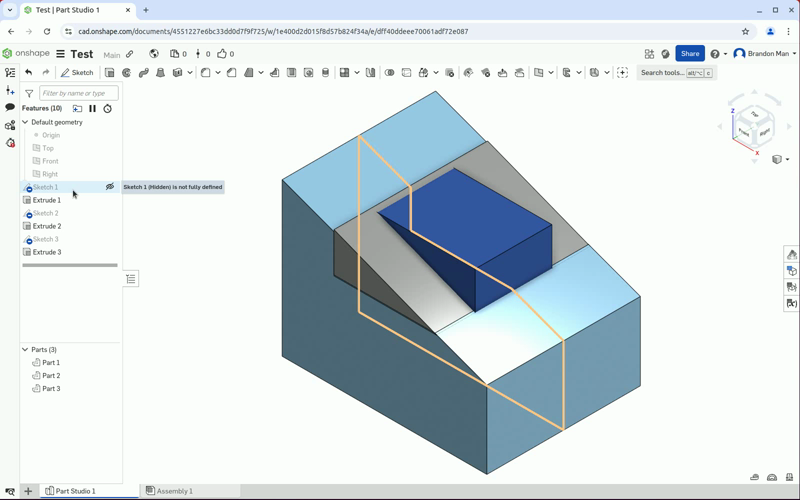
click(73, 189)